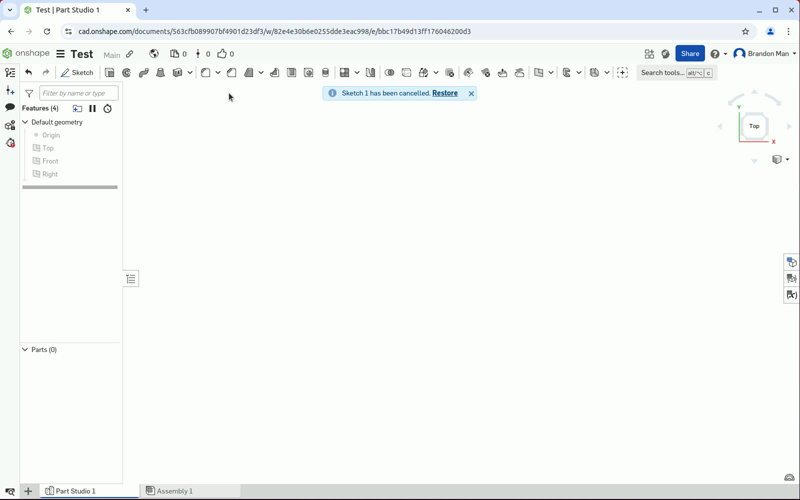
key(shift+h)
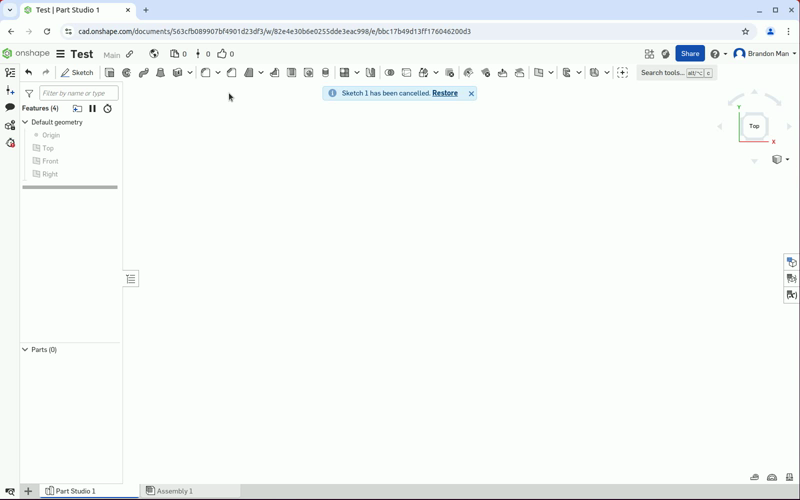
mouse_move(73, 352)
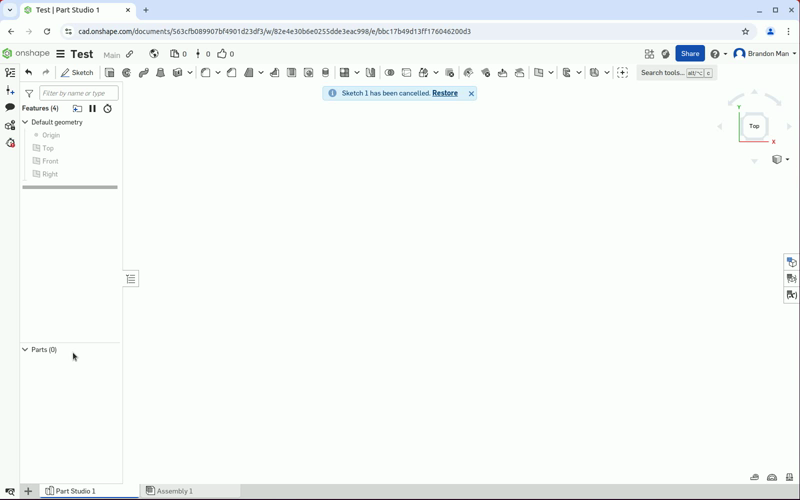
key(y)
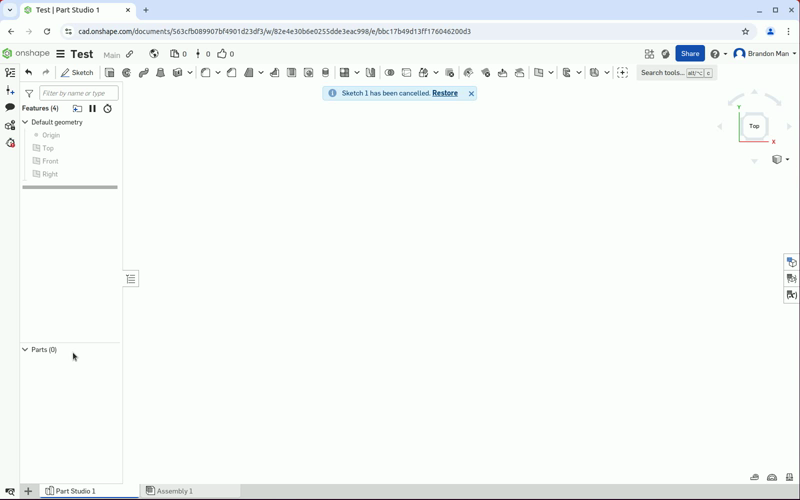
key(shift+p)
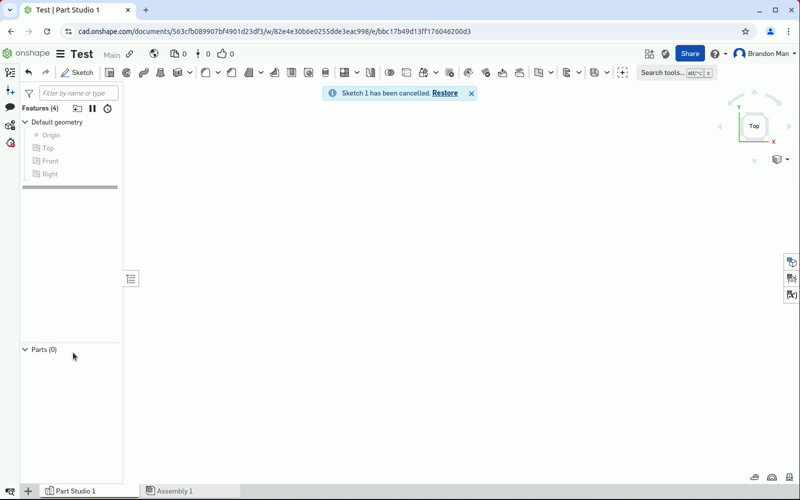
key(space)
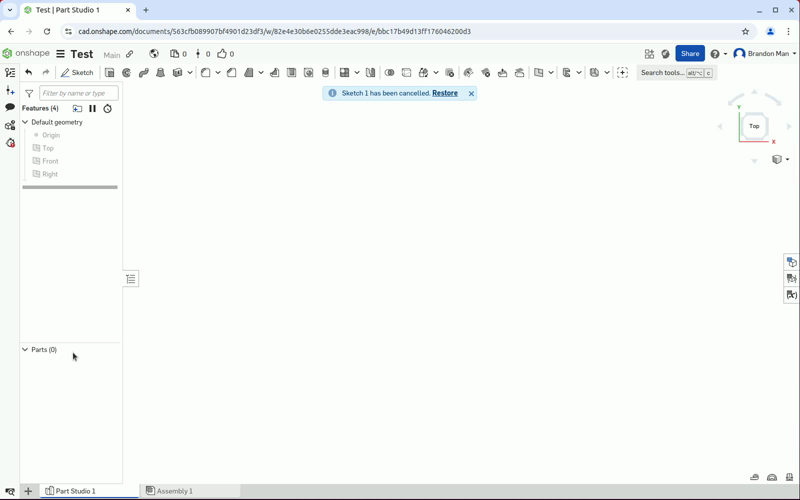
key_down(shift)
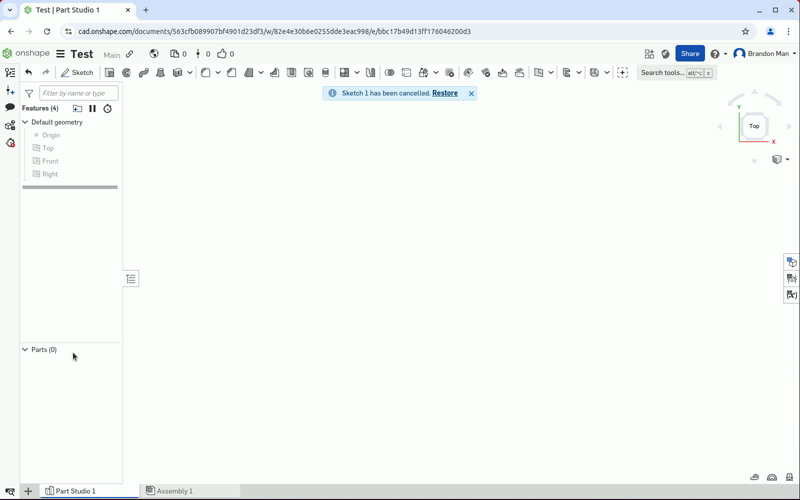
key(up)
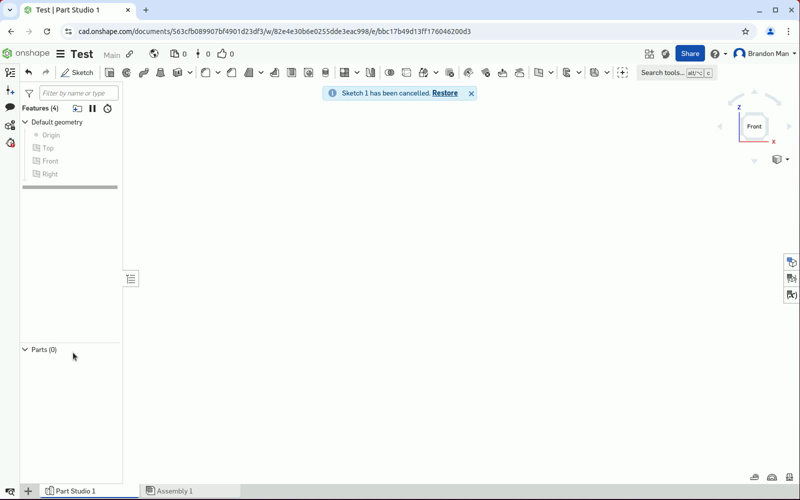
key_up(shift)
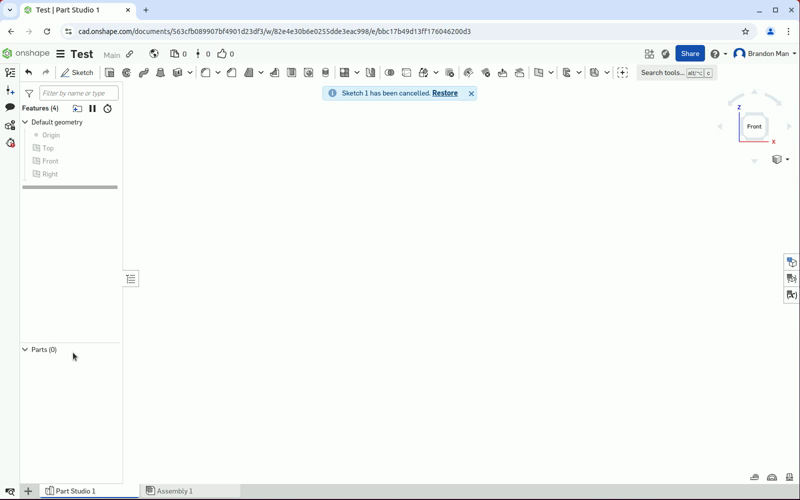
mouse_move(73, 352)
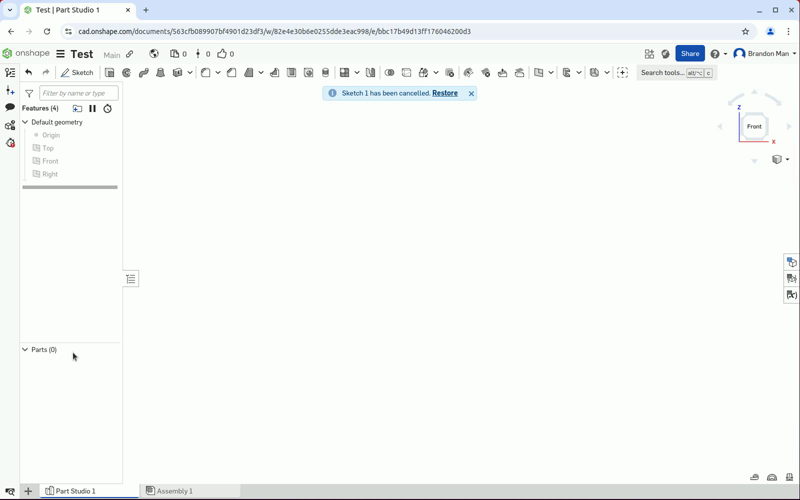
key(shift+y)
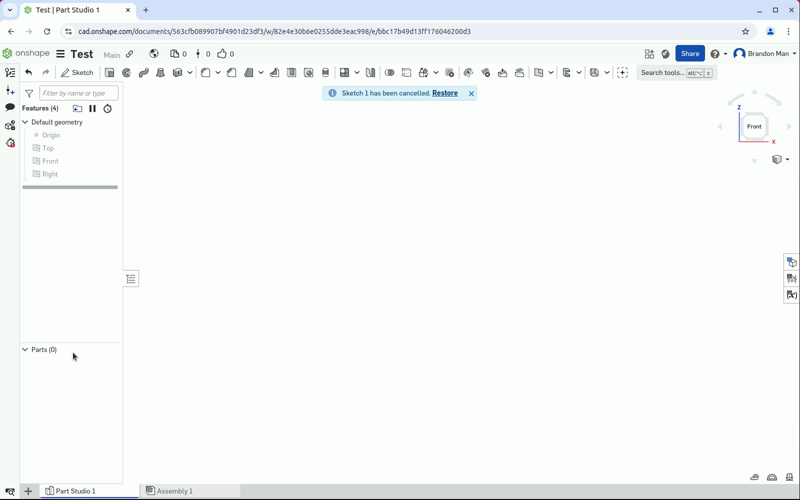
key(shift+s)
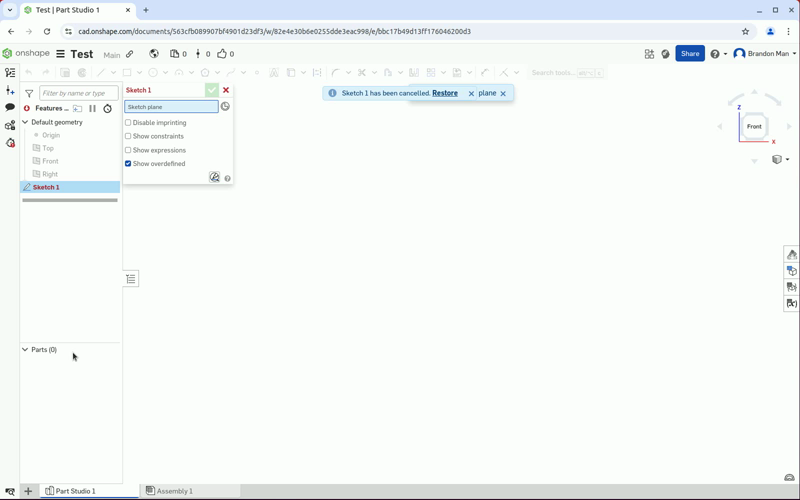
mouse_move(73, 163)
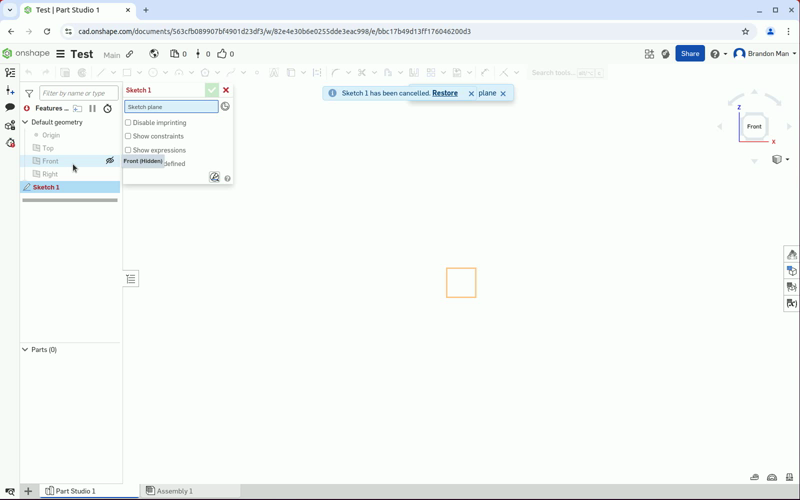
click(73, 163)
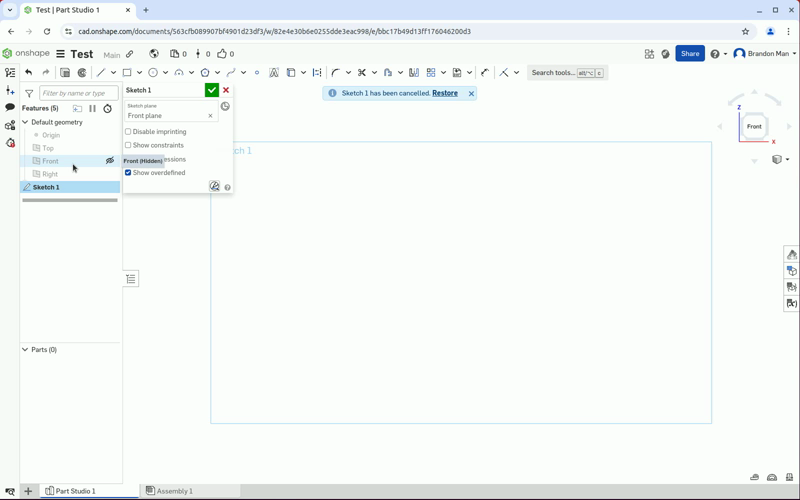
mouse_move(73, 352)
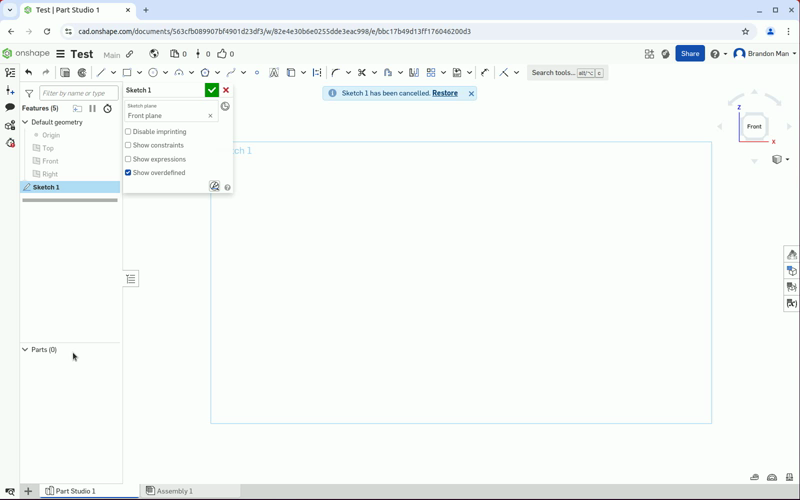
key(y)
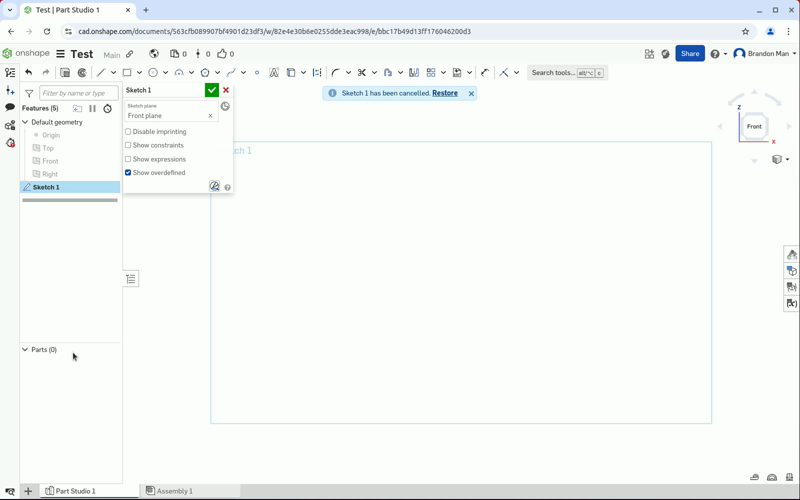
key(l)
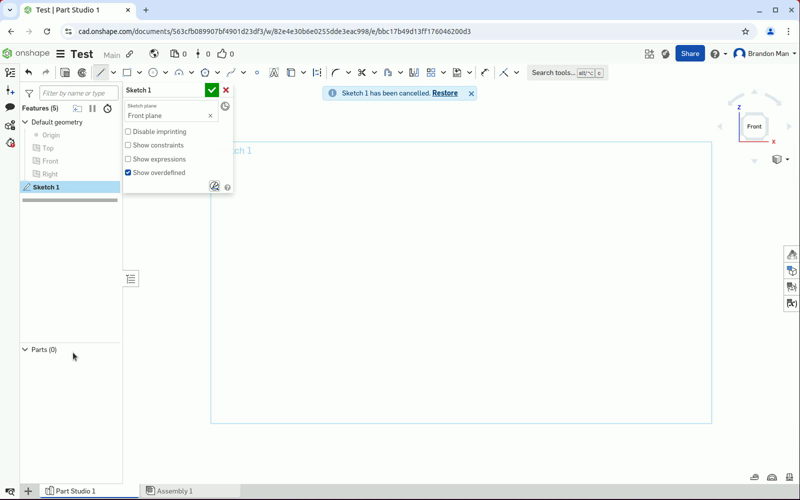
key_down(shift)
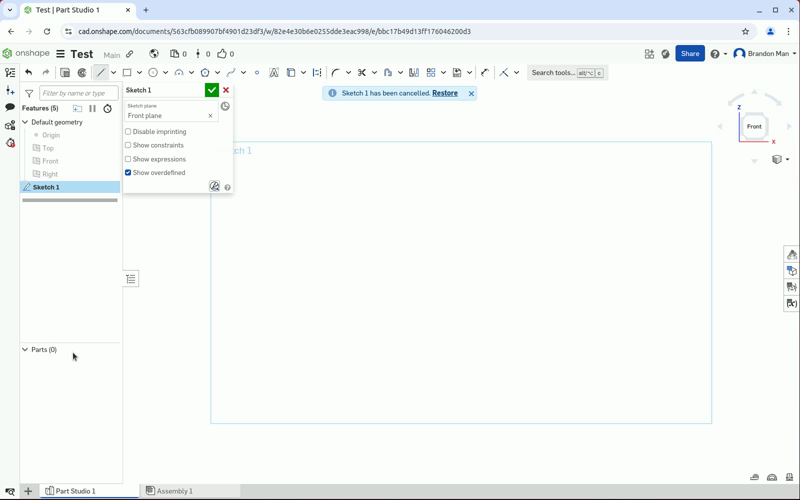
mouse_move(529, 236)
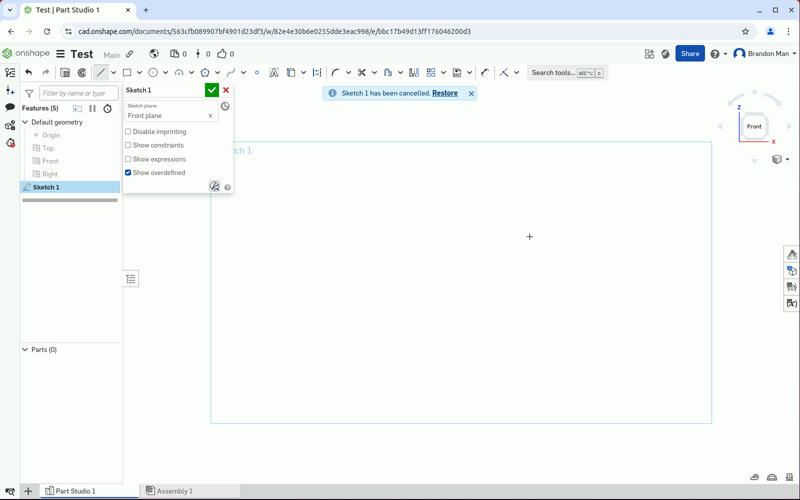
click(529, 236)
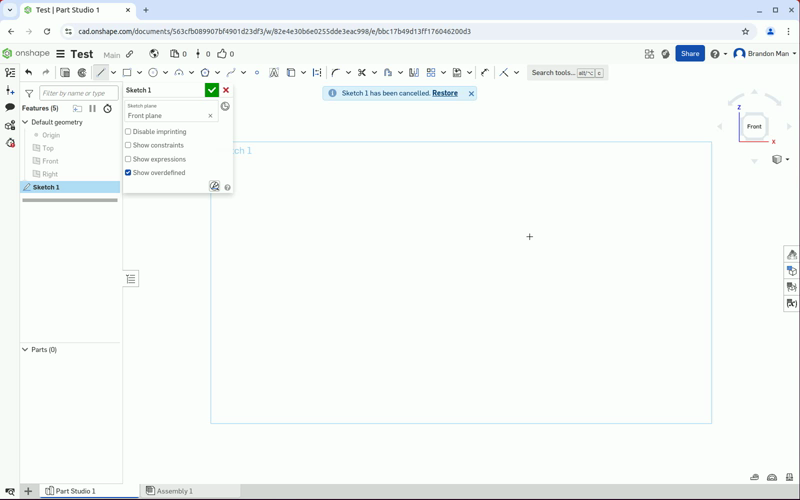
key_up(shift)
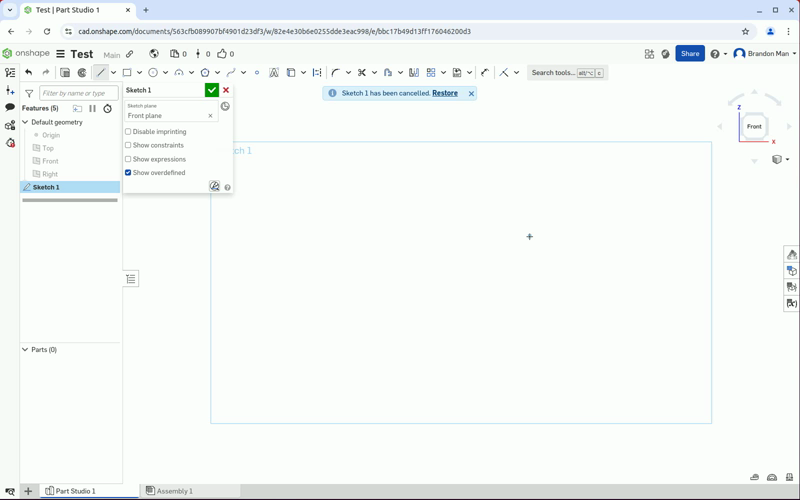
key_down(shift)
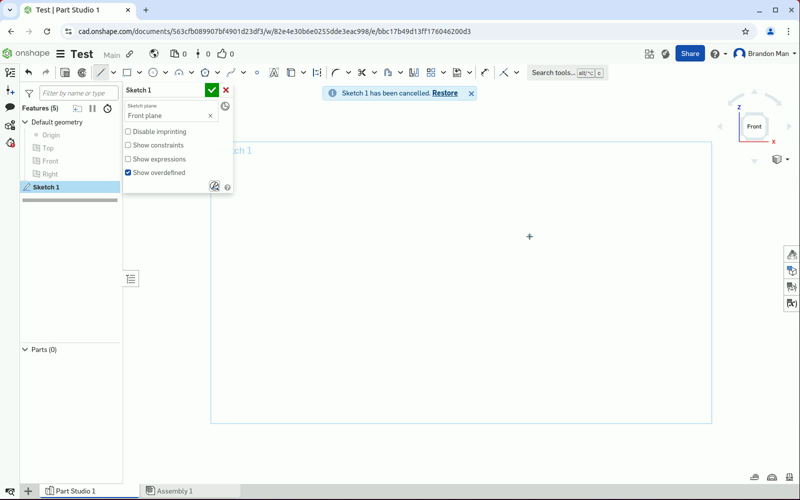
mouse_move(559, 236)
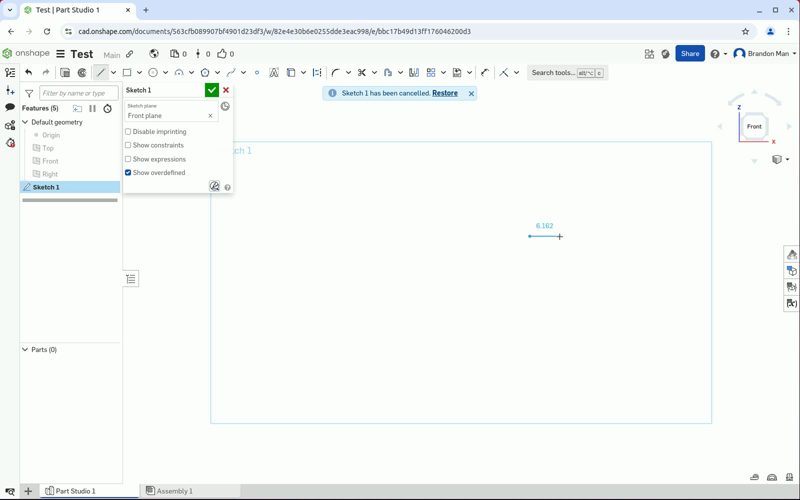
mouse_move(573, 236)
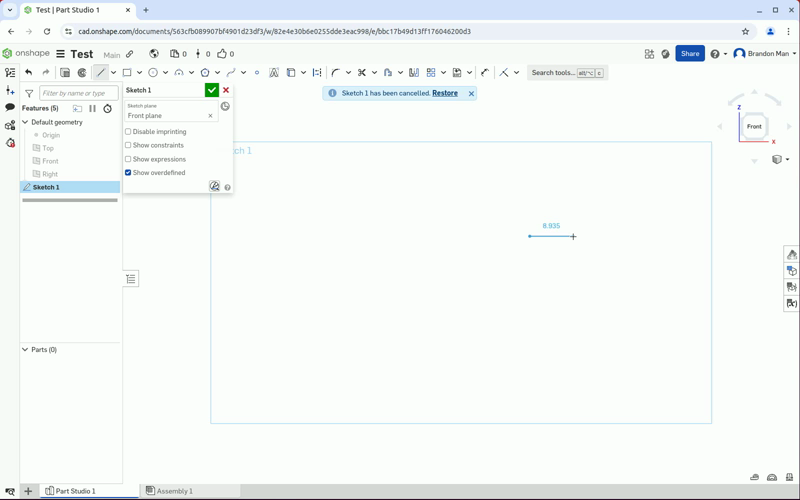
click(573, 236)
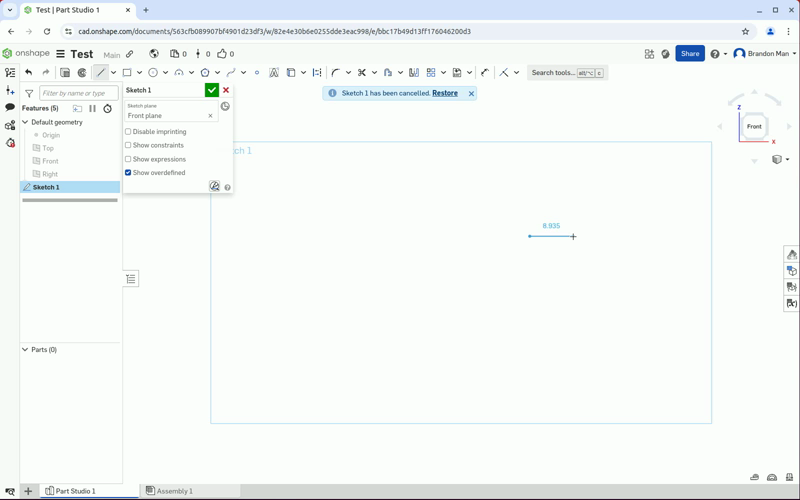
key_up(shift)
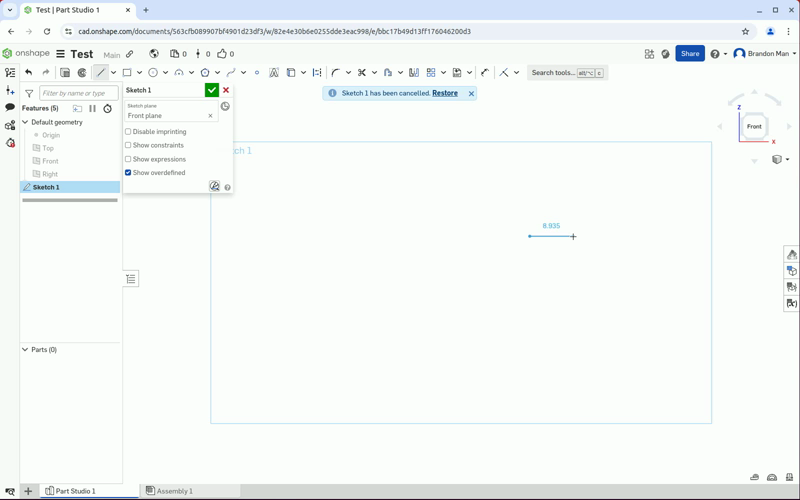
key_down(shift)
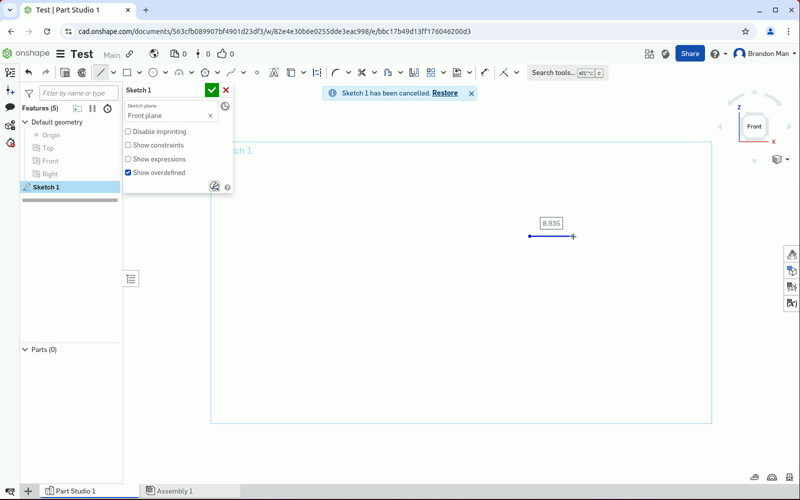
mouse_move(589, 236)
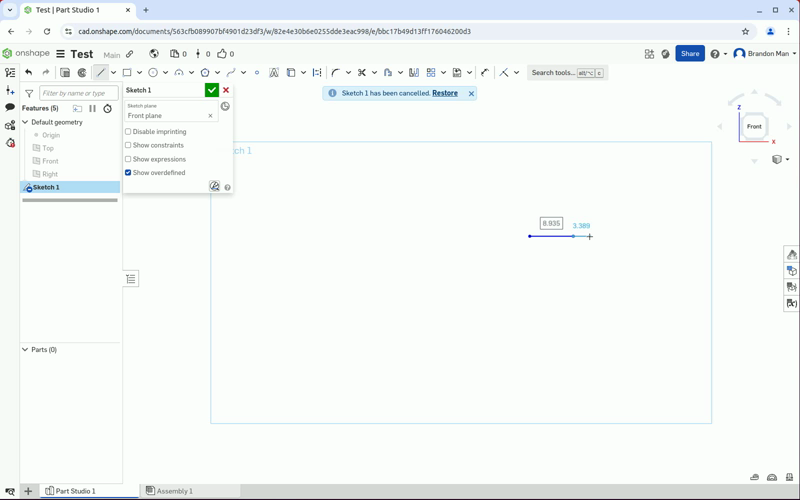
mouse_move(573, 204)
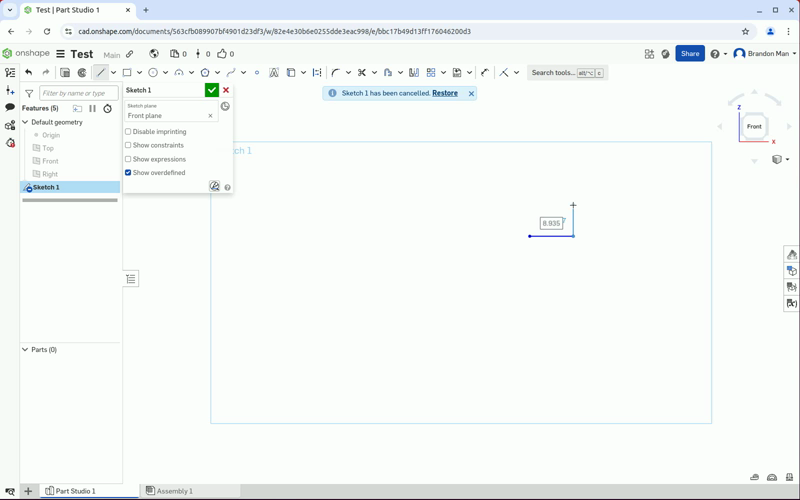
click(573, 204)
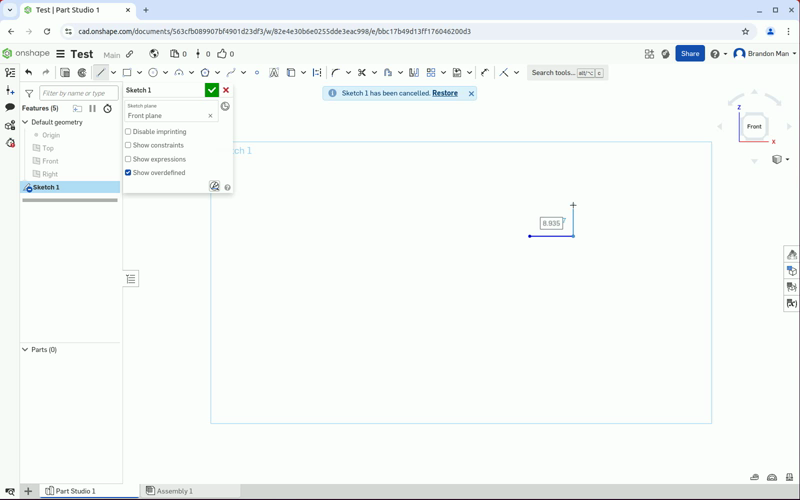
key_up(shift)
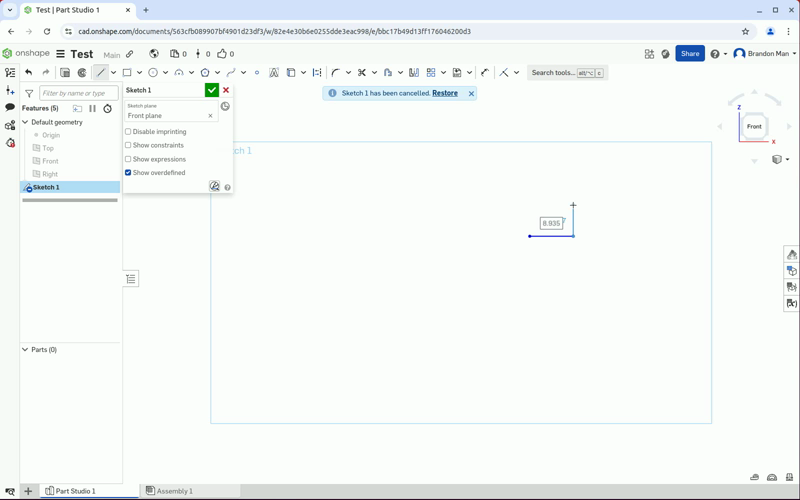
key_down(shift)
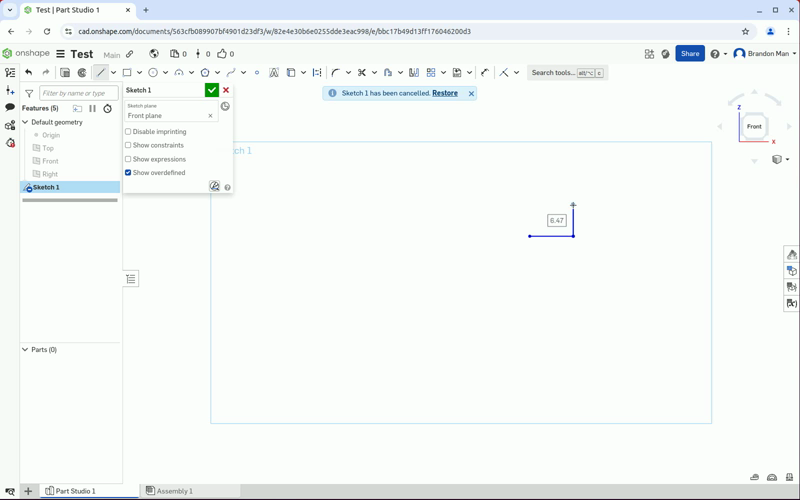
mouse_move(589, 204)
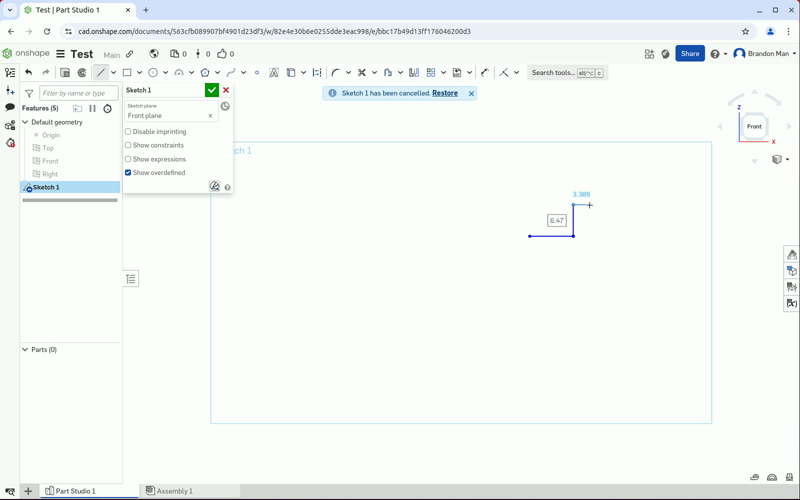
mouse_move(553, 189)
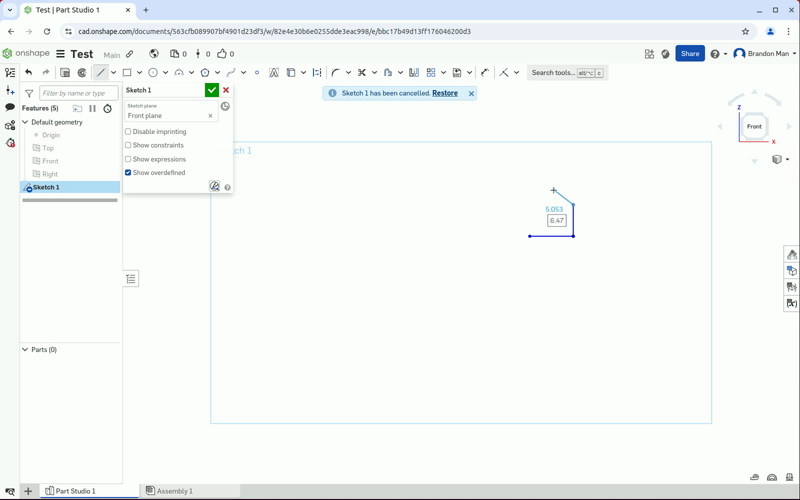
click(553, 189)
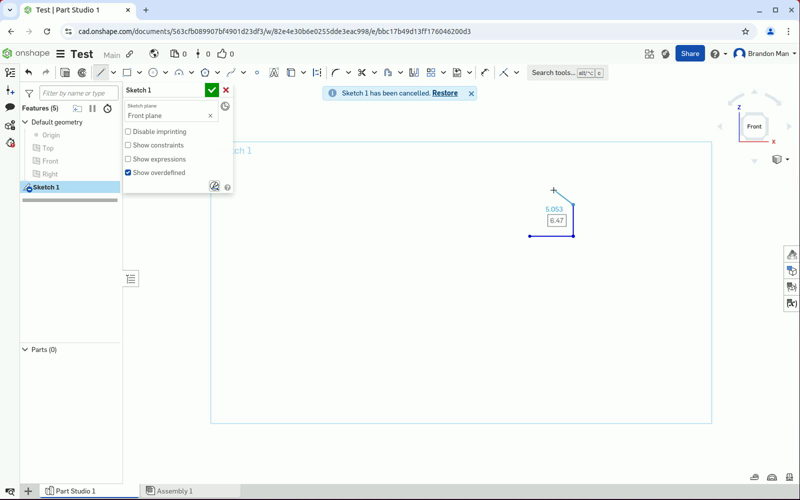
key_up(shift)
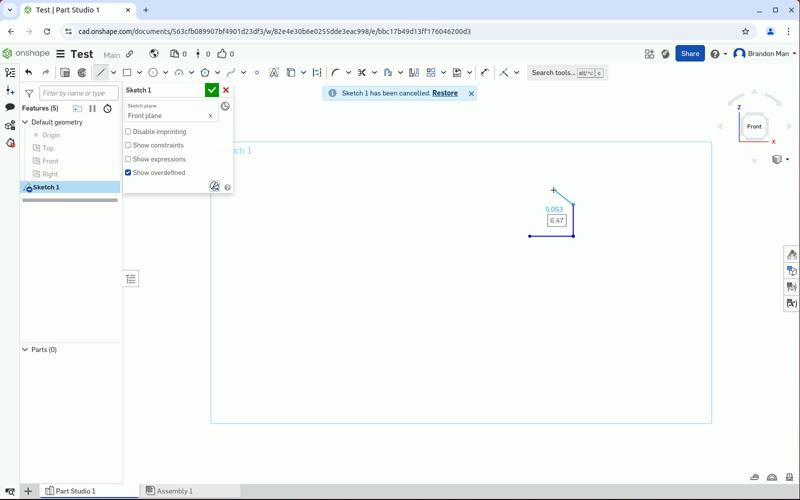
key_down(shift)
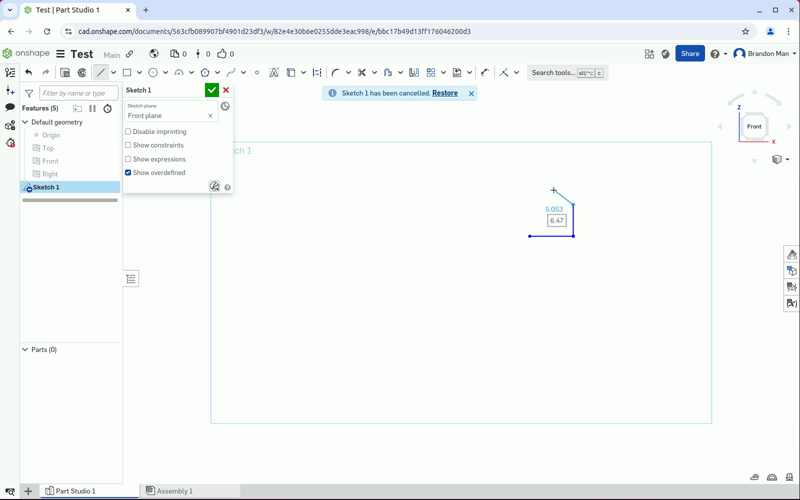
mouse_move(583, 189)
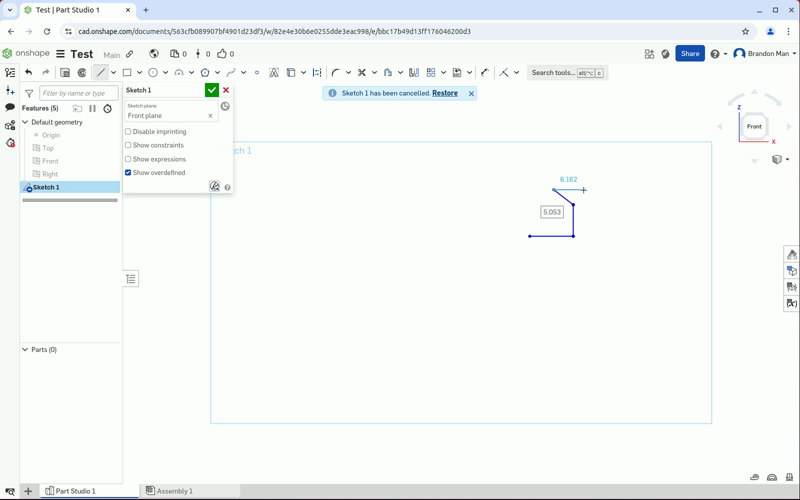
mouse_move(529, 204)
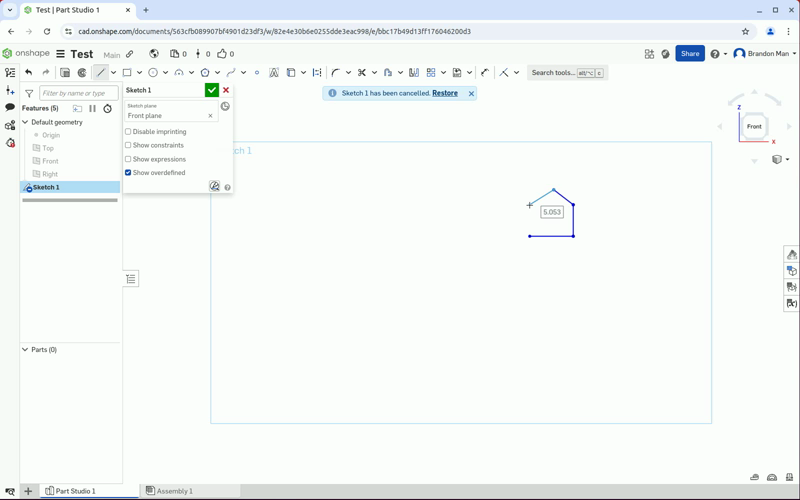
click(529, 204)
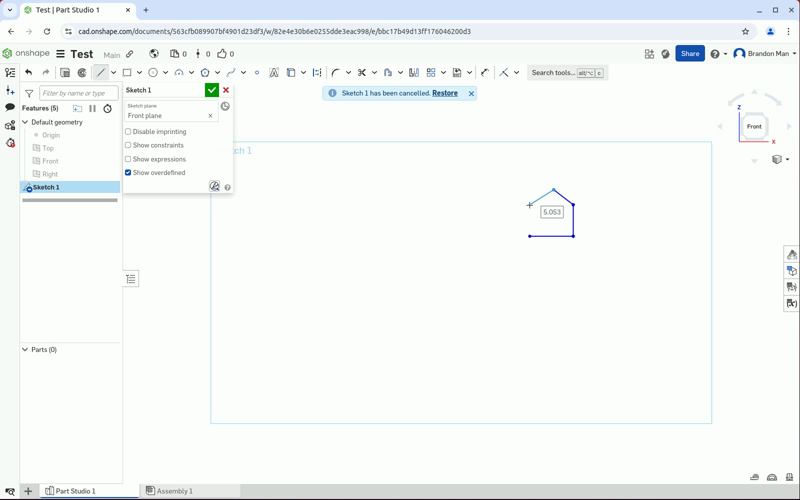
key_up(shift)
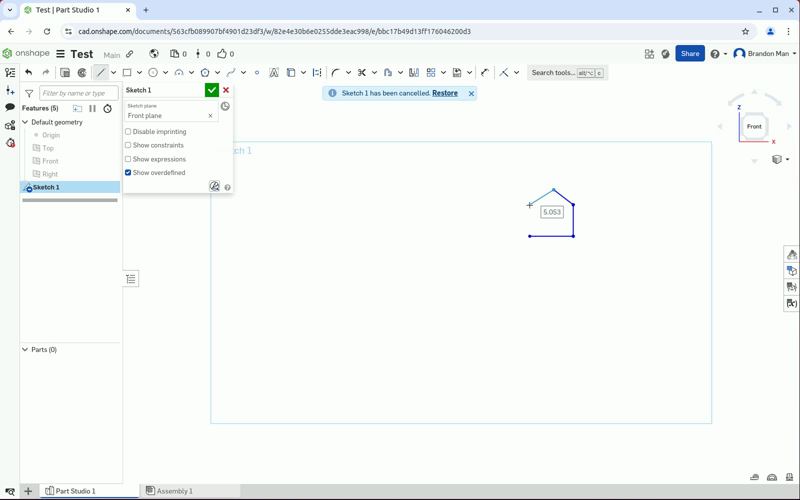
mouse_move(559, 204)
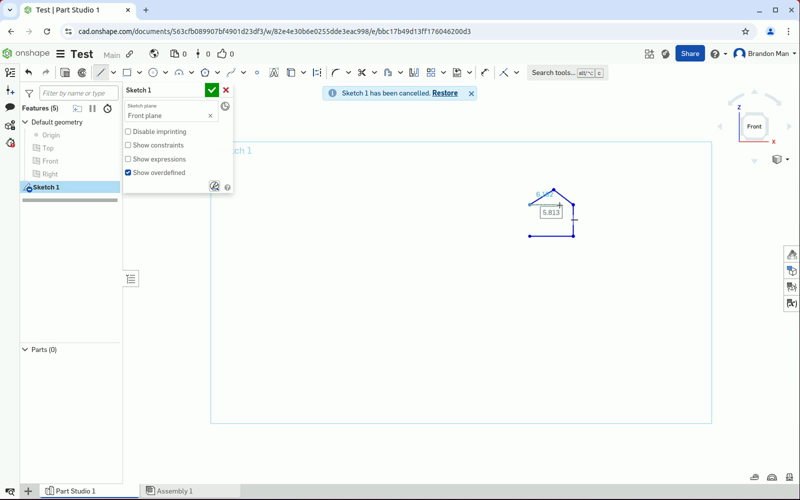
key_down(shift)
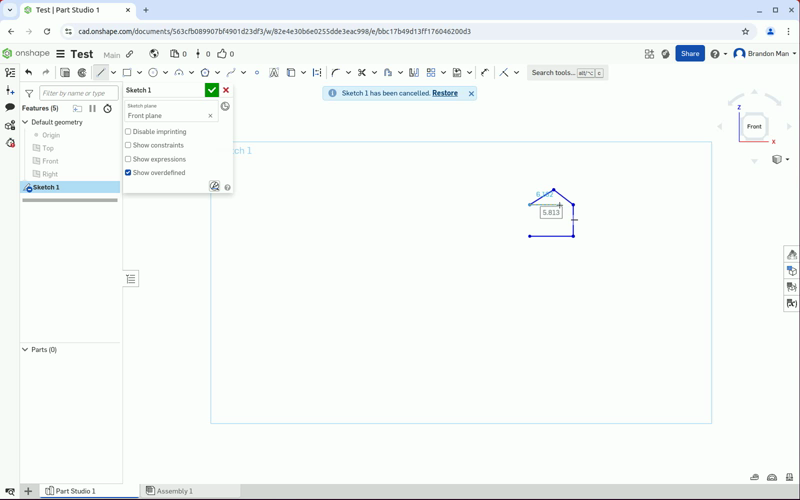
mouse_move(529, 236)
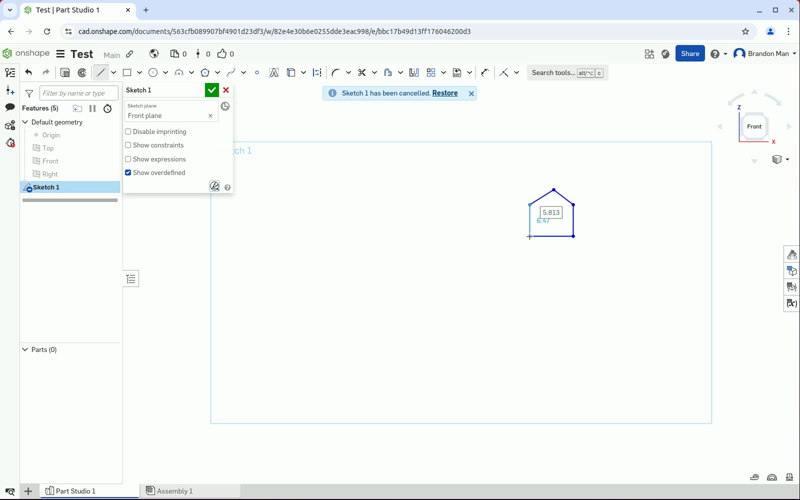
key_up(shift)
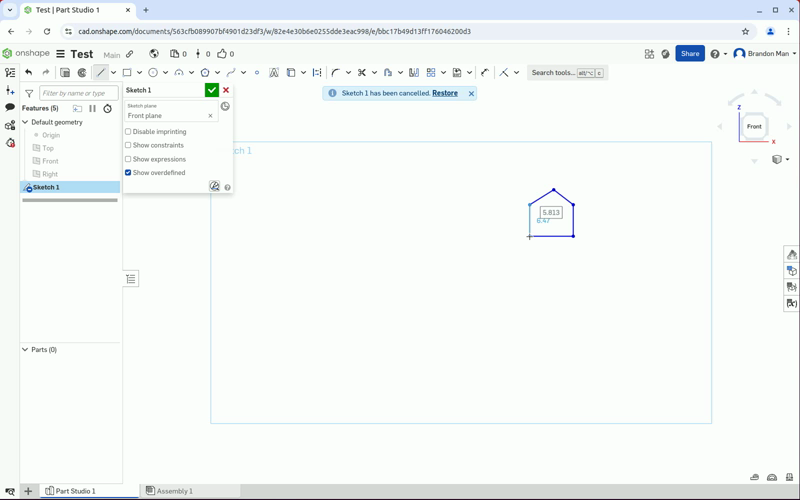
click(529, 236)
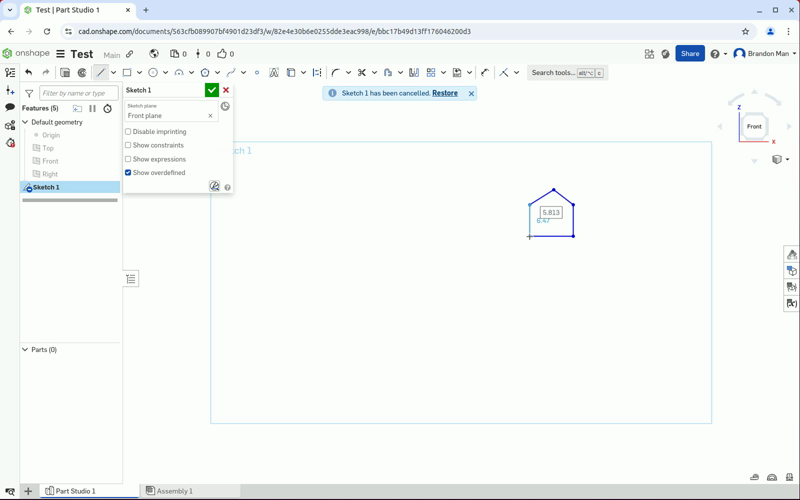
key(esc)
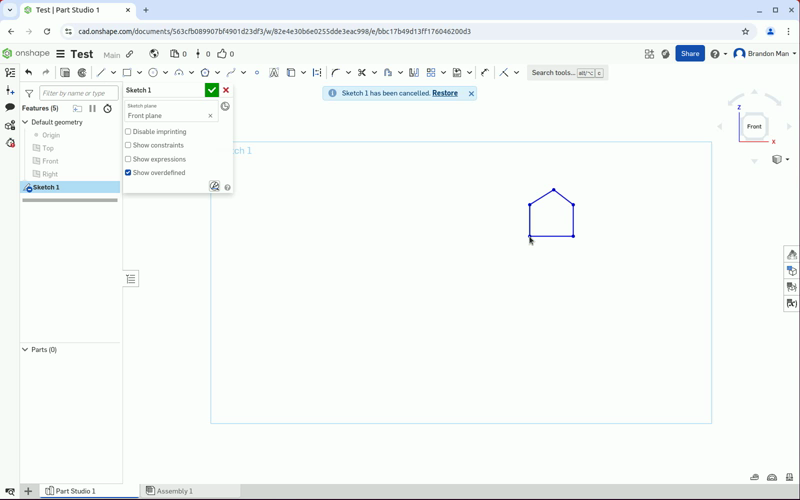
mouse_move(560, 231)
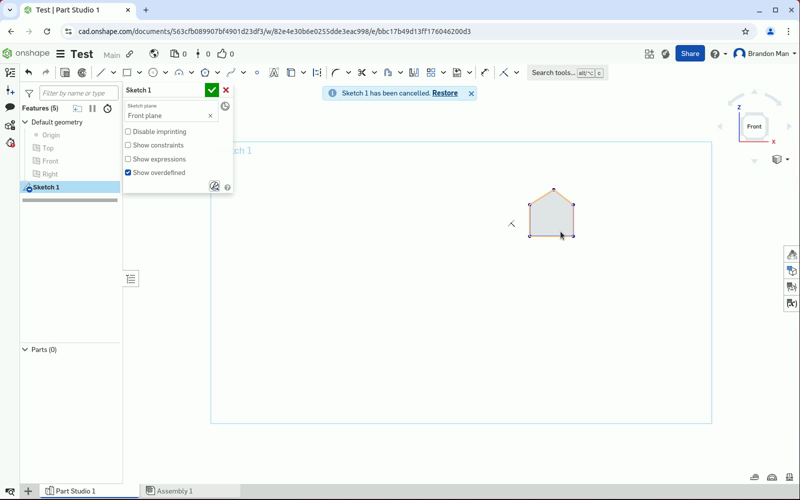
scroll(6)
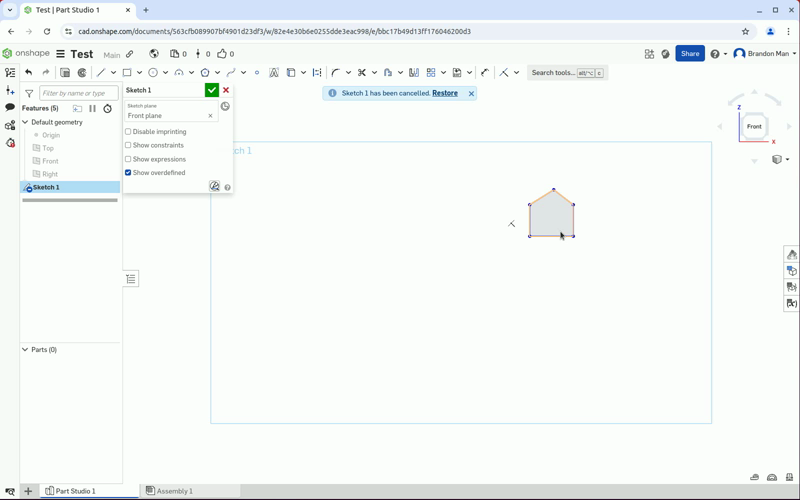
scroll(6)
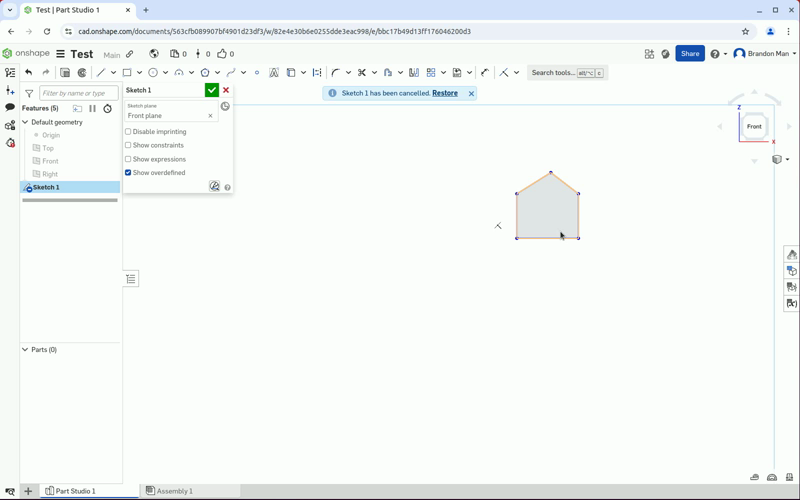
scroll(6)
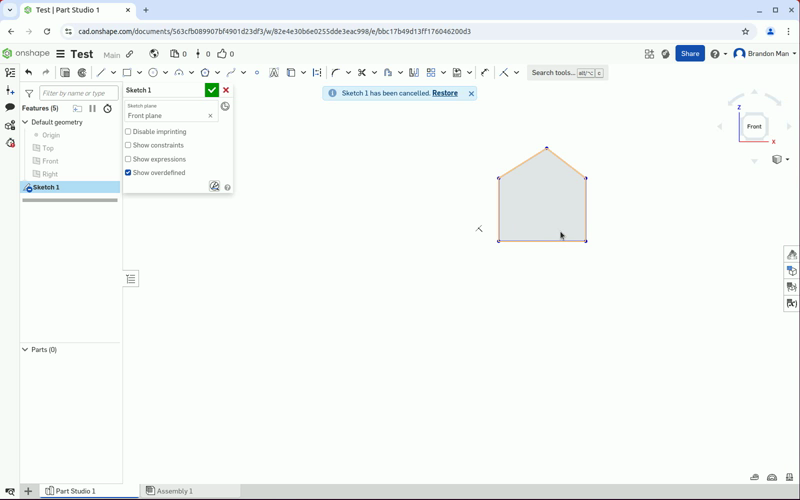
scroll(6)
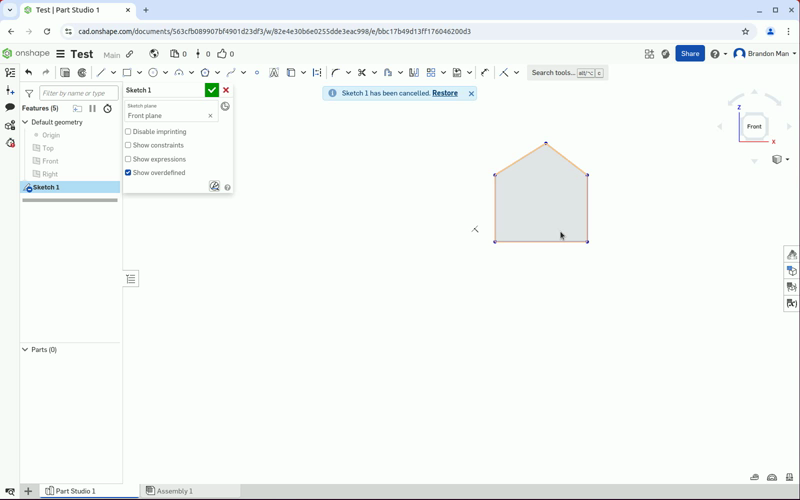
scroll(6)
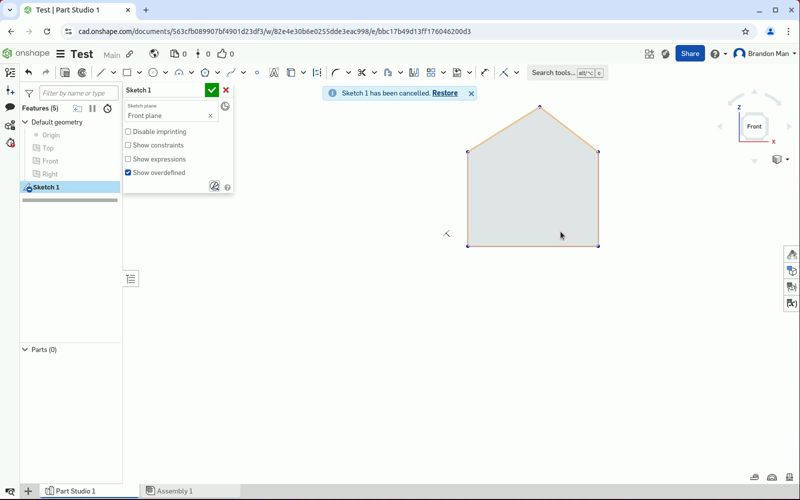
scroll(6)
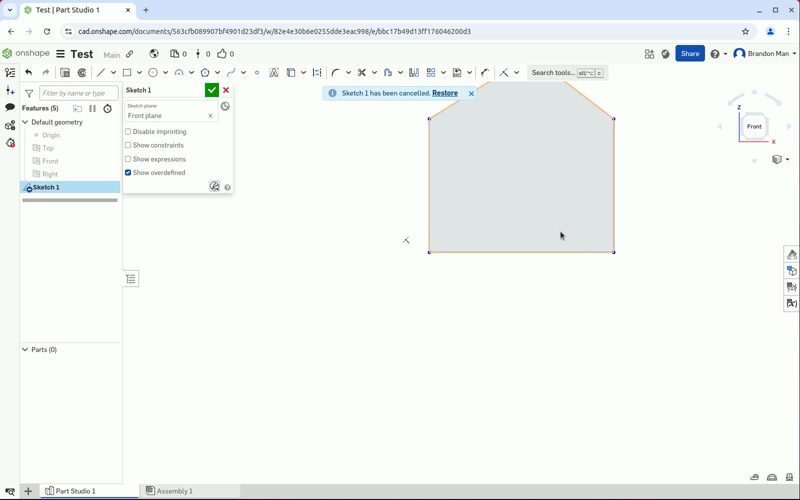
scroll(6)
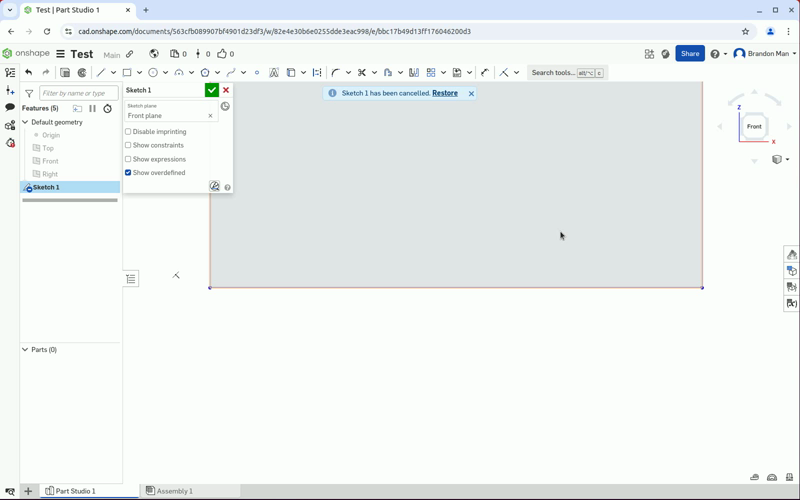
click(560, 231)
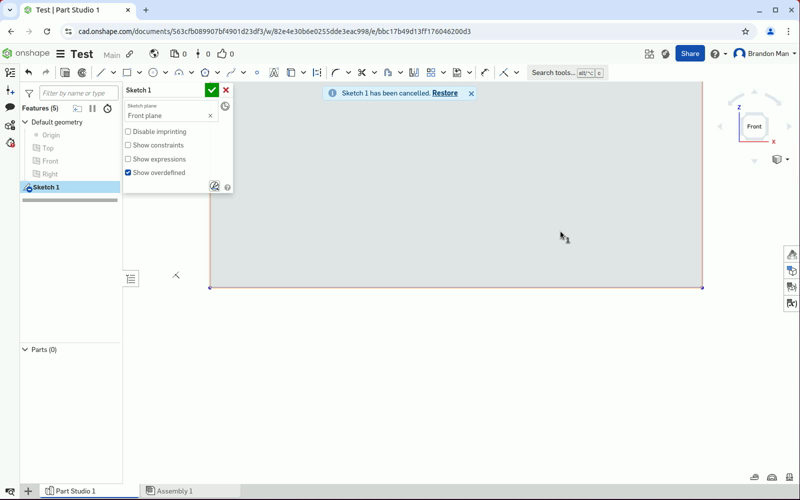
scroll(-6)
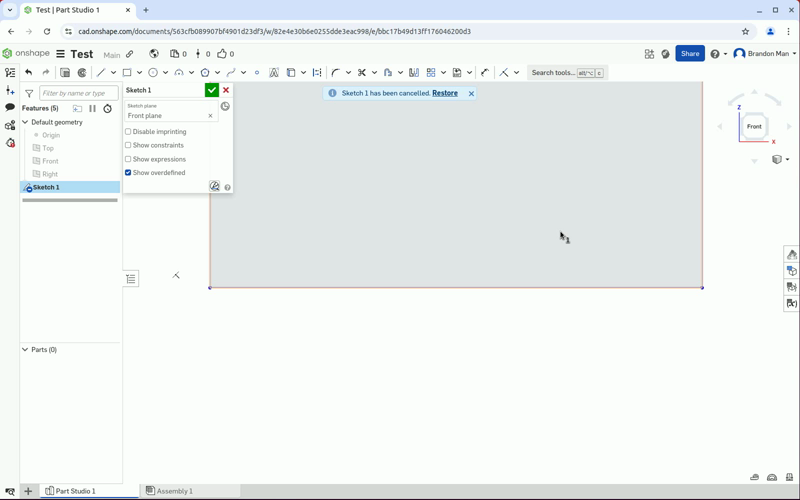
scroll(-6)
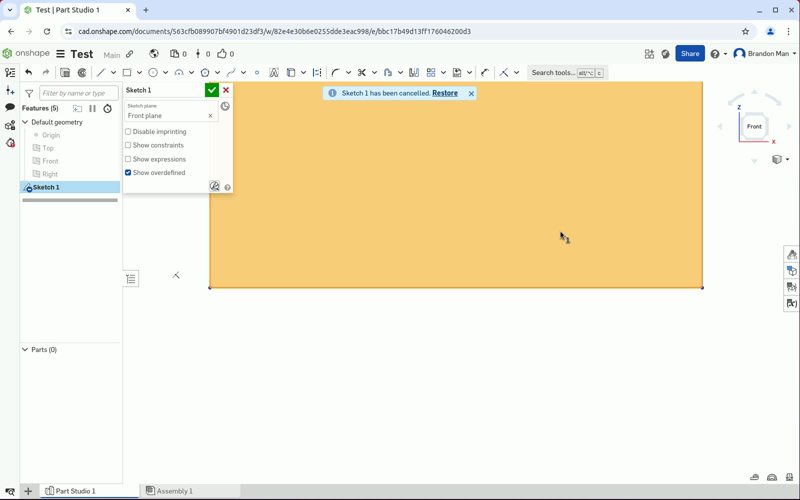
scroll(-6)
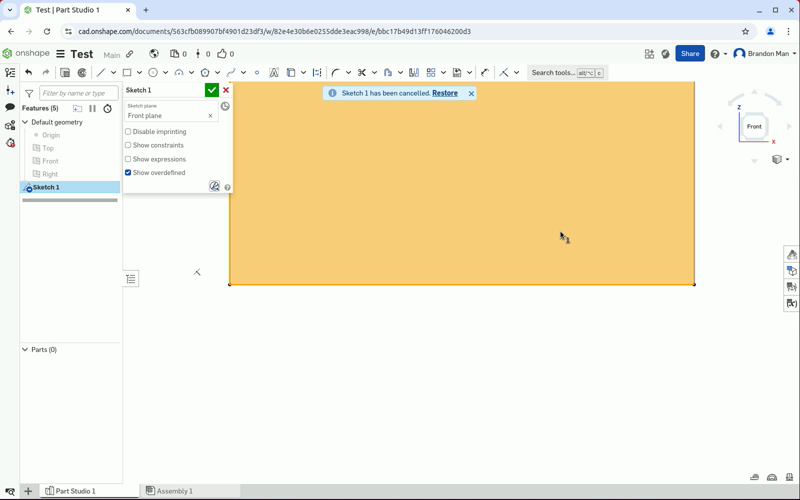
scroll(-6)
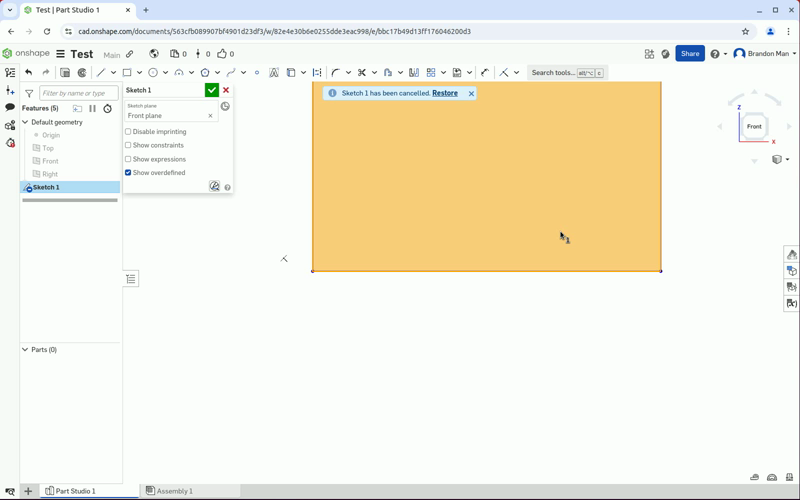
scroll(-6)
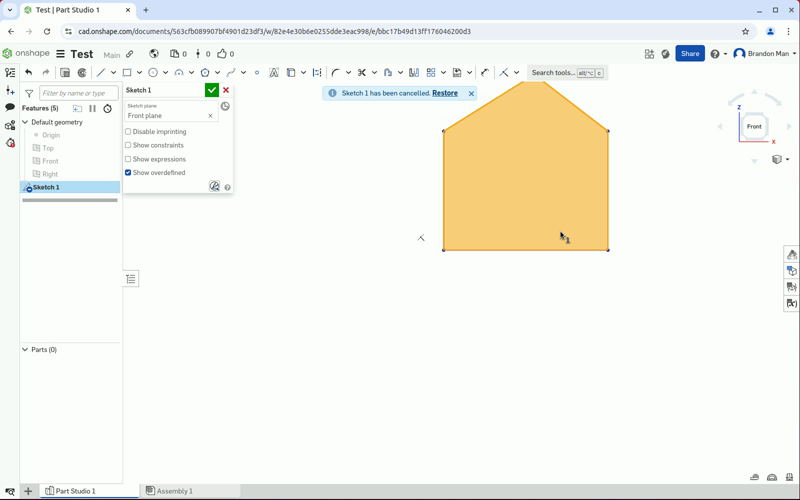
scroll(-6)
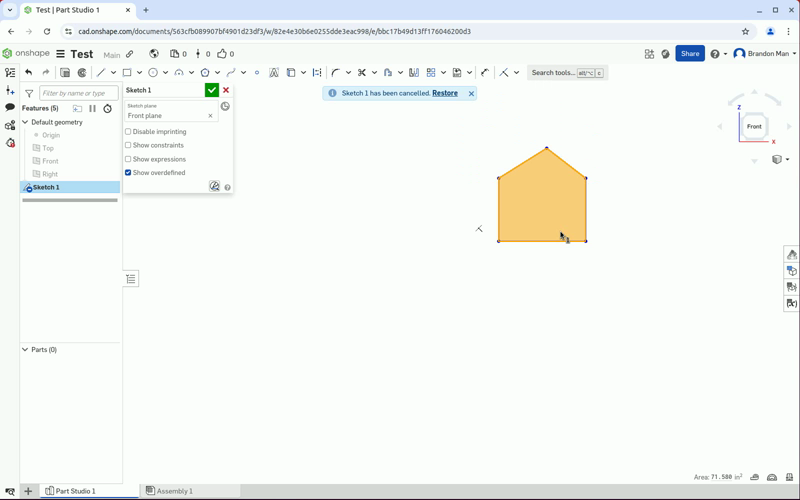
scroll(-6)
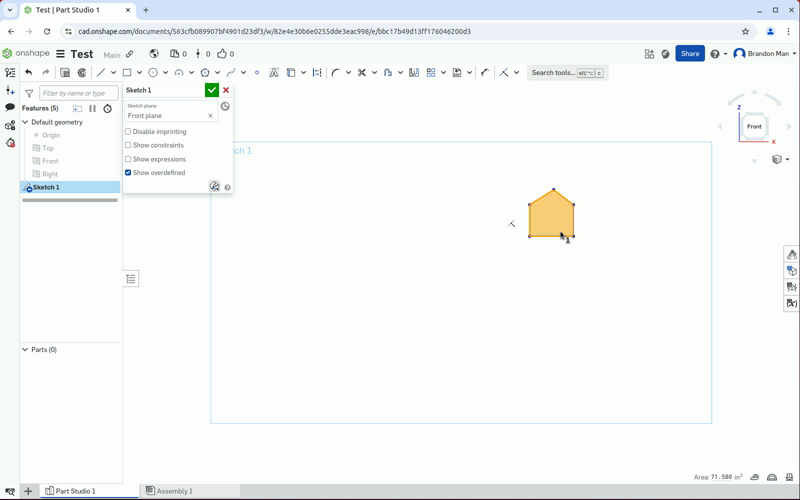
mouse_move(73, 352)
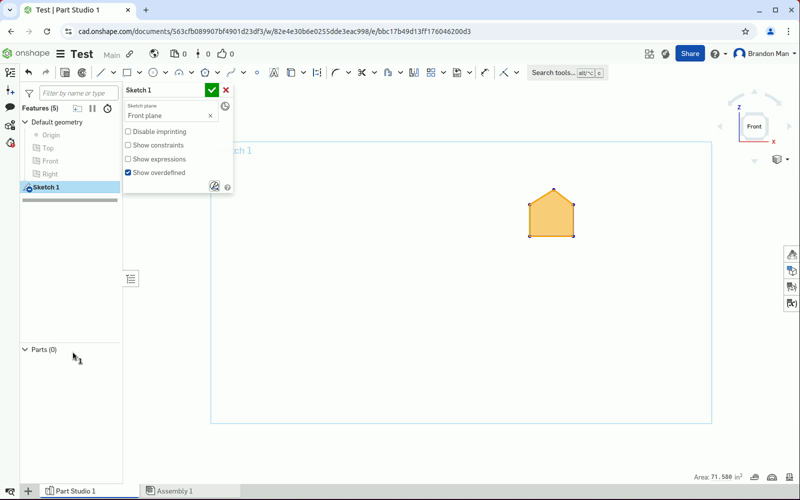
key(shift+y)
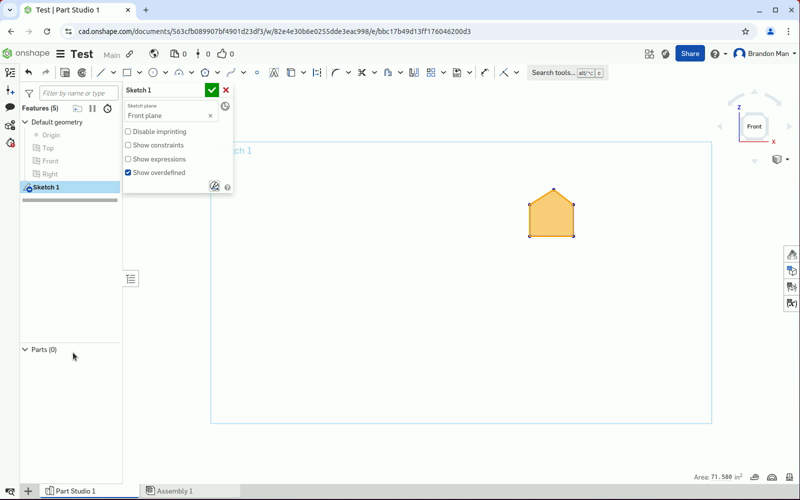
key(shift+e)
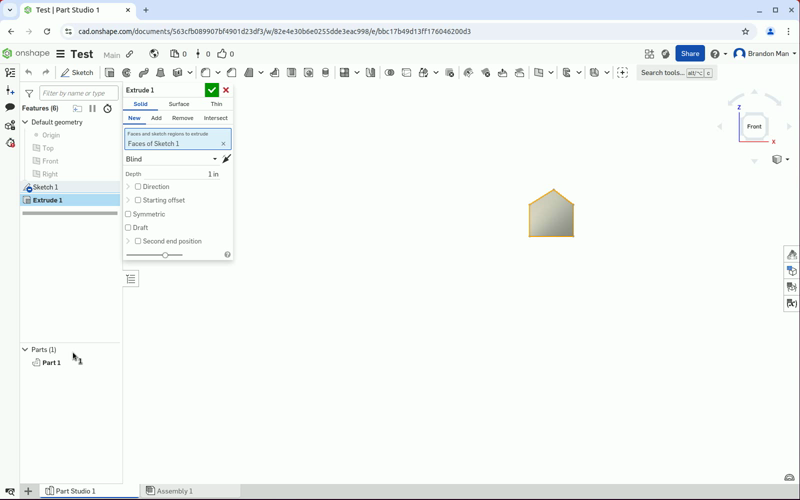
mouse_move(143, 106)
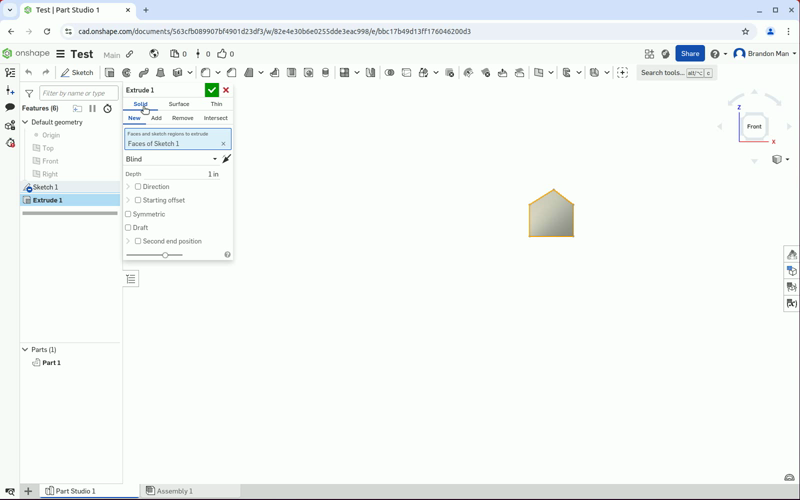
click(143, 106)
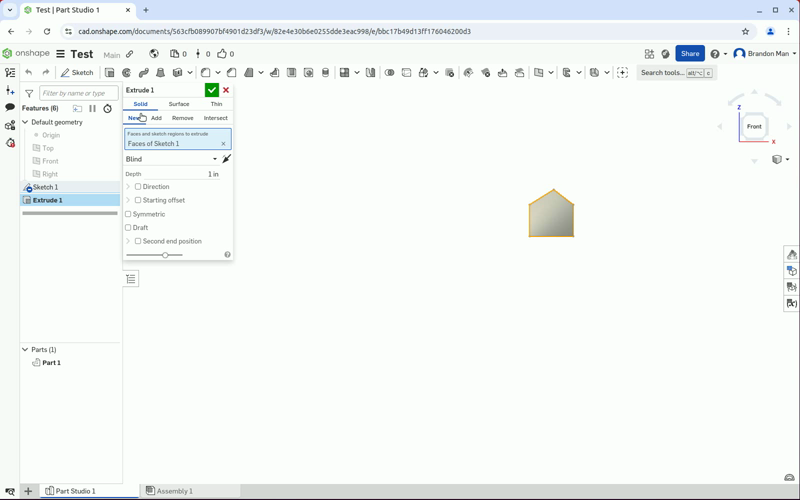
mouse_move(137, 120)
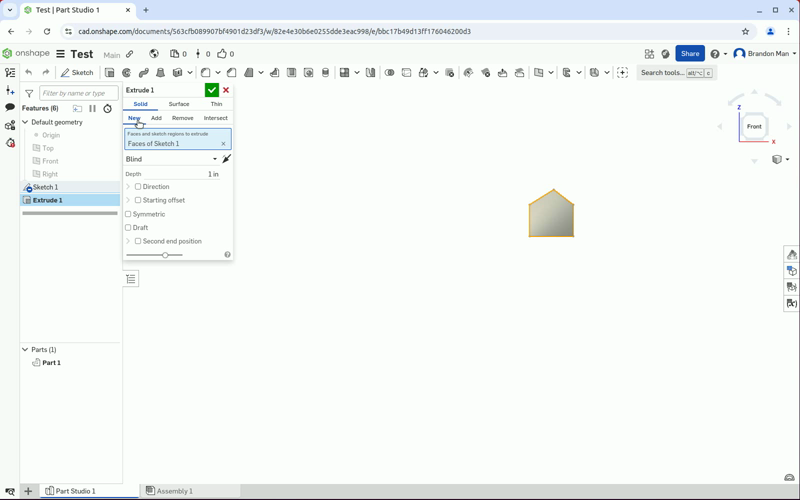
click(137, 120)
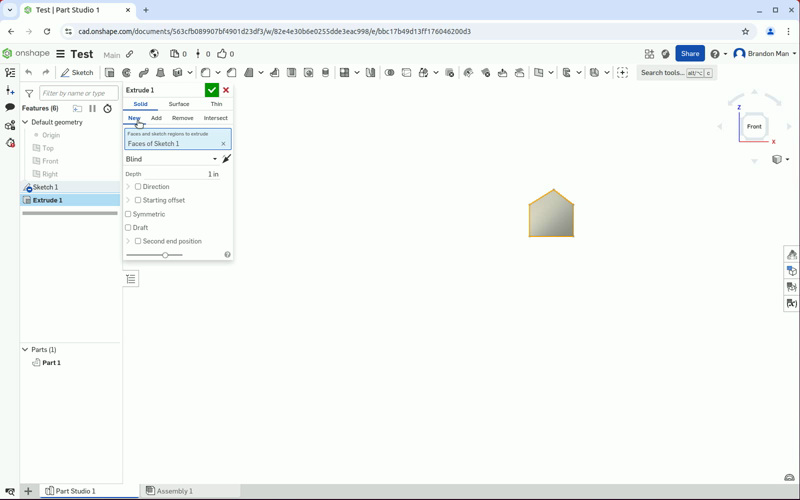
key(tab, 4)
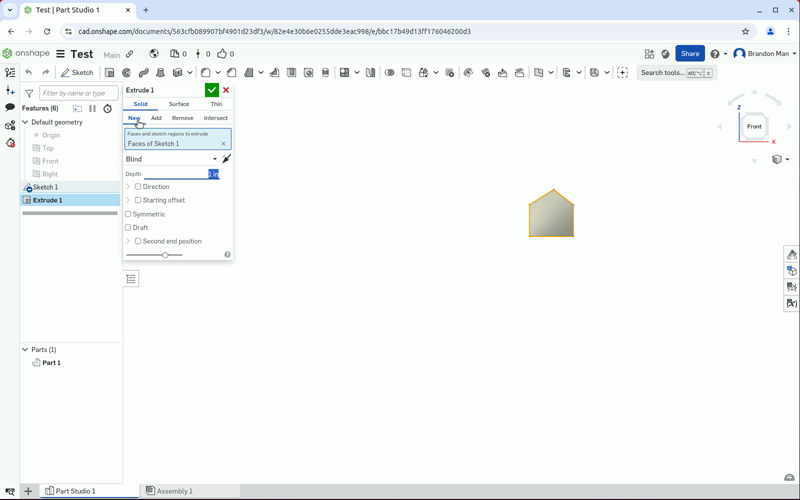
text(-8.906)
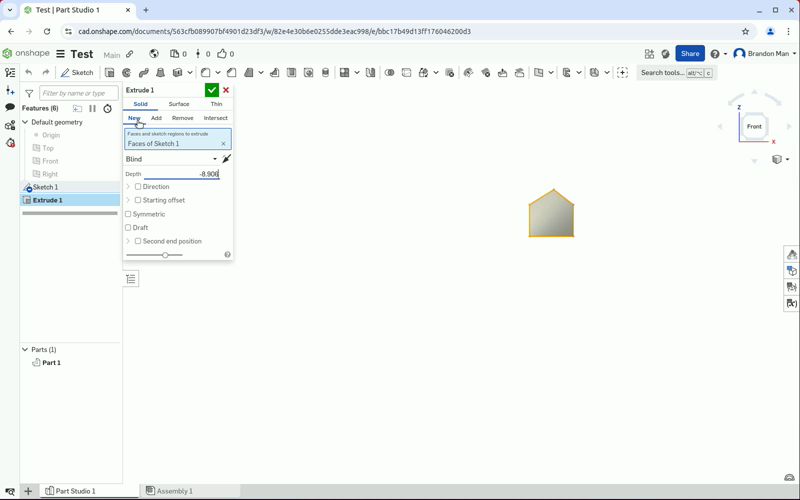
key(enter)
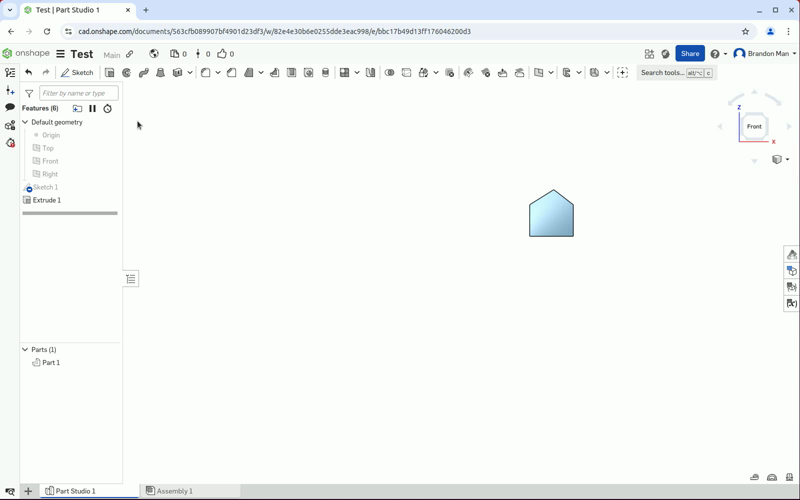
key(shift+h)
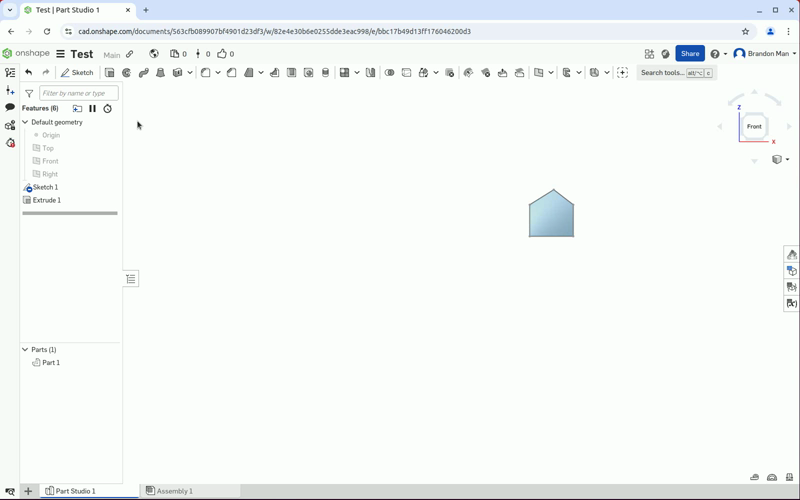
key(shift+h)
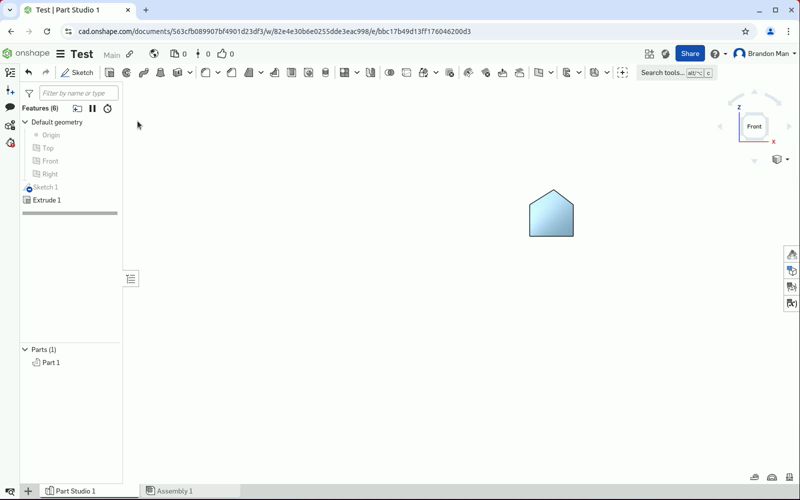
mouse_move(73, 189)
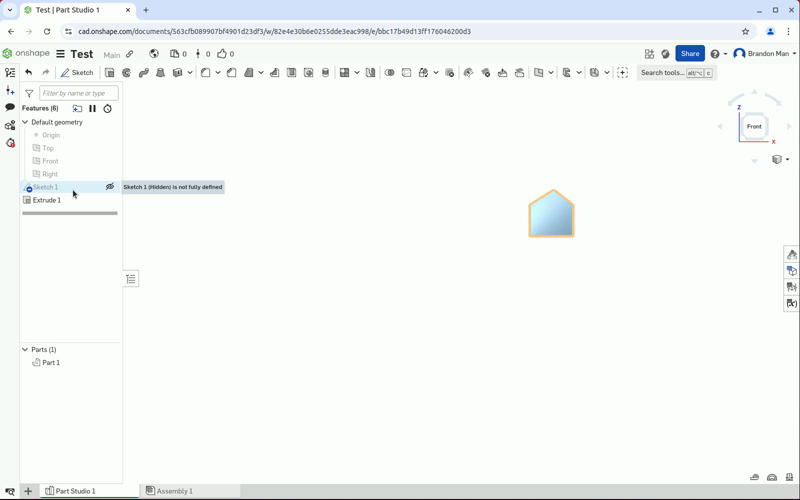
click(73, 189)
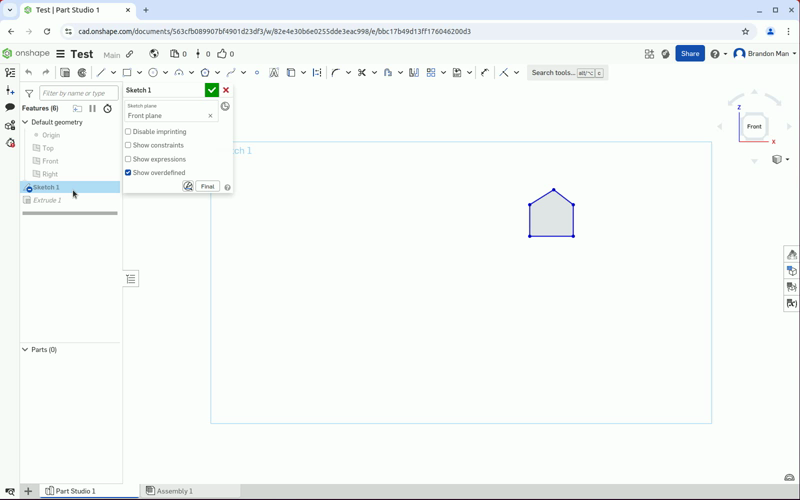
mouse_move(229, 92)
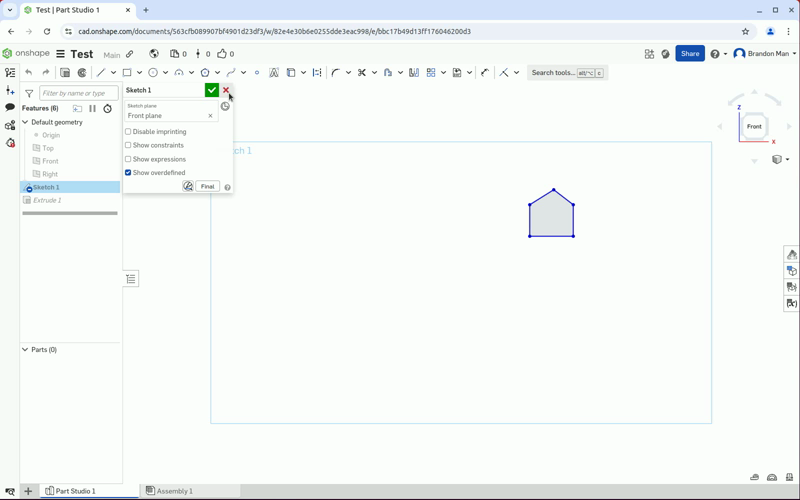
click(229, 92)
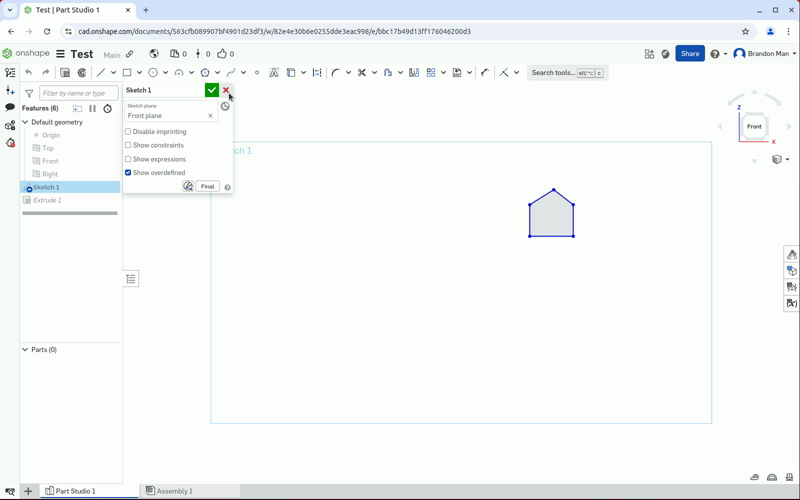
key(shift+s)
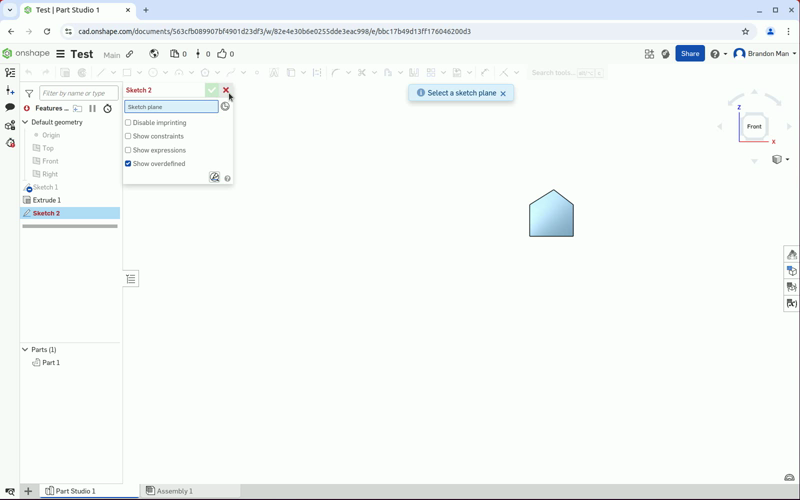
mouse_move(73, 163)
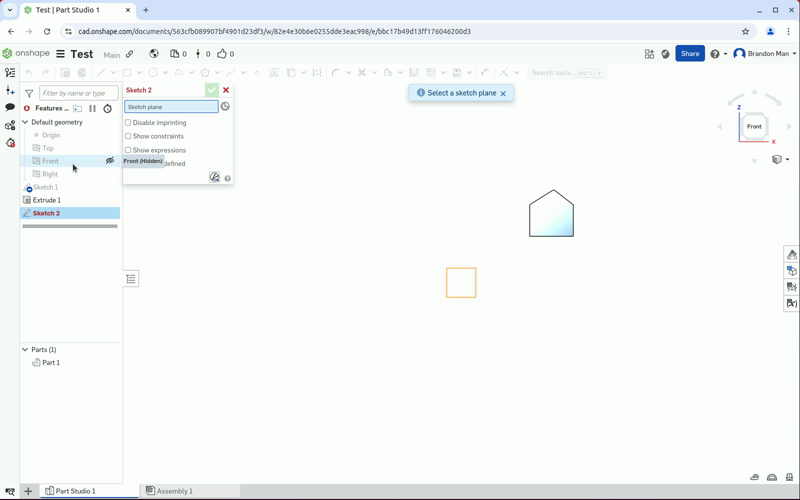
click(73, 163)
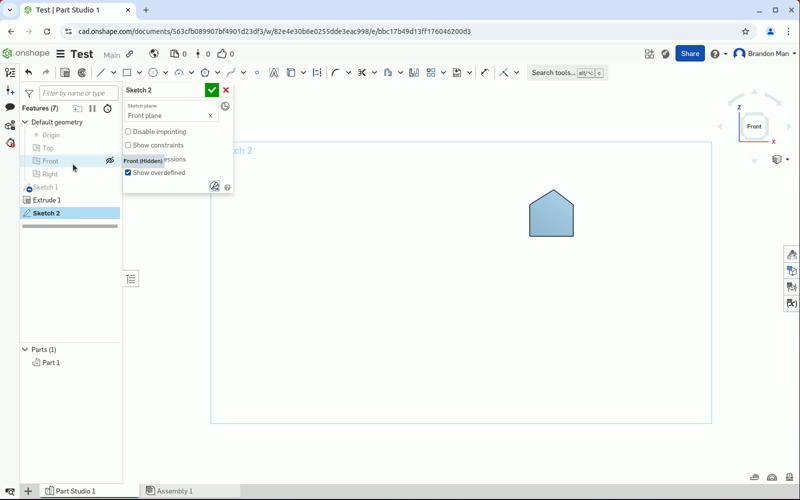
mouse_move(73, 352)
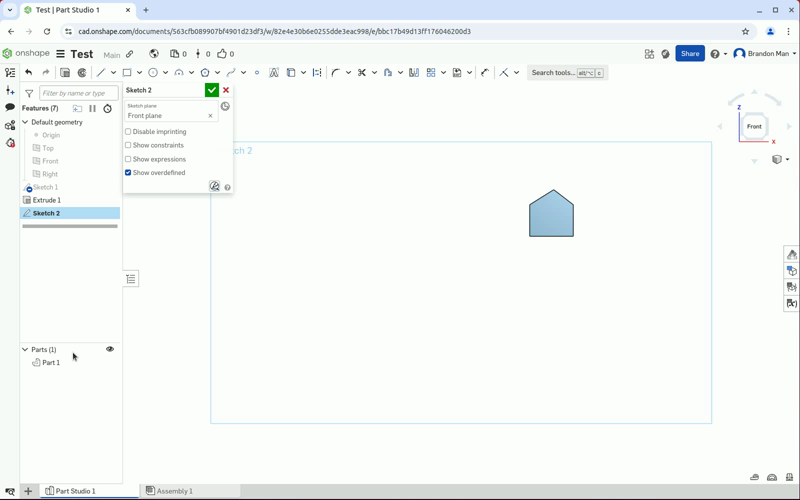
key(y)
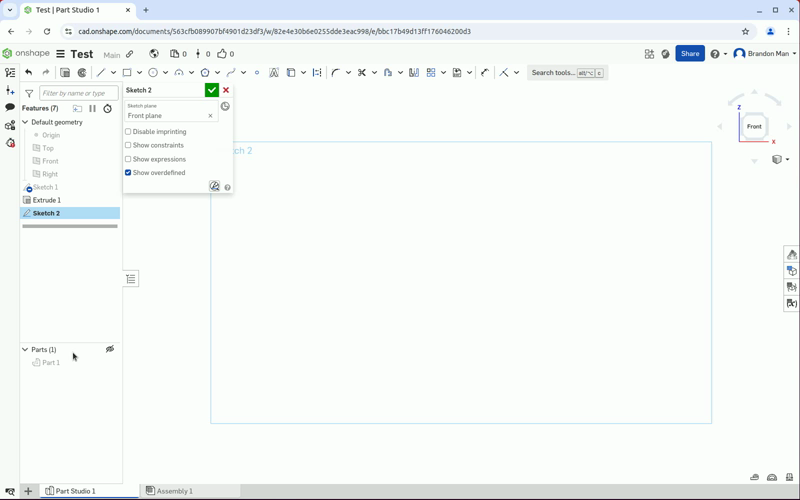
key(l)
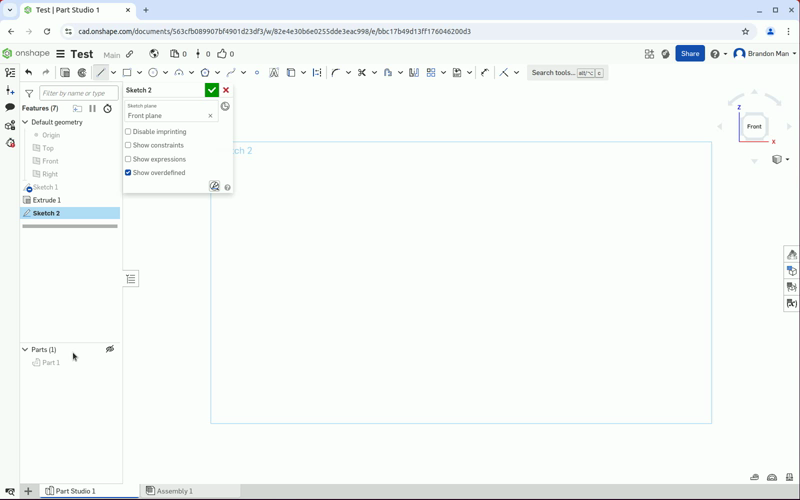
key_down(shift)
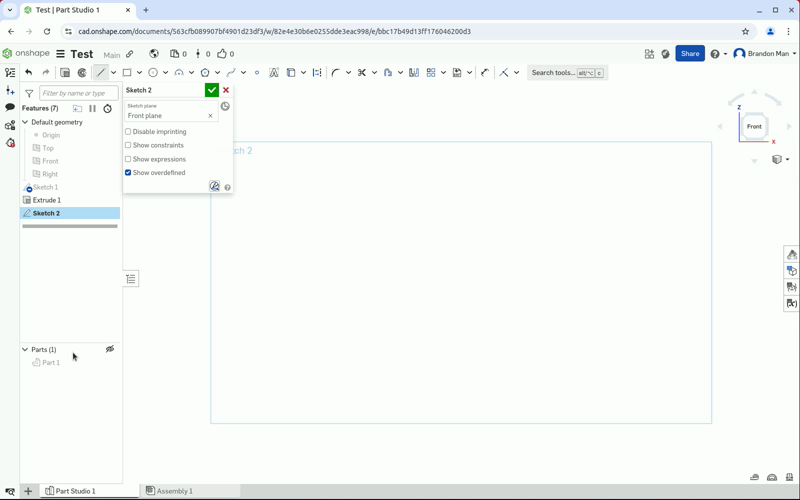
mouse_move(355, 236)
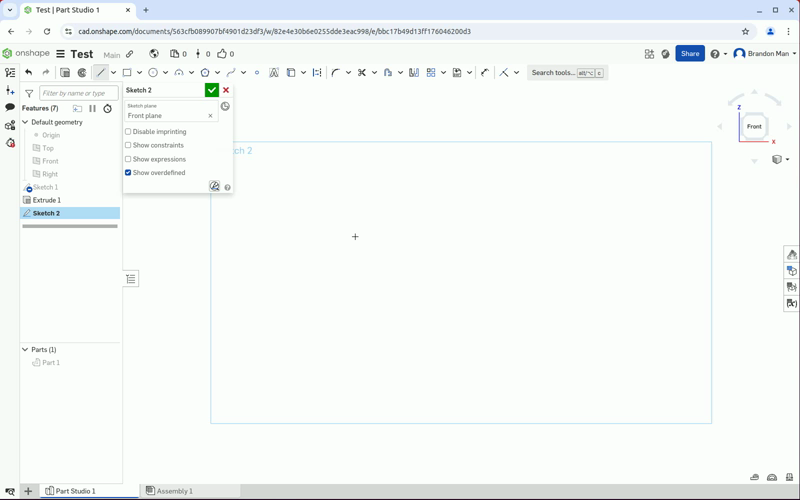
click(355, 236)
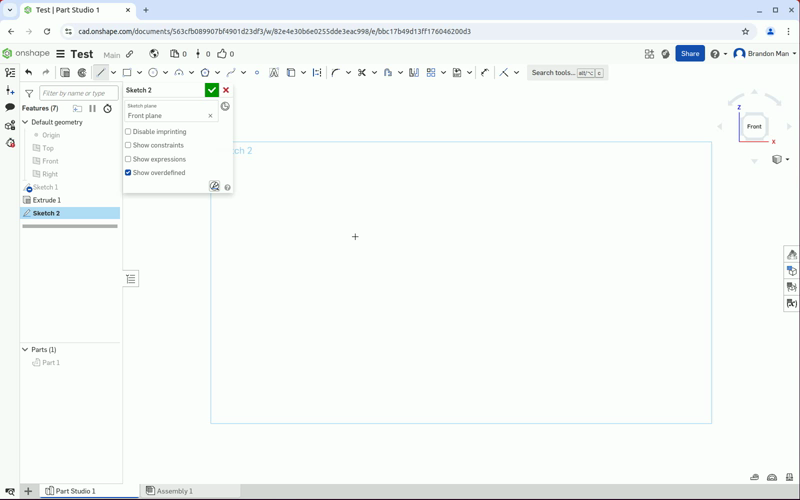
key_up(shift)
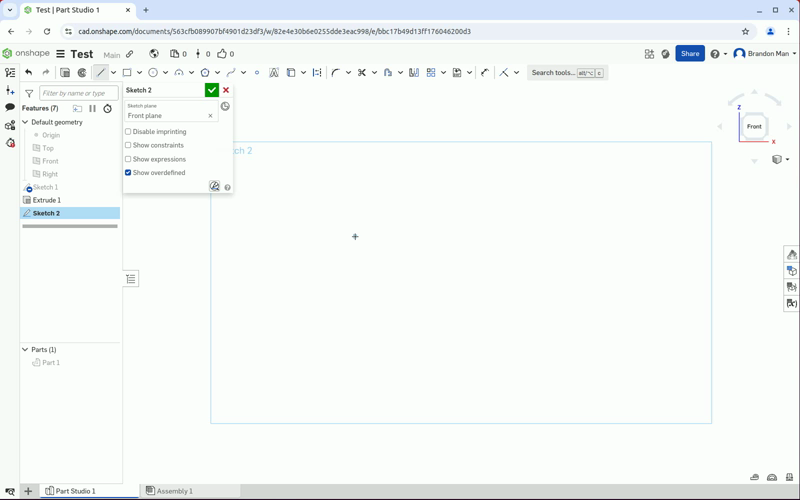
key_down(shift)
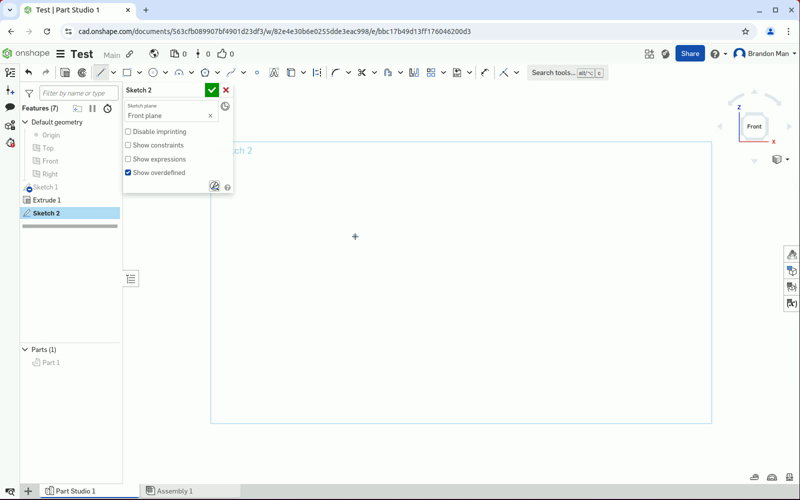
mouse_move(385, 236)
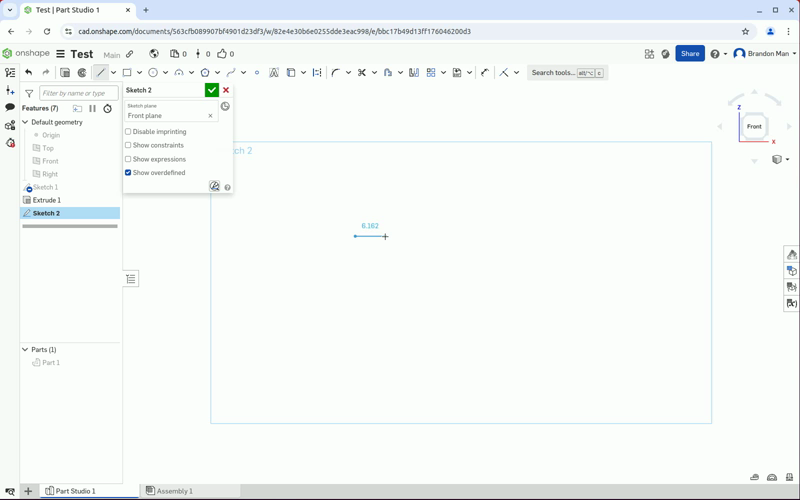
mouse_move(392, 236)
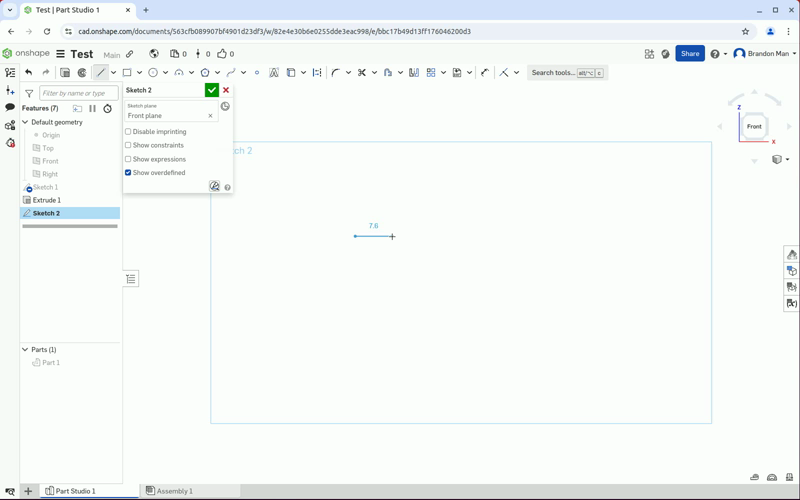
click(392, 236)
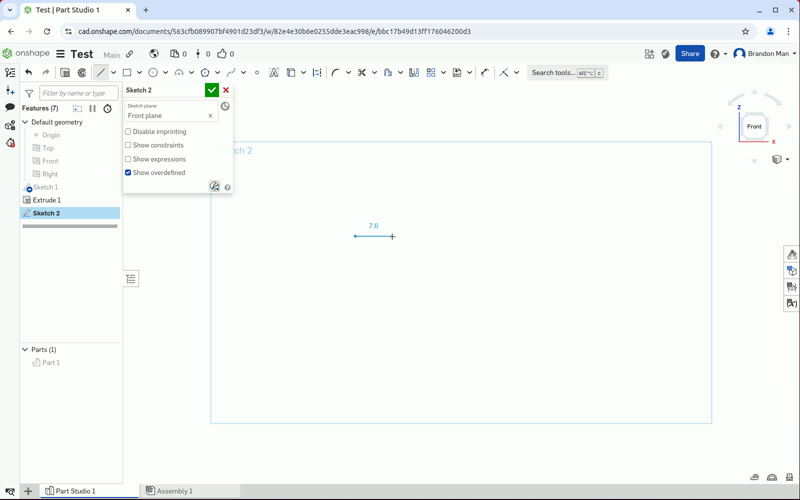
key_up(shift)
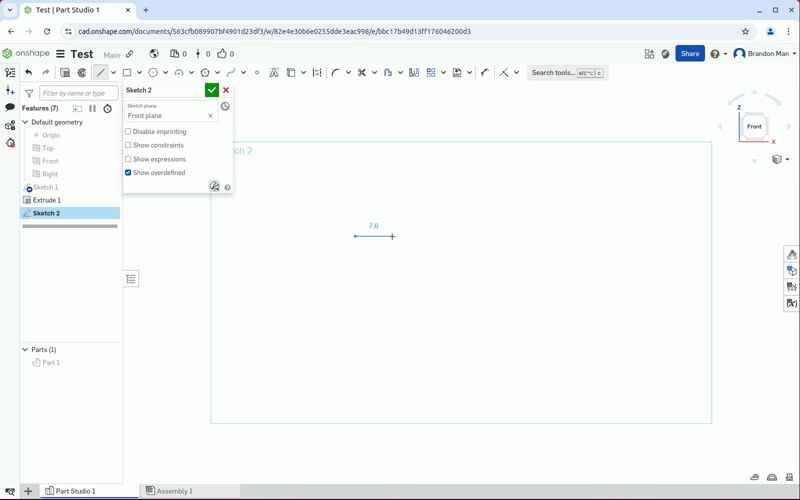
key_down(shift)
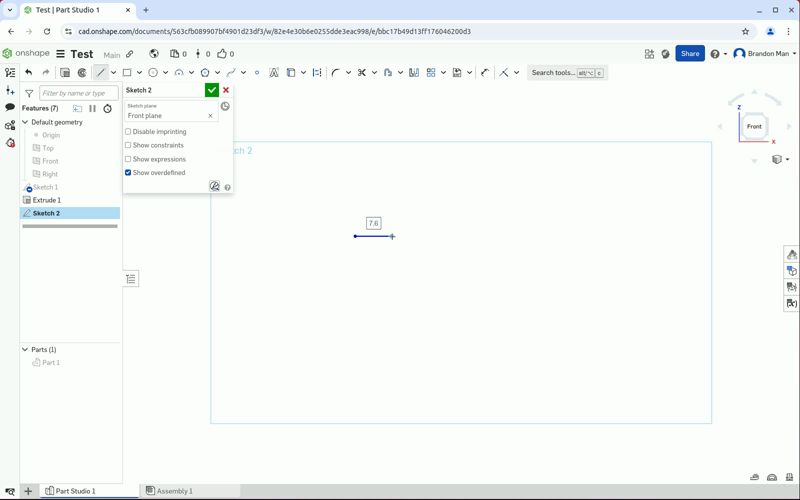
mouse_move(422, 236)
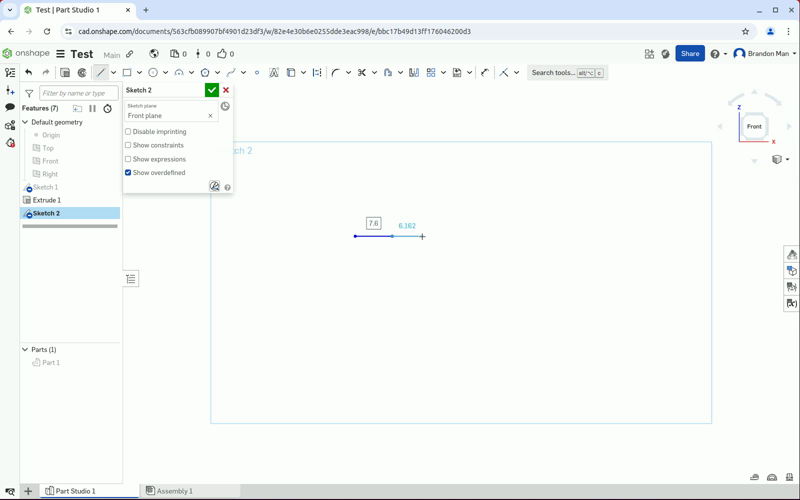
mouse_move(392, 208)
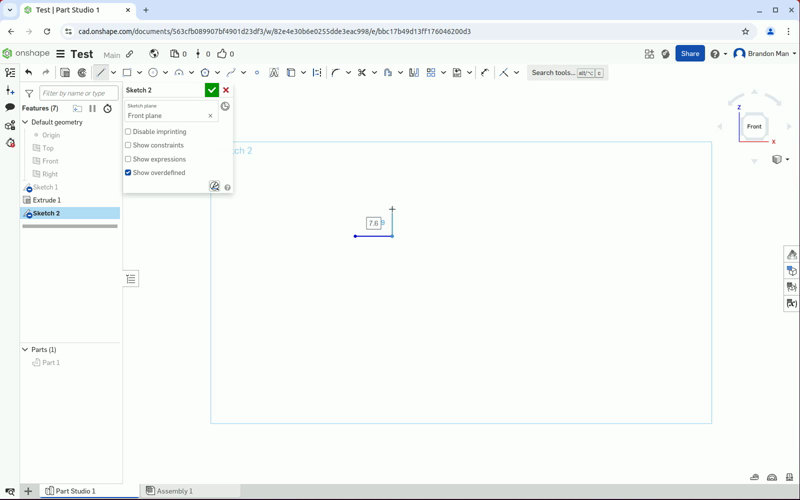
click(392, 208)
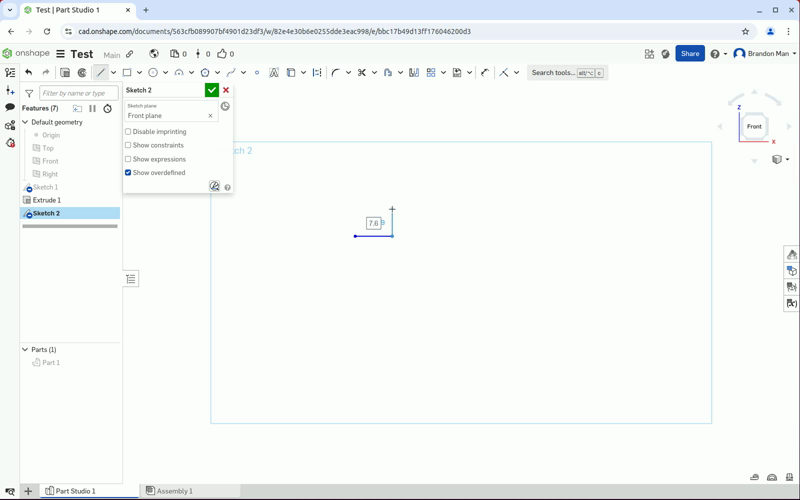
key_up(shift)
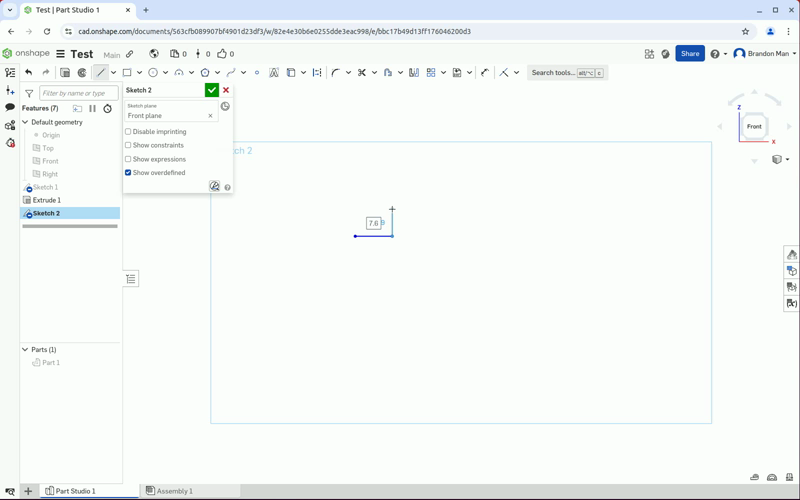
key_down(shift)
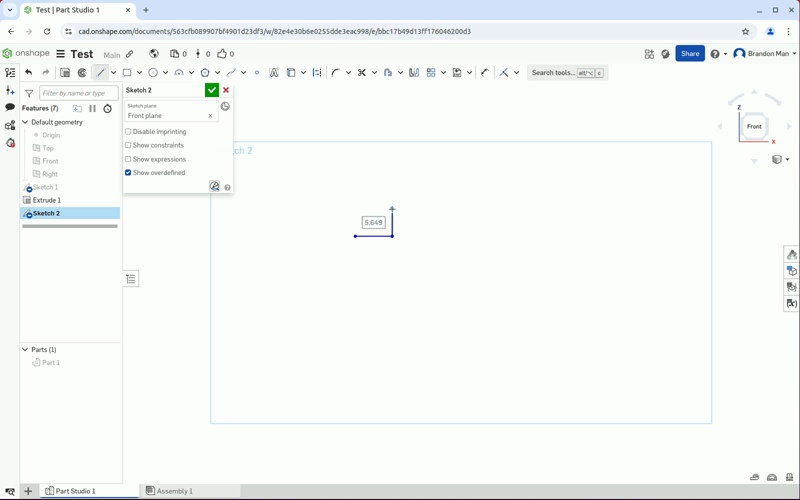
mouse_move(422, 208)
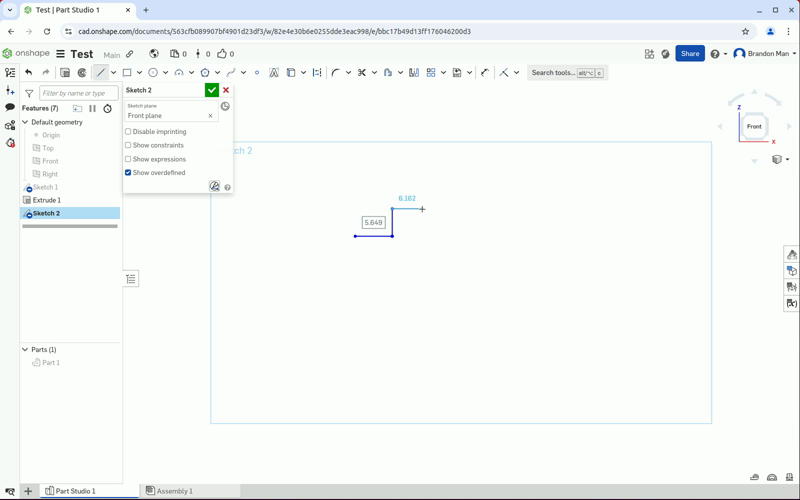
mouse_move(377, 194)
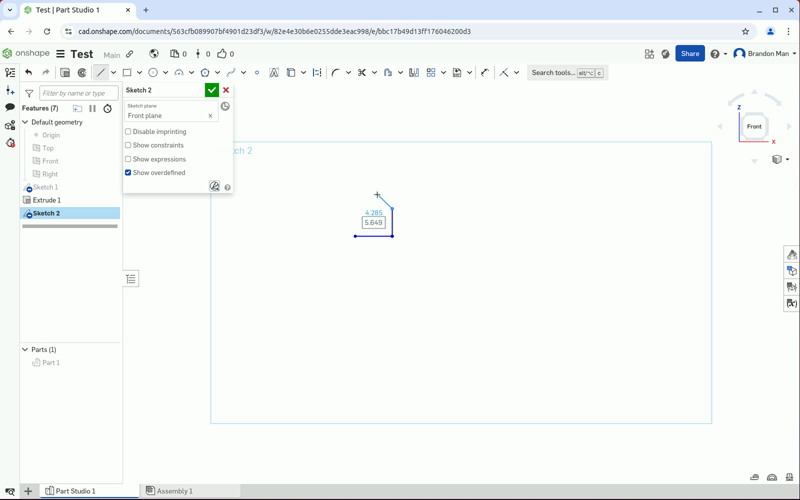
click(377, 194)
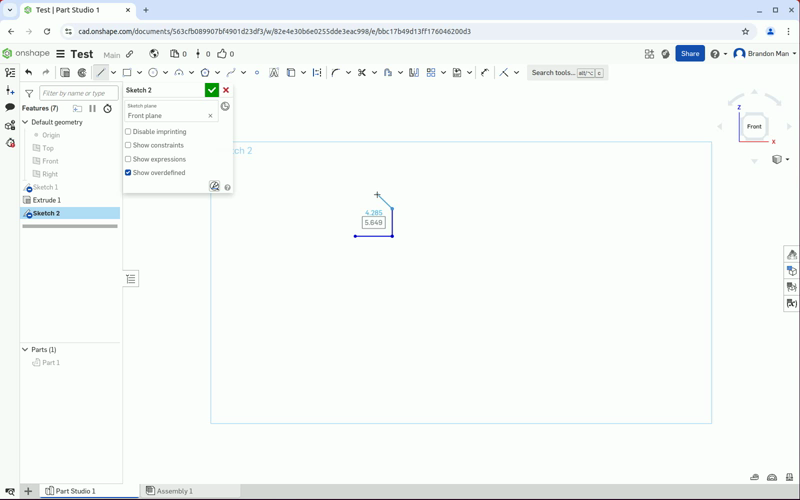
key_up(shift)
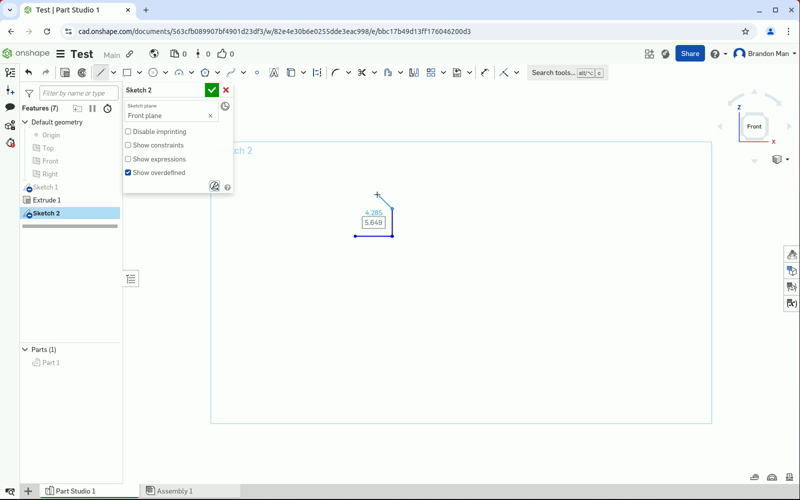
key_down(shift)
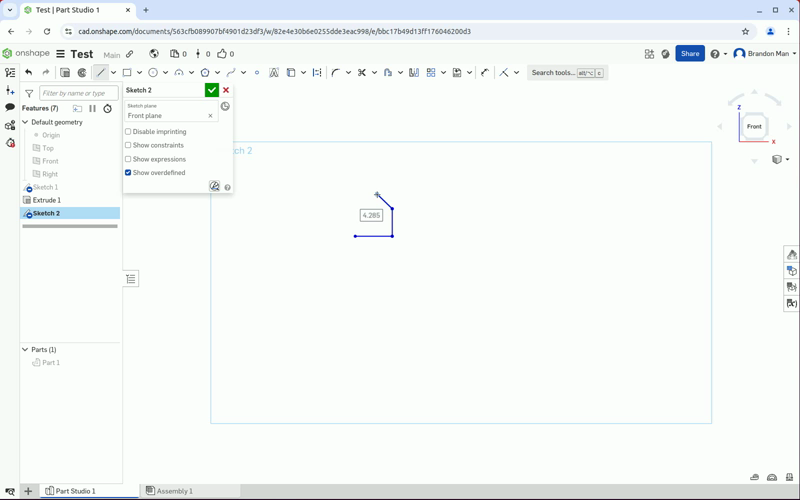
mouse_move(407, 194)
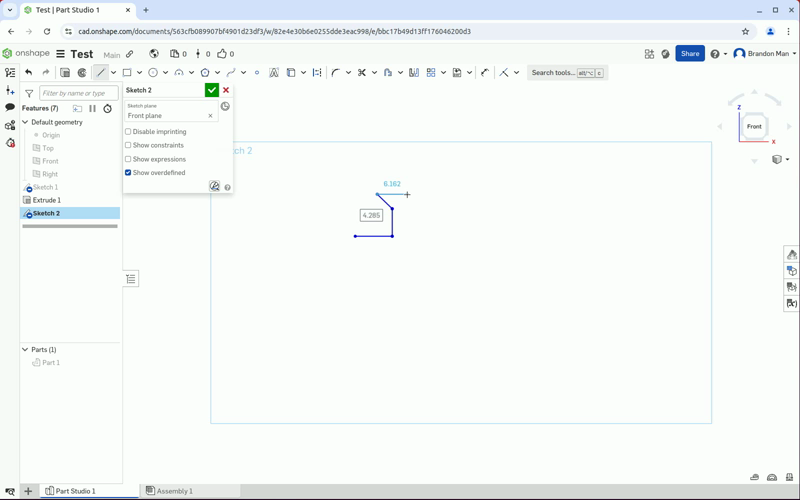
mouse_move(355, 208)
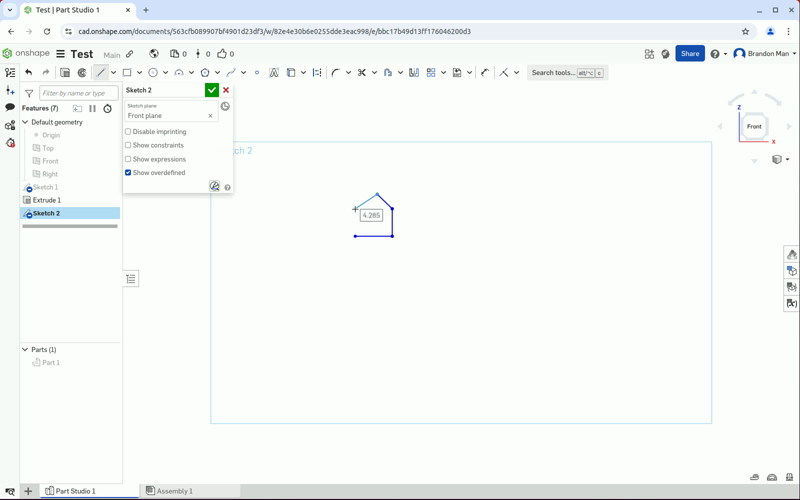
click(355, 208)
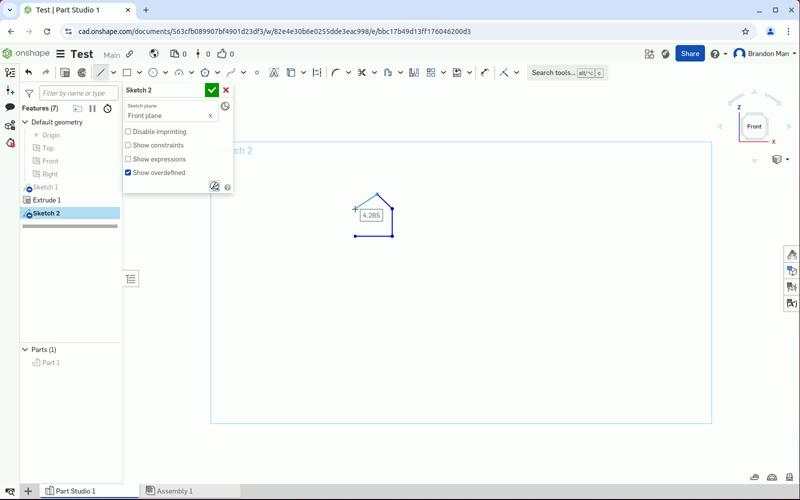
key_up(shift)
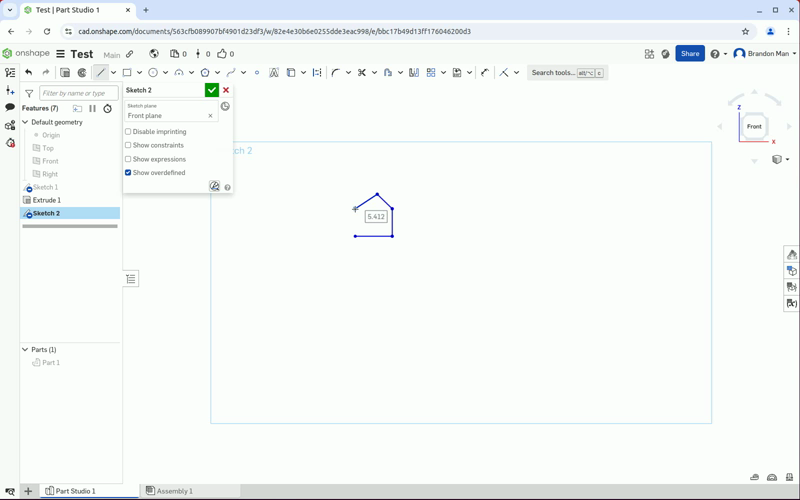
mouse_move(385, 208)
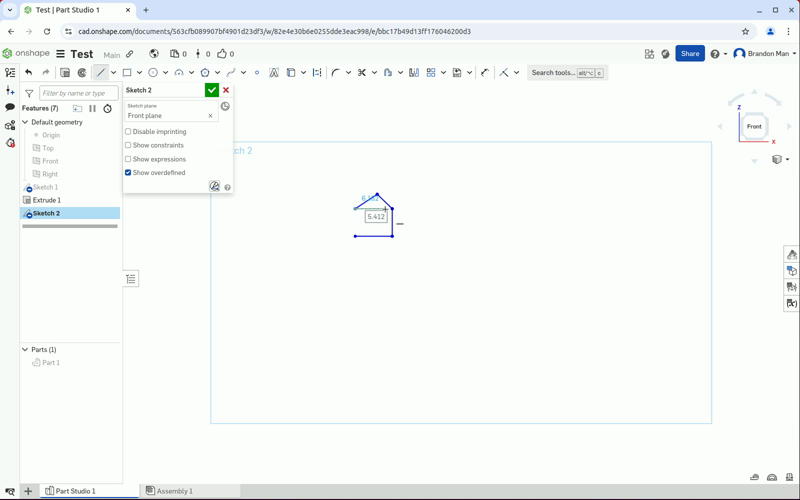
key_down(shift)
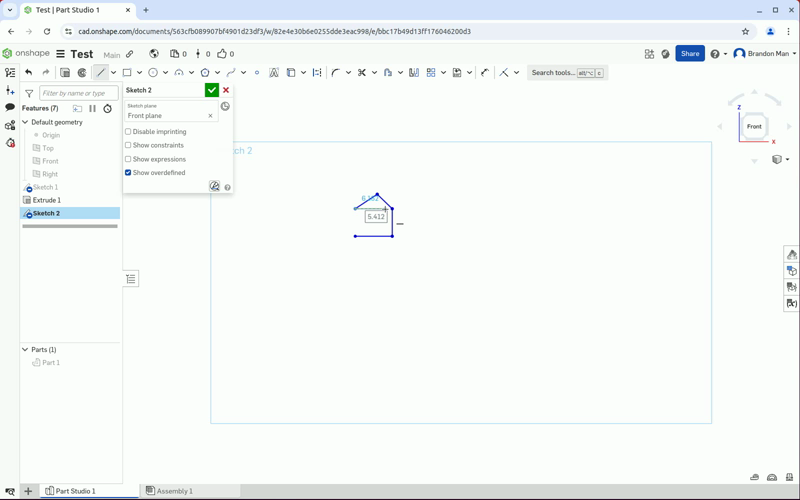
mouse_move(355, 236)
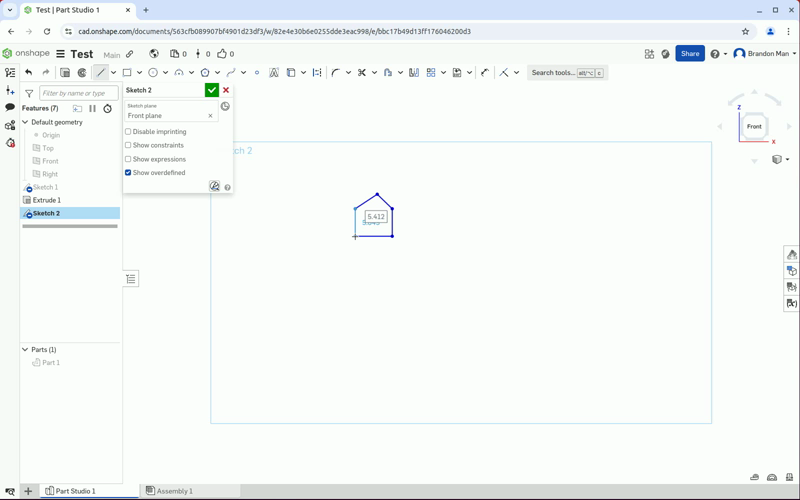
key_up(shift)
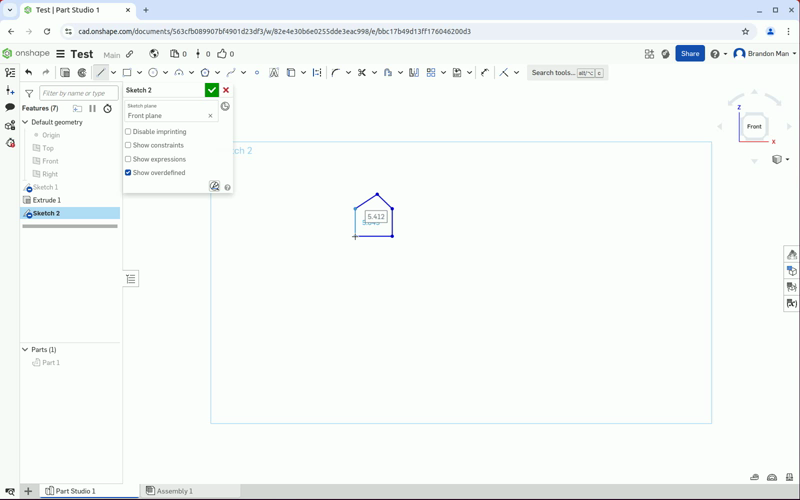
click(355, 236)
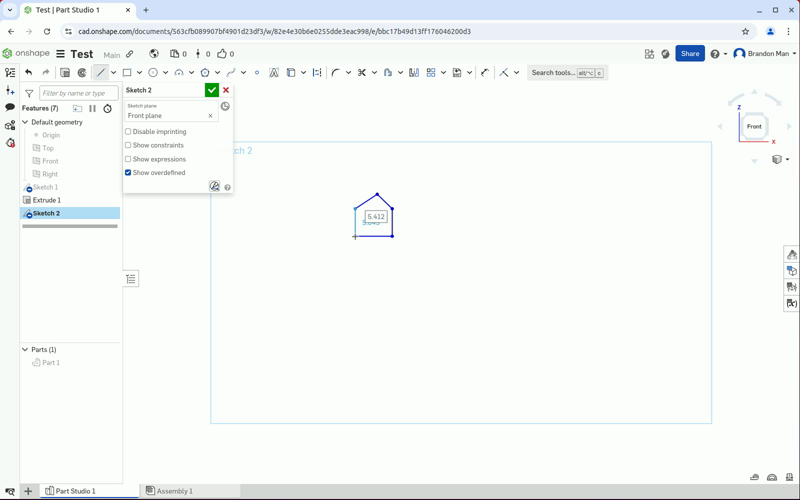
key(esc)
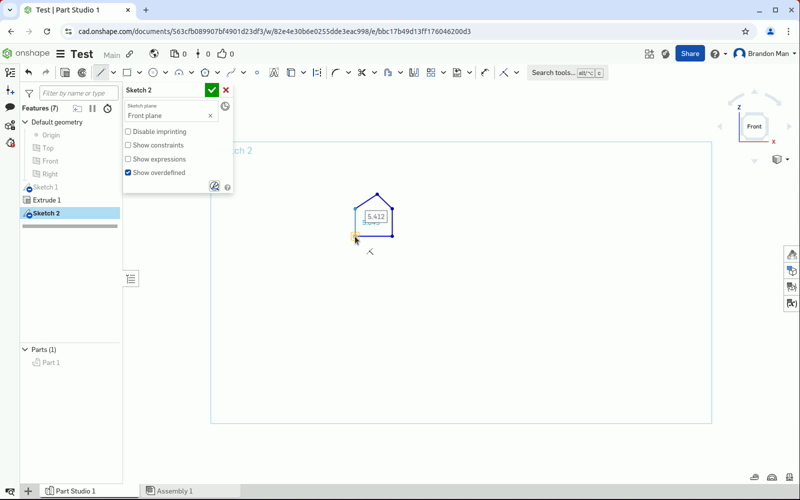
mouse_move(383, 204)
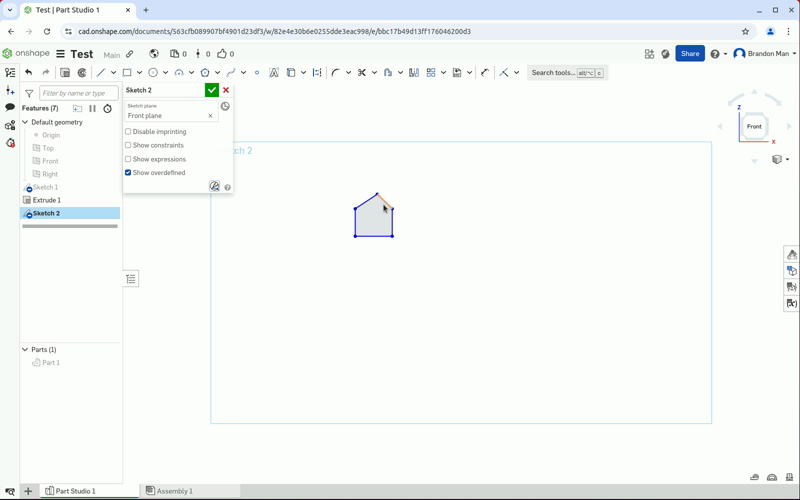
scroll(6)
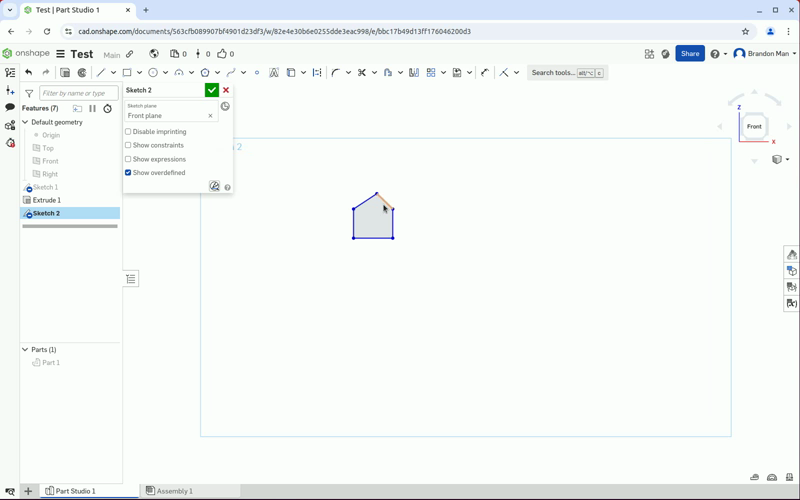
scroll(6)
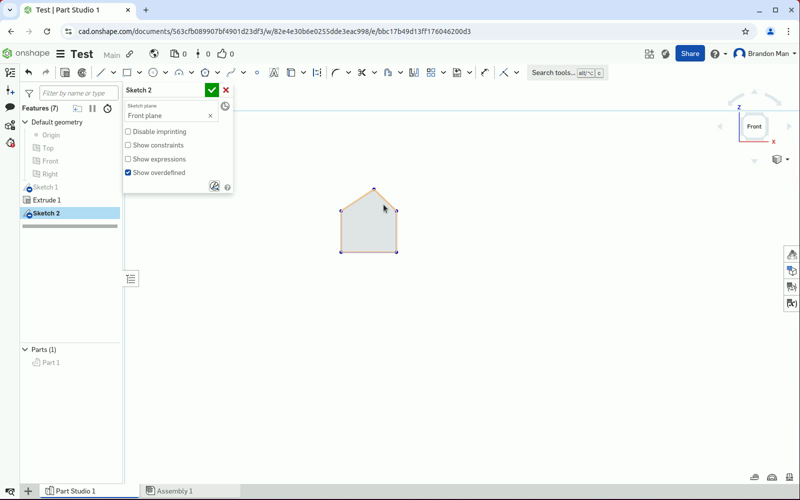
scroll(6)
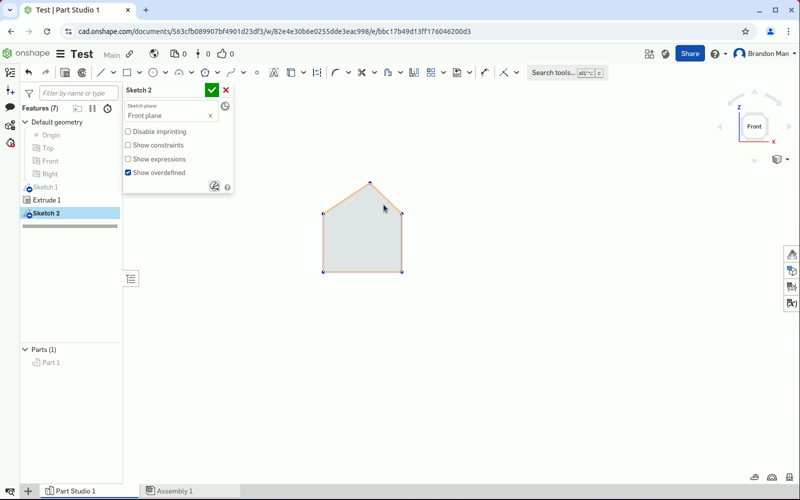
scroll(6)
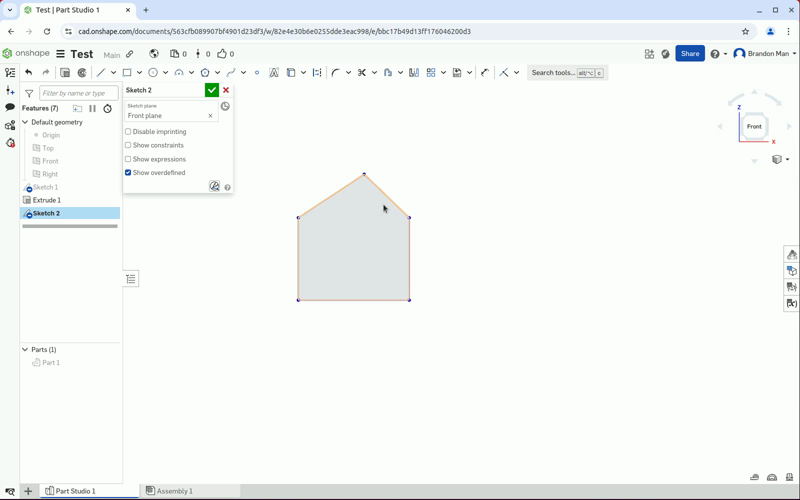
scroll(6)
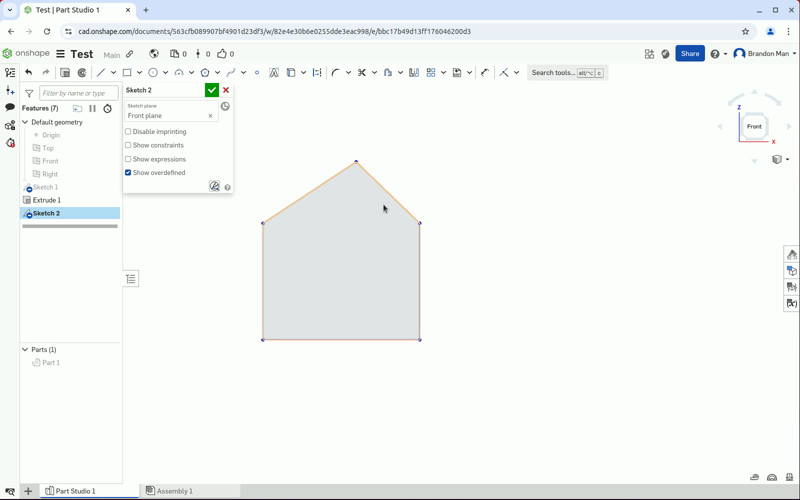
scroll(6)
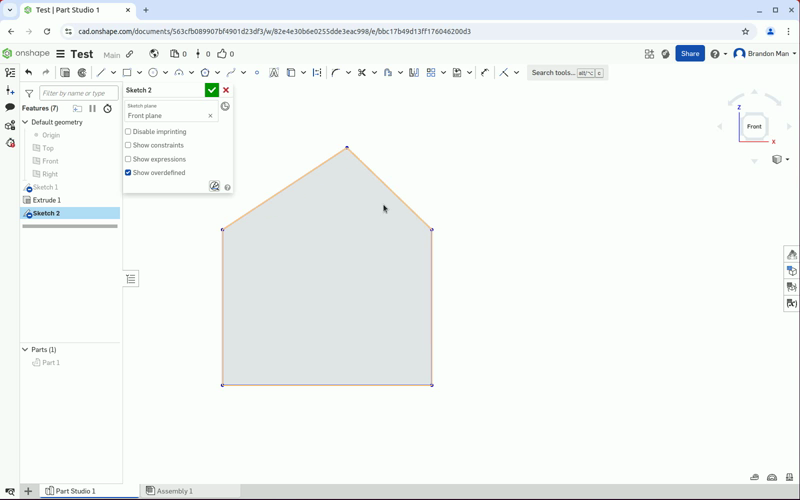
scroll(6)
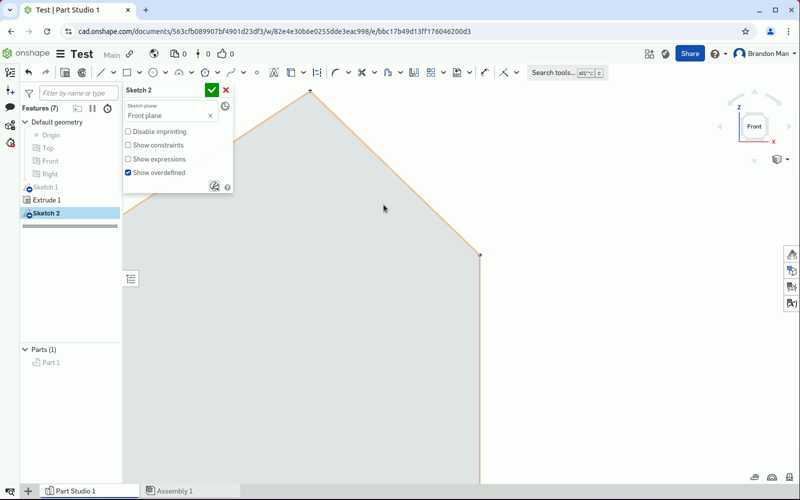
click(383, 204)
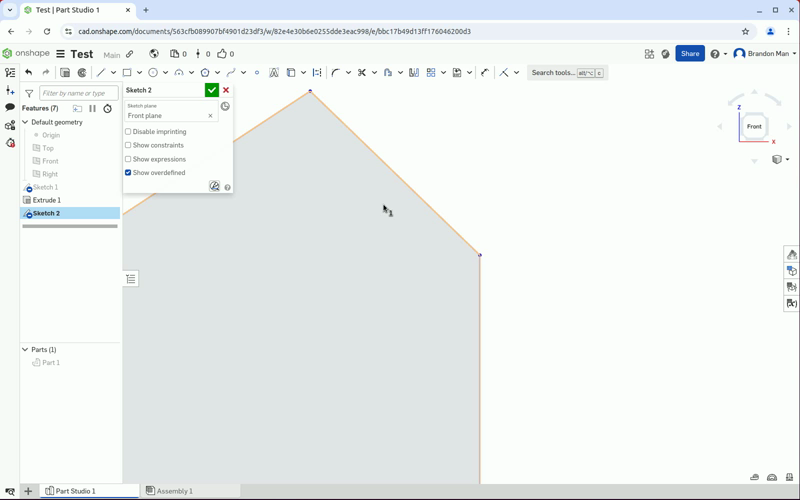
scroll(-6)
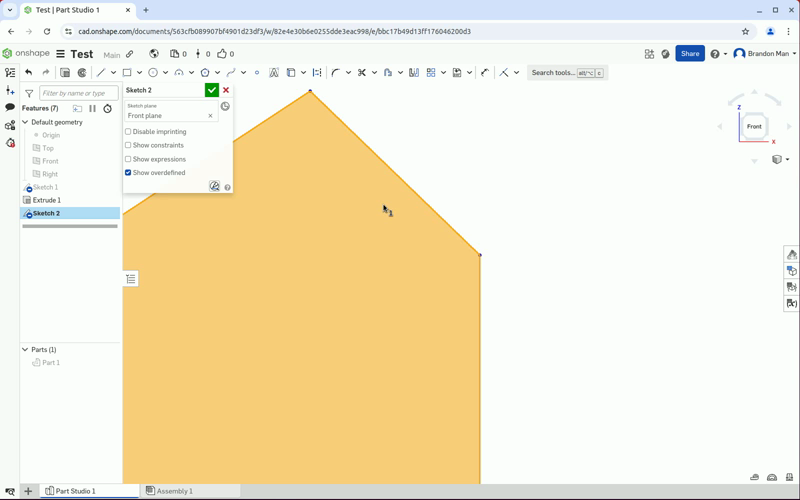
scroll(-6)
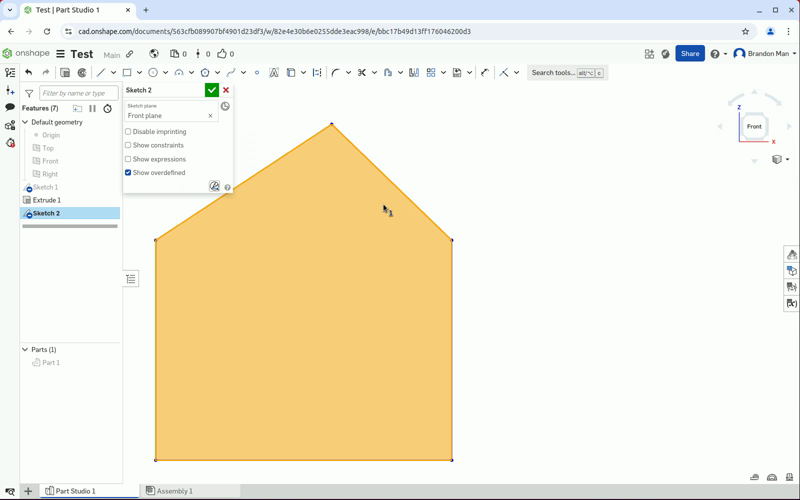
scroll(-6)
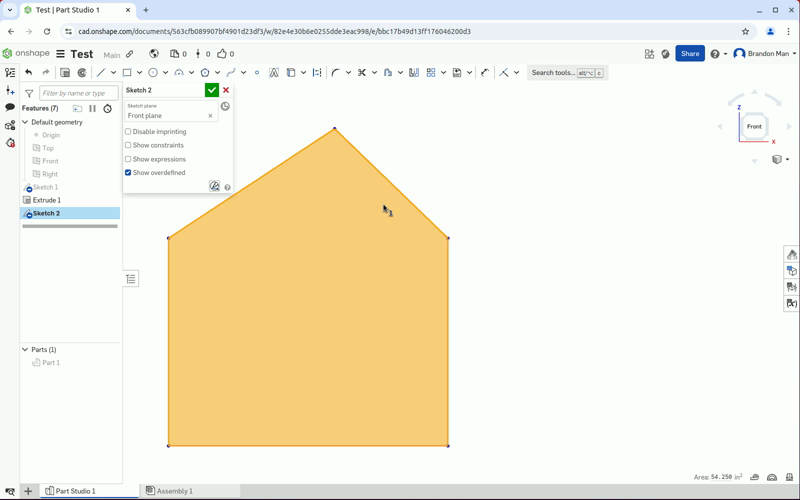
scroll(-6)
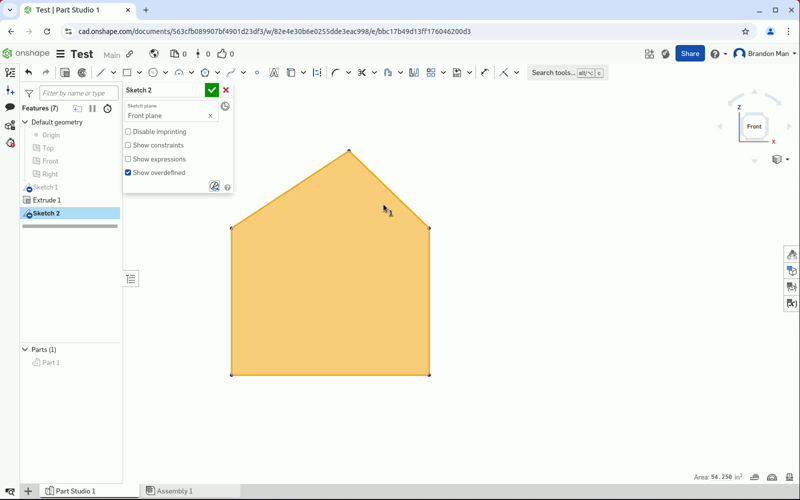
scroll(-6)
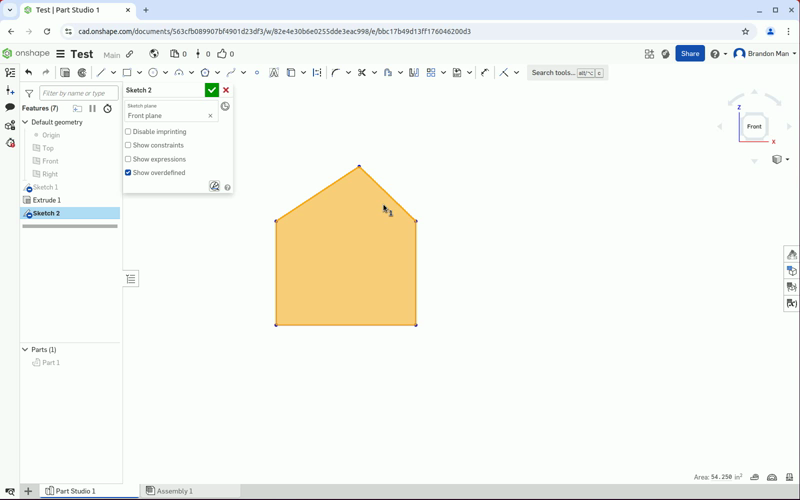
scroll(-6)
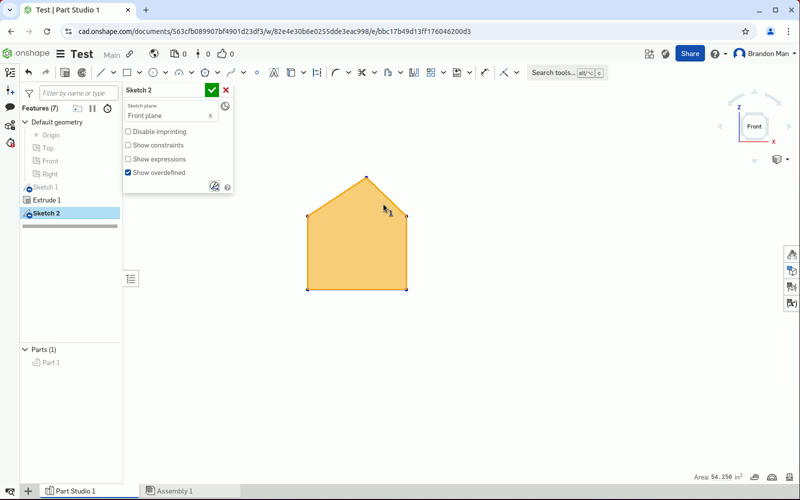
scroll(-6)
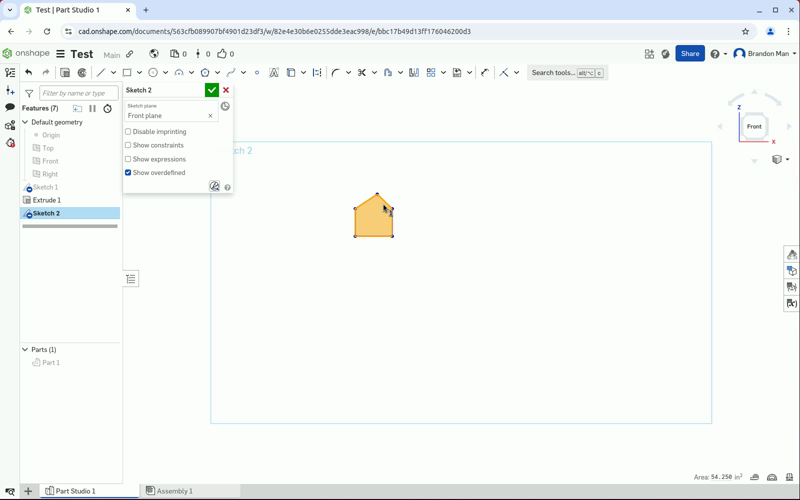
mouse_move(73, 352)
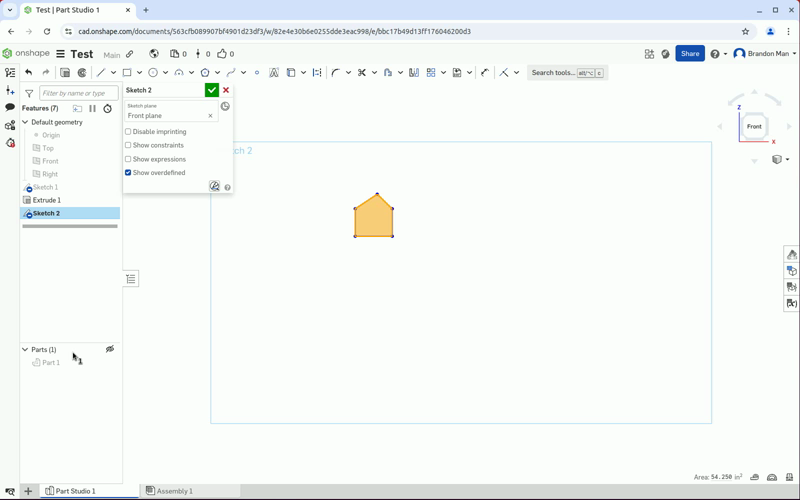
key(shift+y)
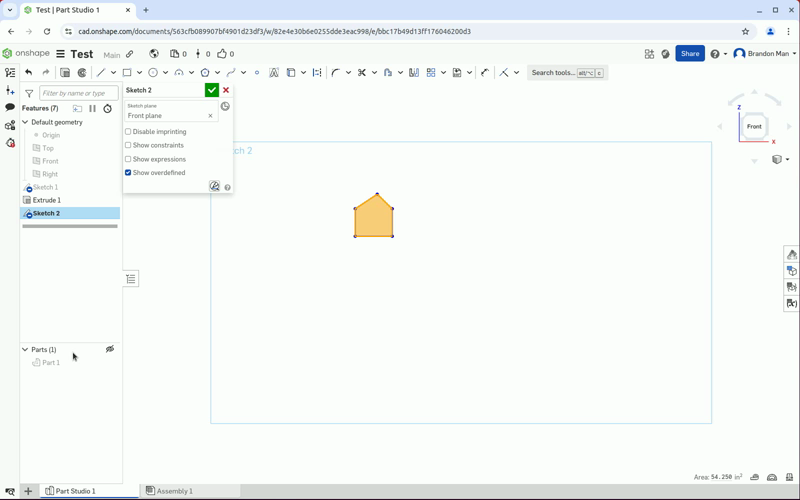
key(shift+e)
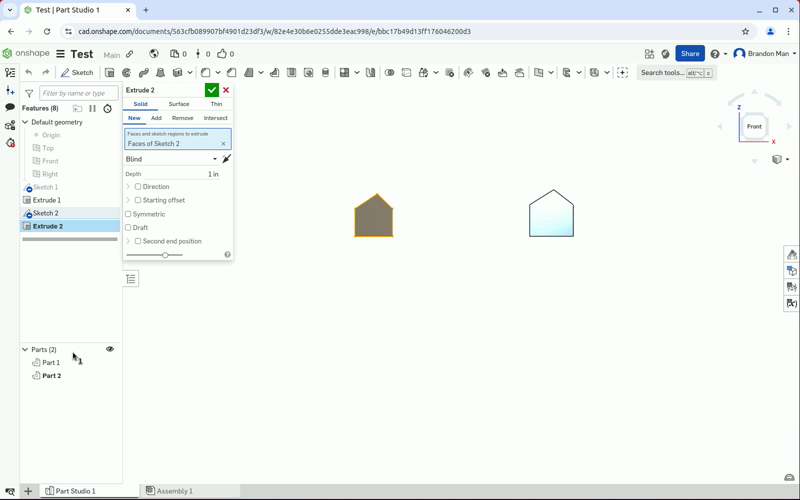
mouse_move(143, 106)
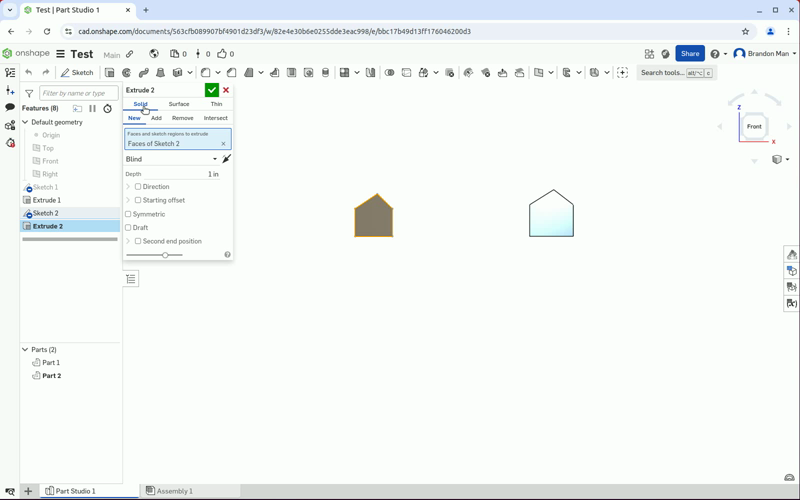
click(143, 106)
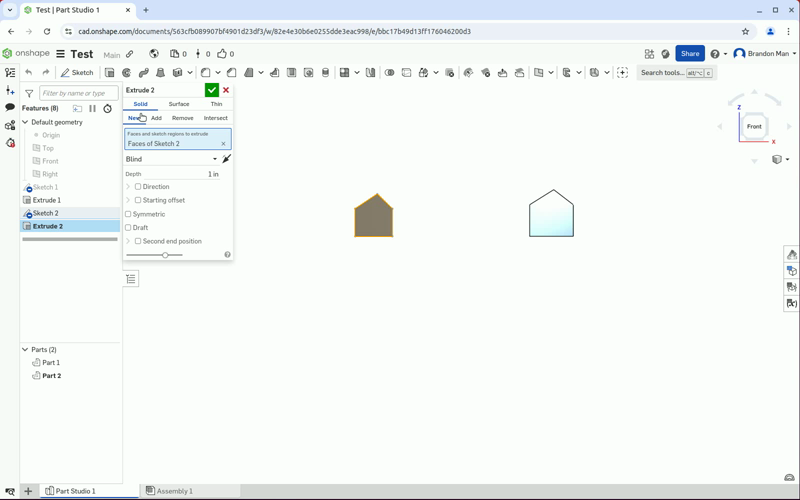
mouse_move(137, 120)
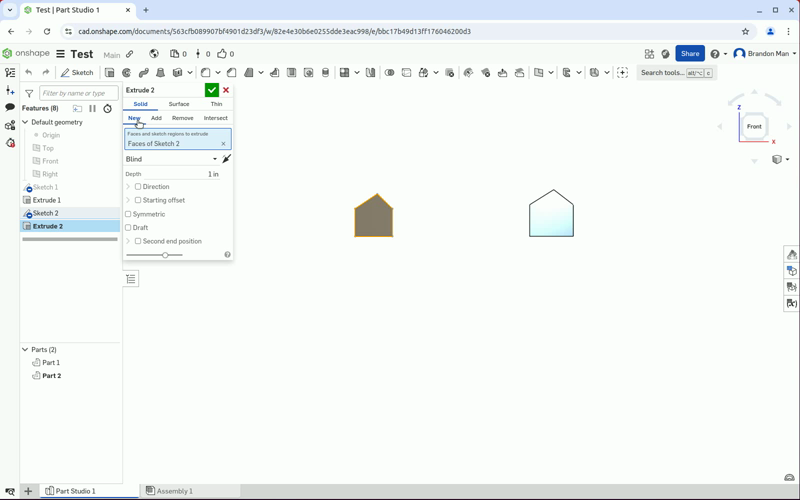
click(137, 120)
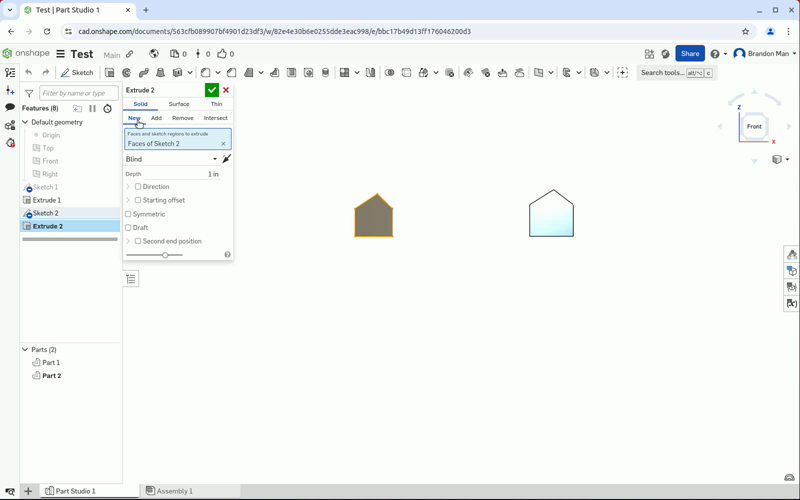
key(tab, 4)
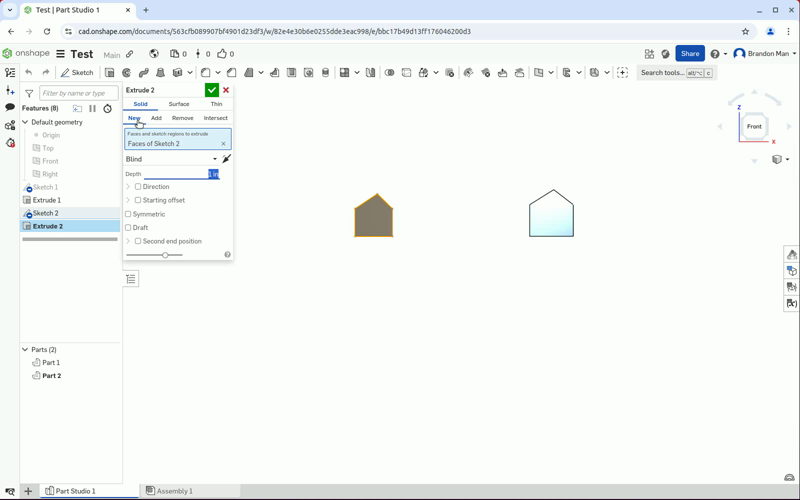
text(-8.906)
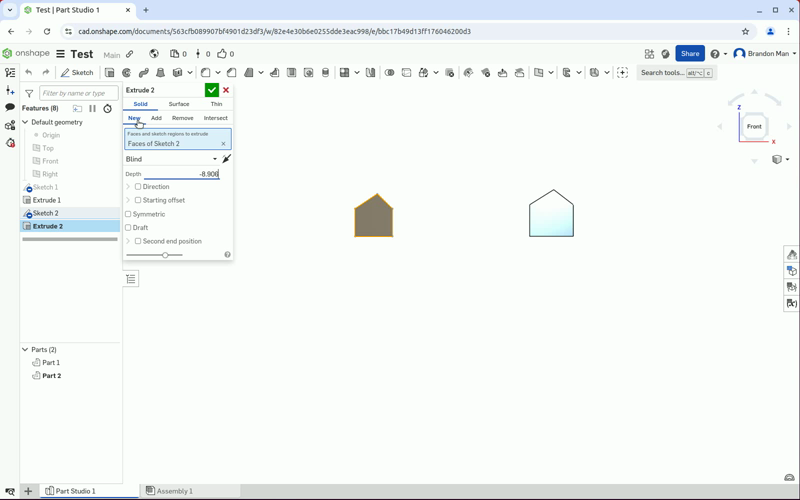
key(enter)
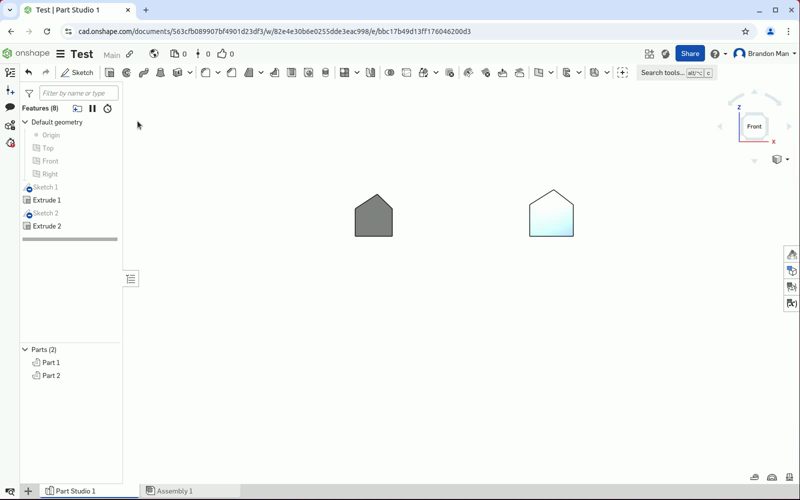
key(shift+h)
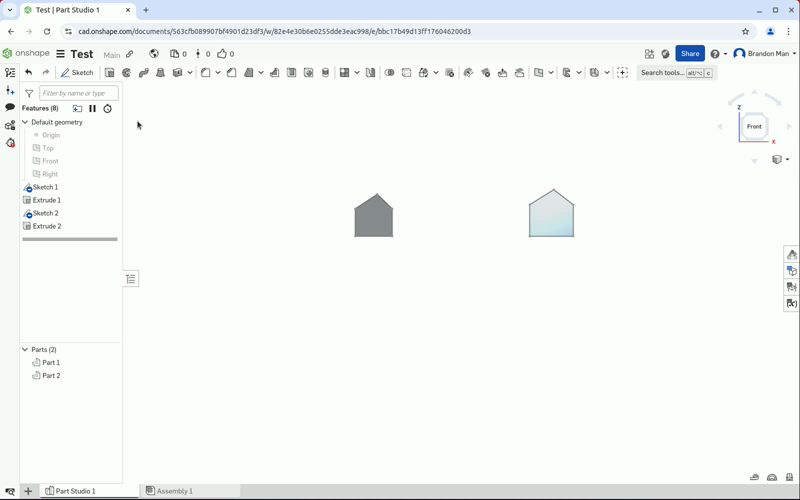
key(shift+h)
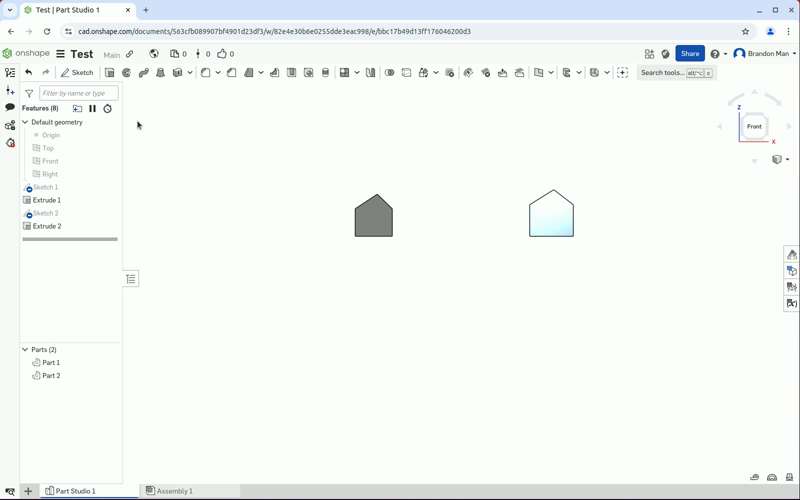
mouse_move(73, 189)
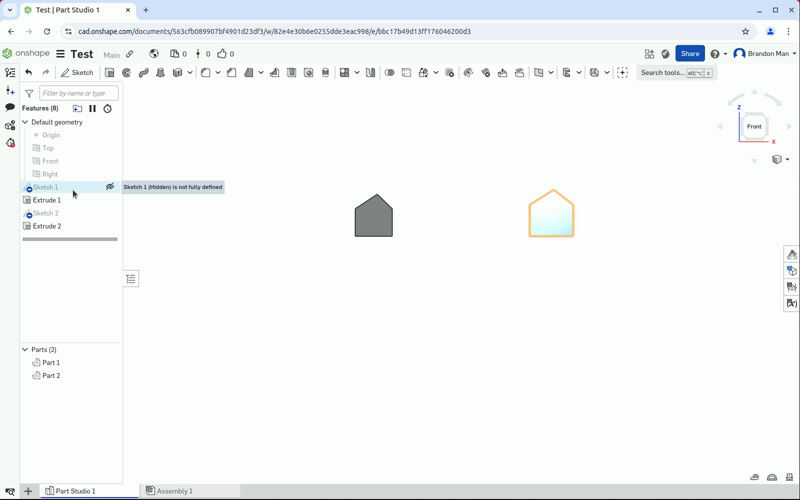
click(73, 189)
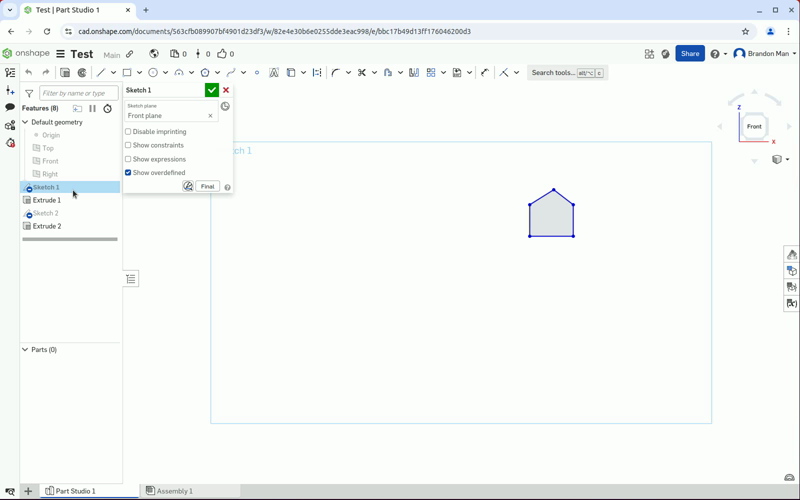
mouse_move(229, 92)
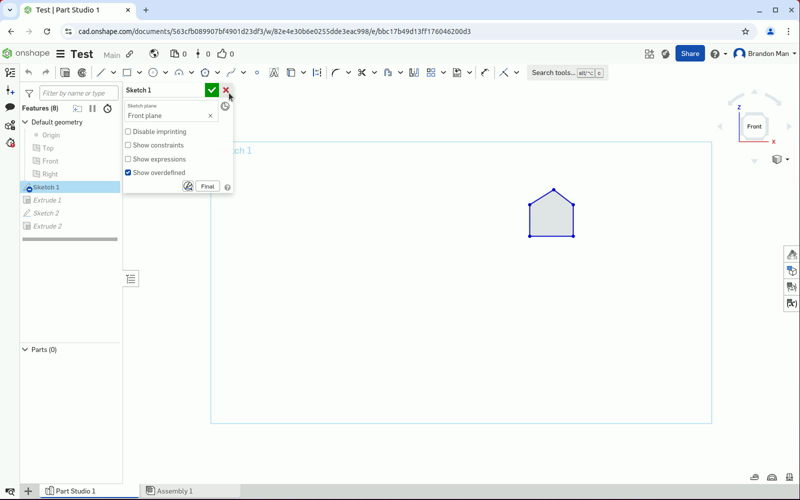
click(229, 92)
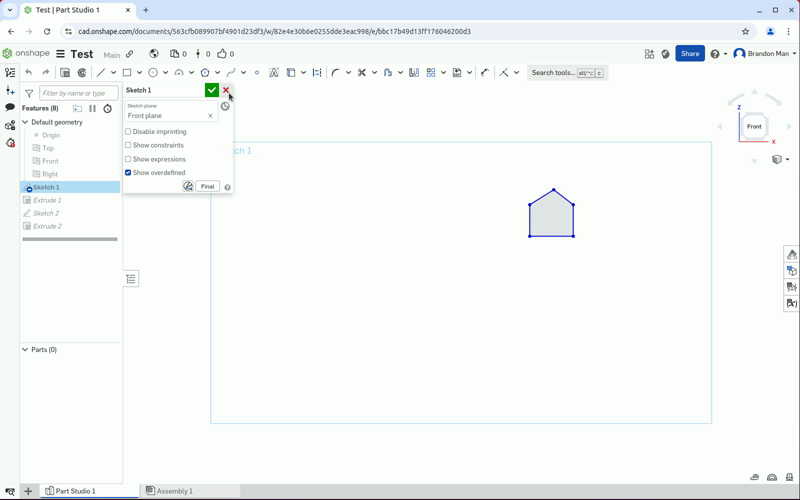
key(shift+s)
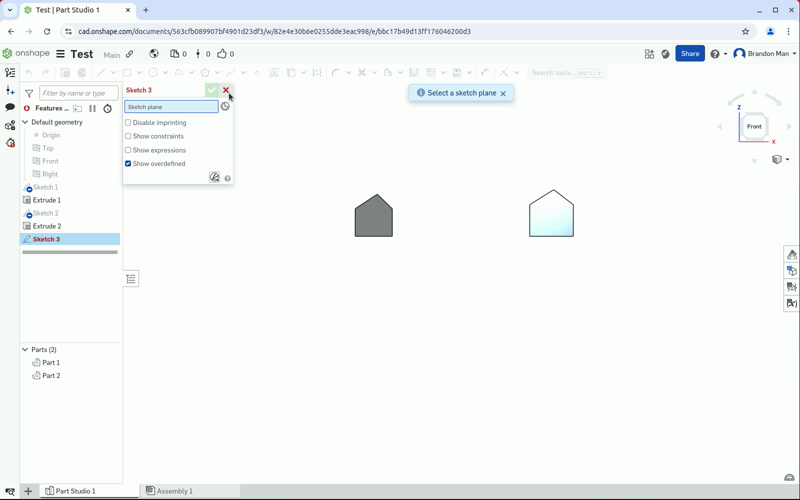
mouse_move(73, 163)
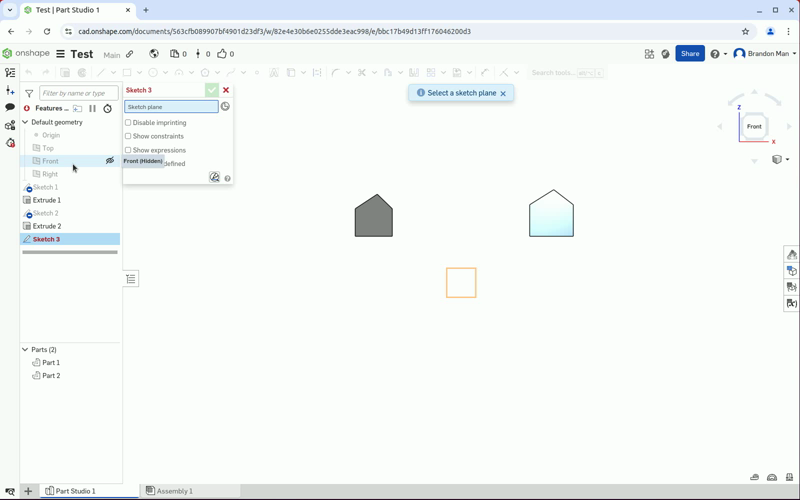
click(73, 163)
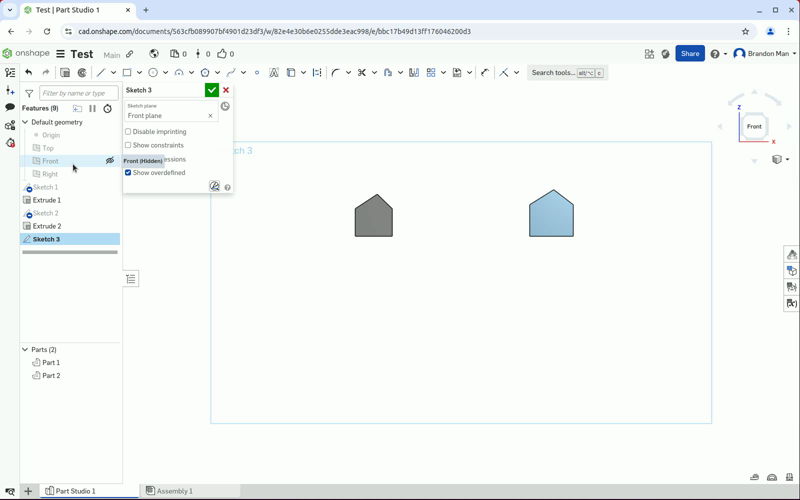
mouse_move(73, 352)
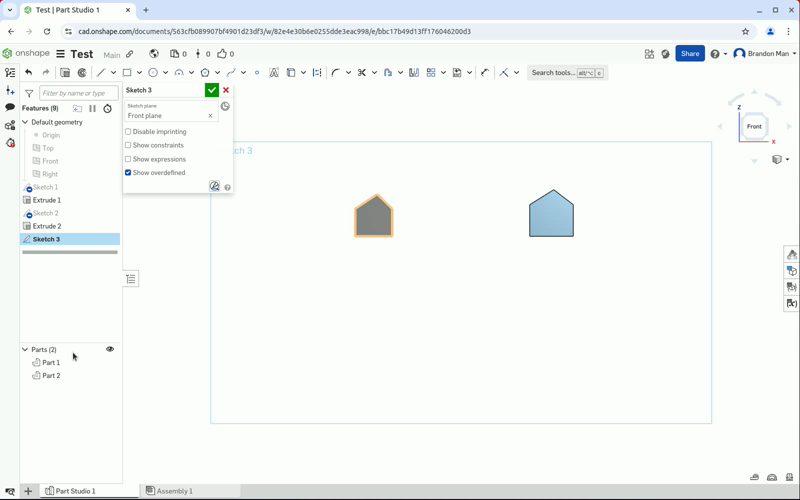
key(y)
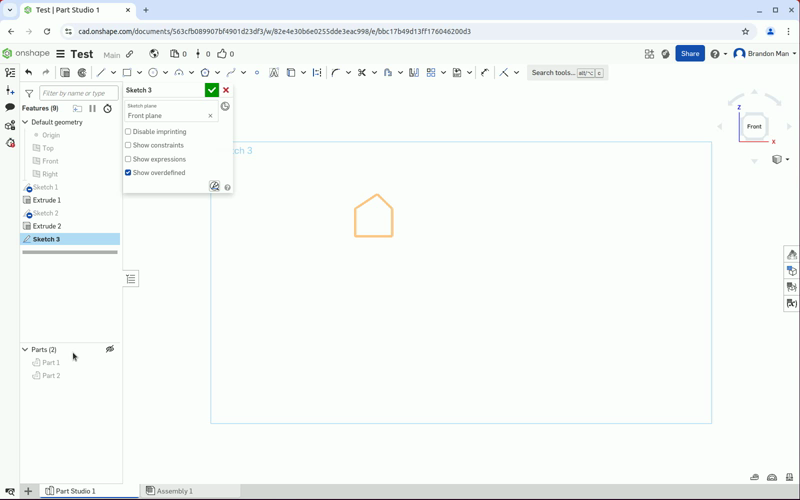
key(l)
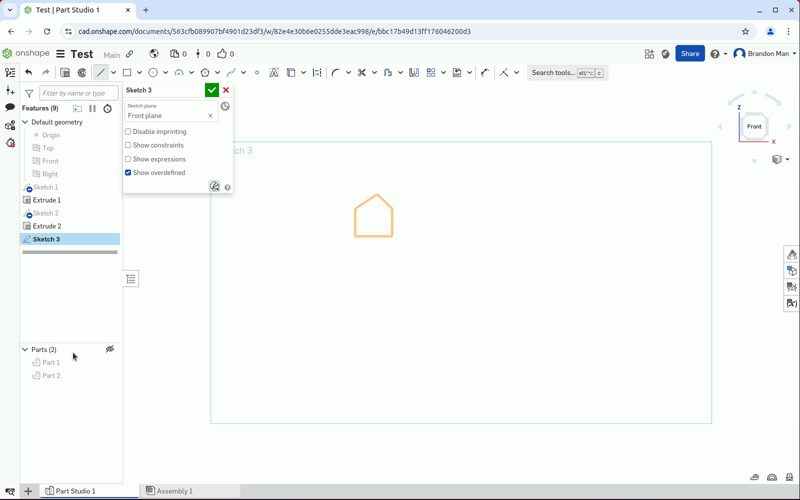
key_down(shift)
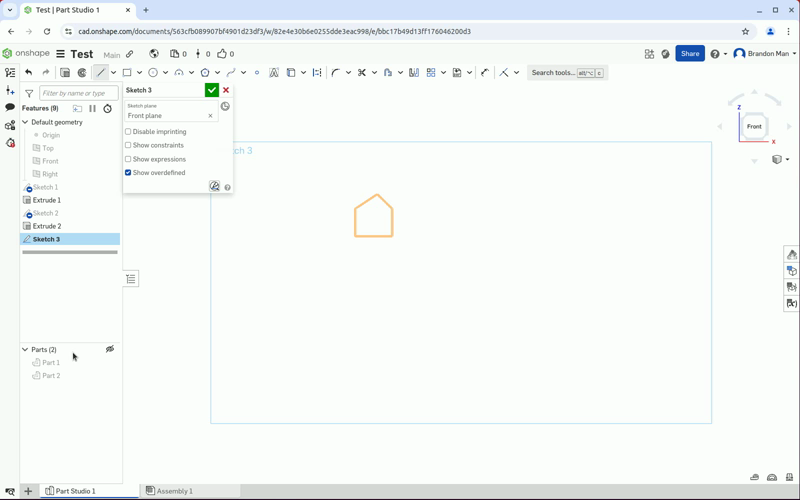
mouse_move(391, 329)
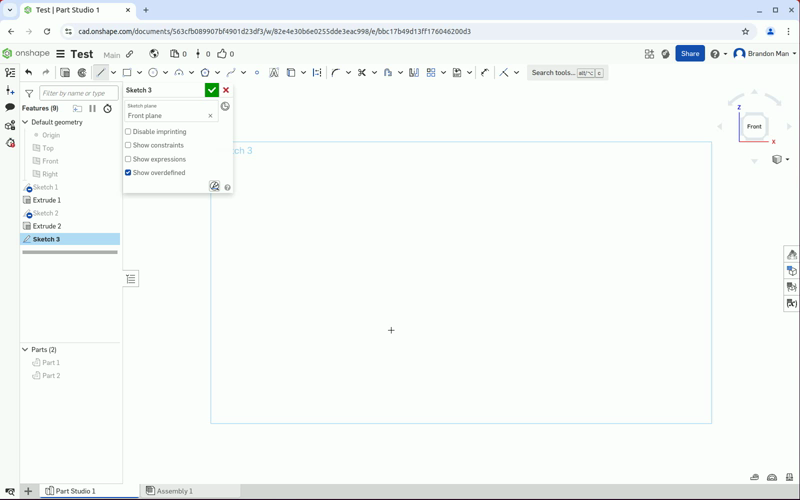
click(391, 329)
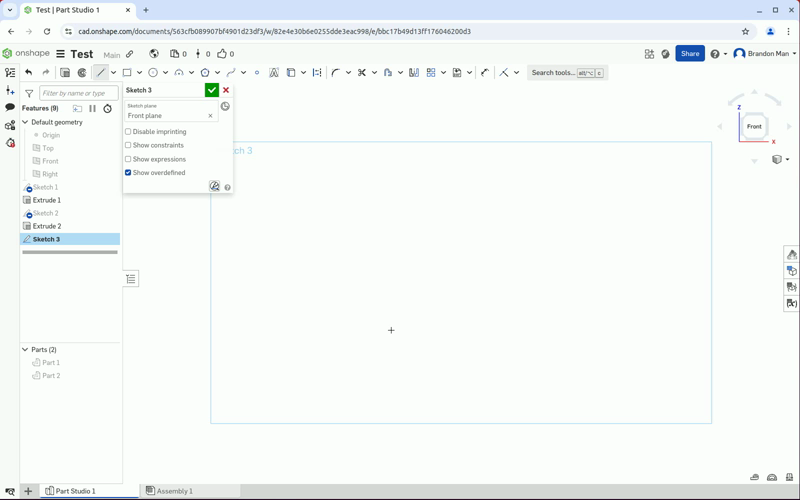
key_up(shift)
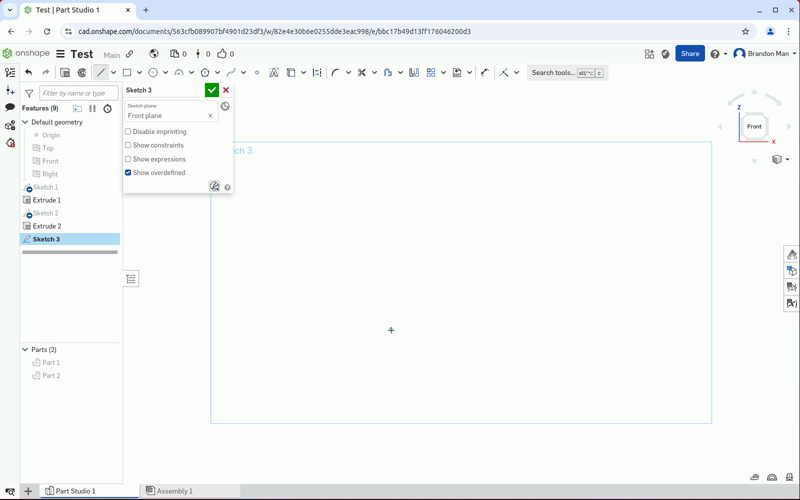
key_down(shift)
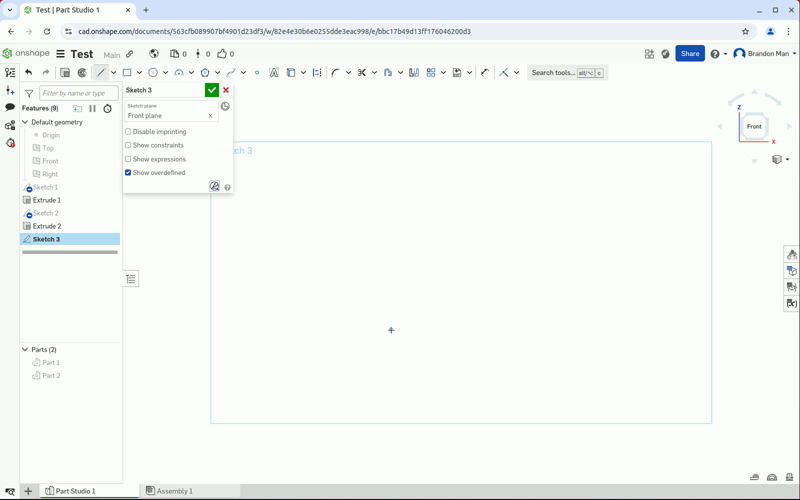
mouse_move(529, 329)
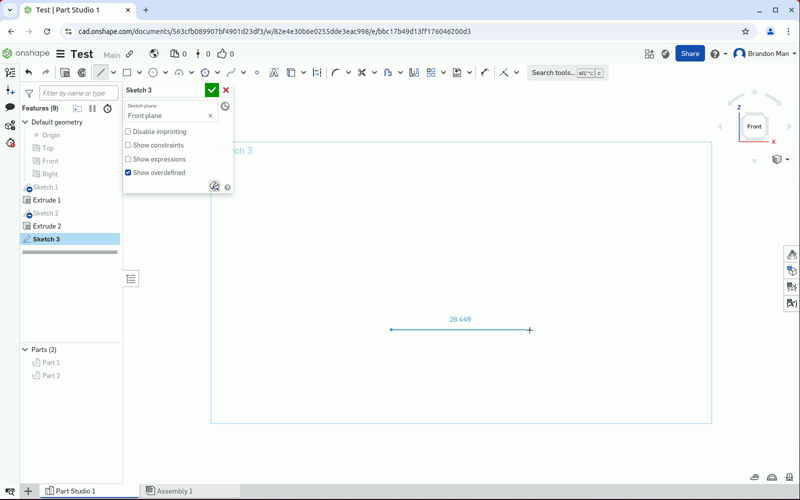
click(529, 329)
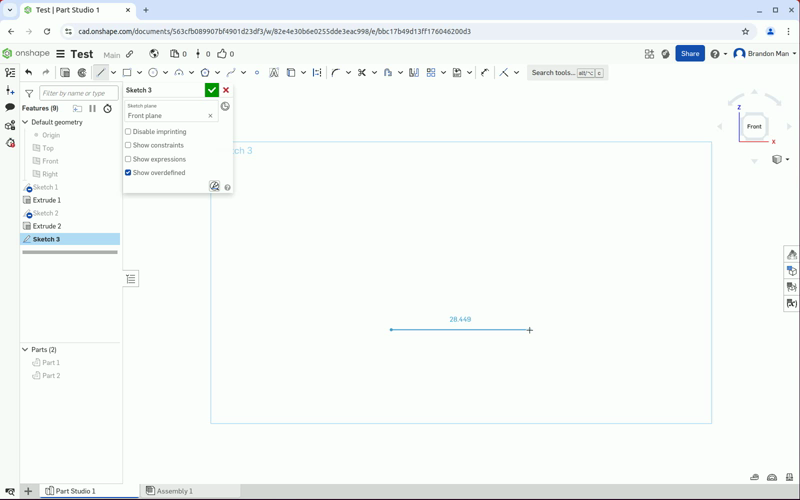
key_up(shift)
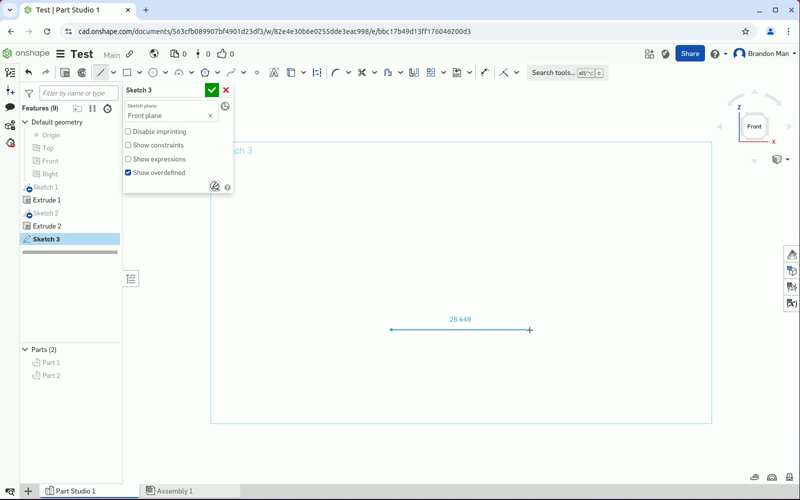
key_down(shift)
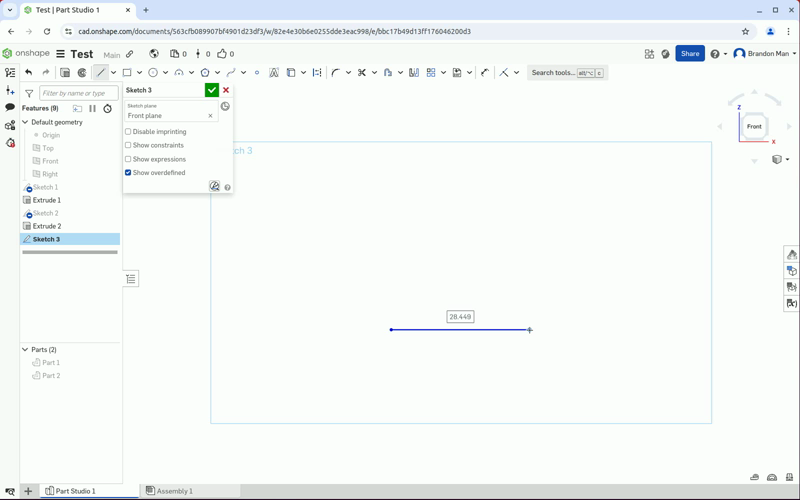
mouse_move(529, 235)
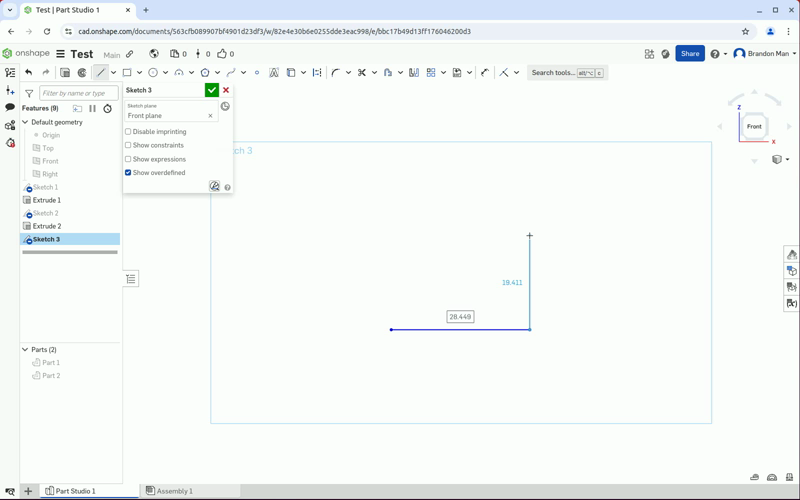
click(529, 235)
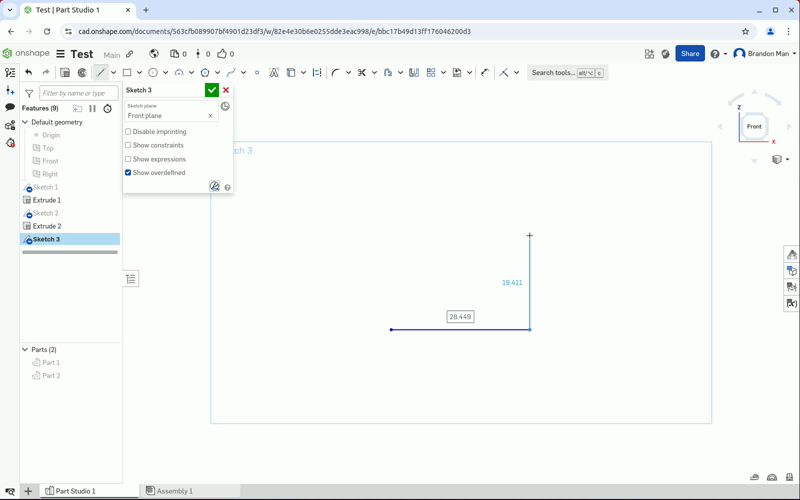
key_up(shift)
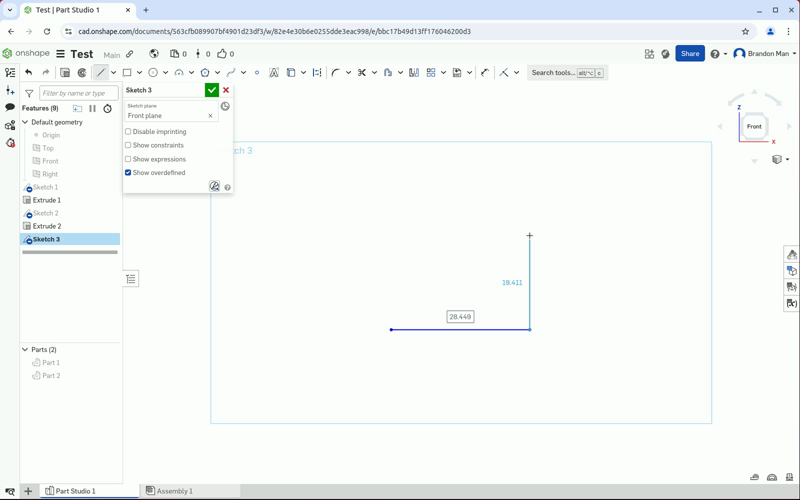
key_down(shift)
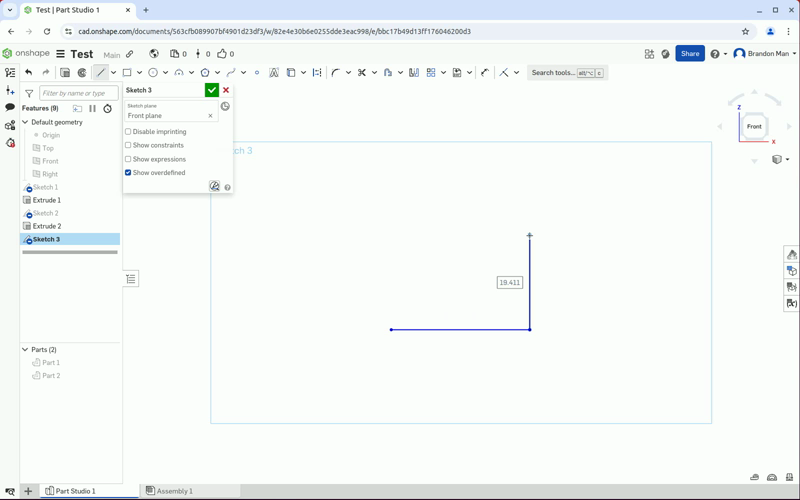
mouse_move(559, 235)
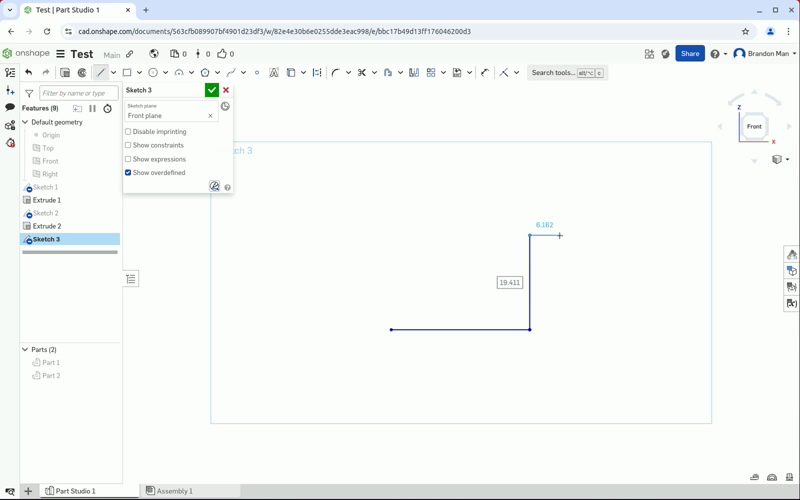
mouse_move(529, 205)
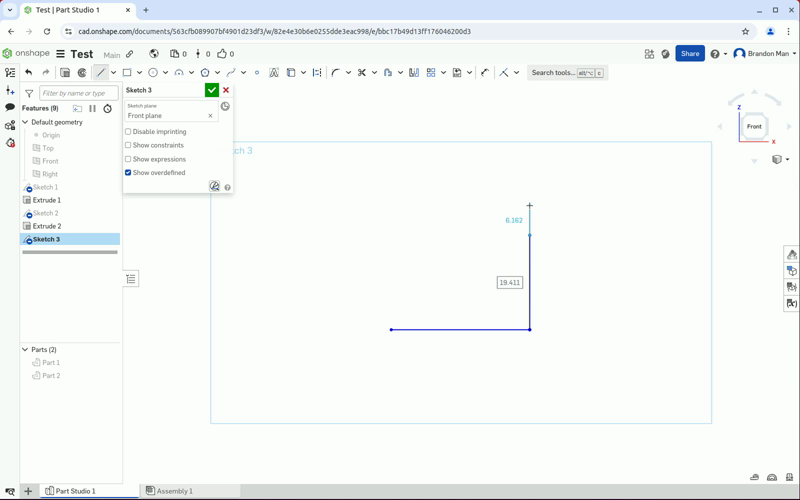
click(529, 205)
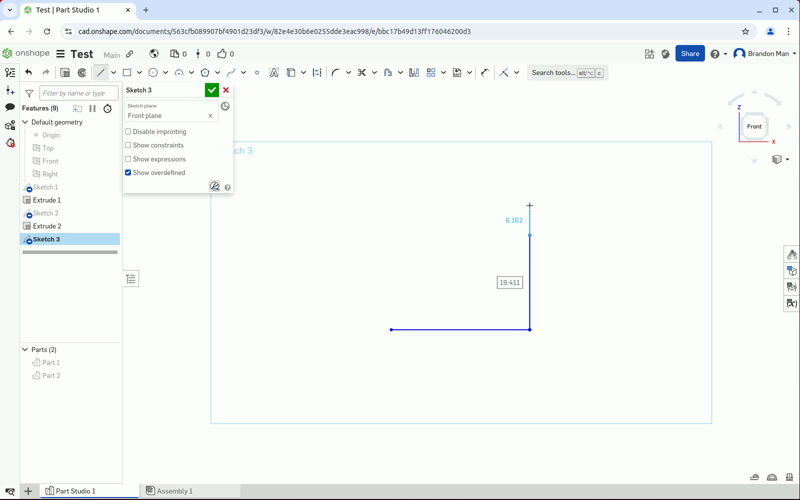
key_up(shift)
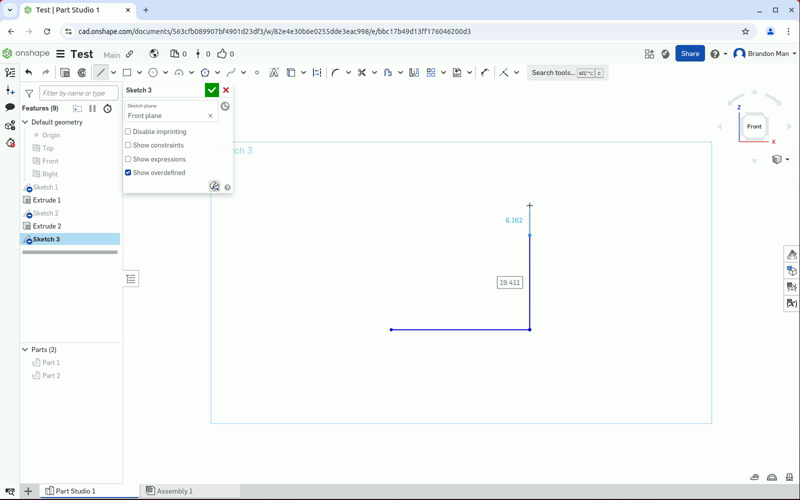
key_down(shift)
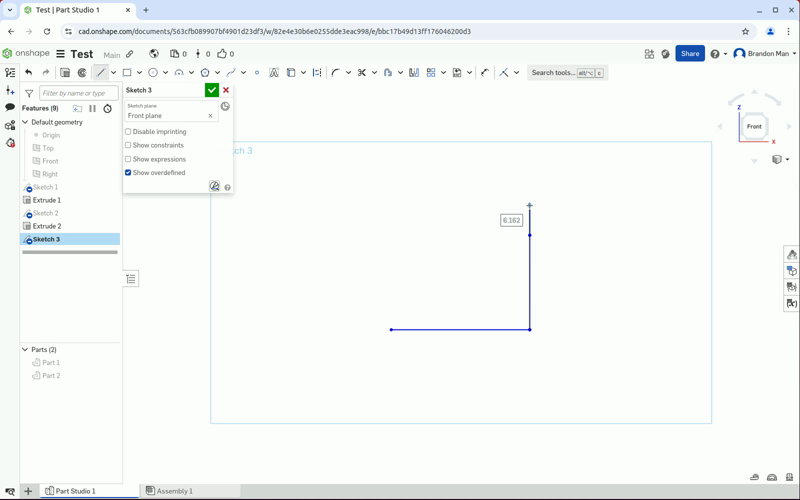
mouse_move(463, 187)
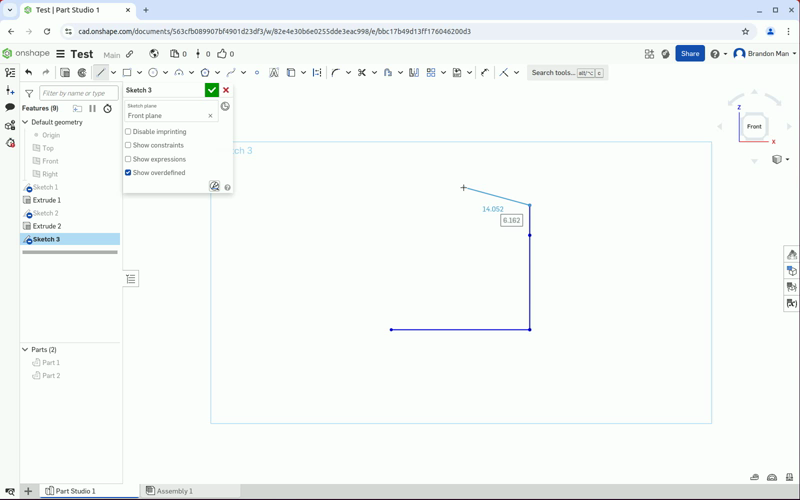
click(463, 187)
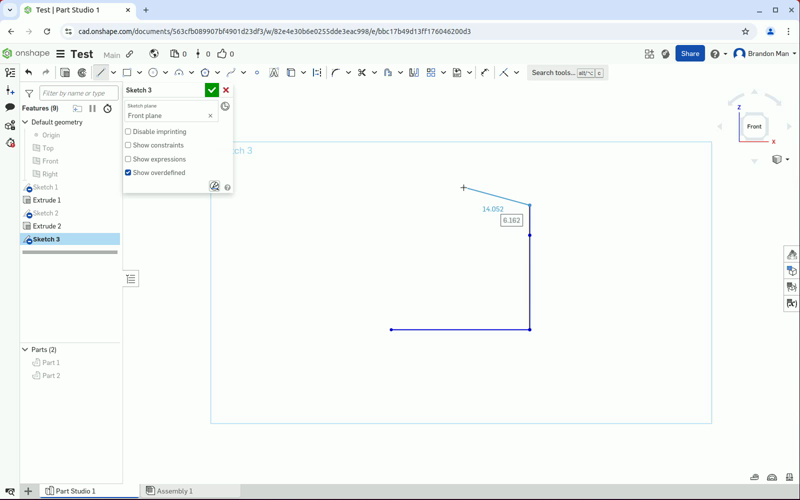
key_up(shift)
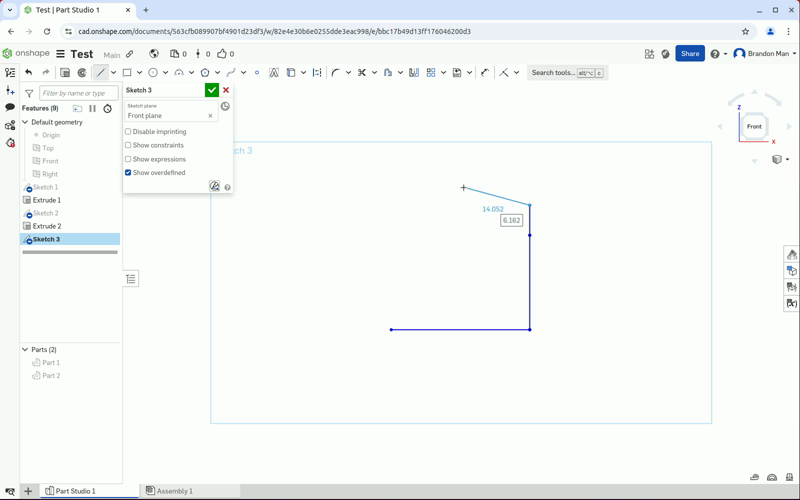
key_down(shift)
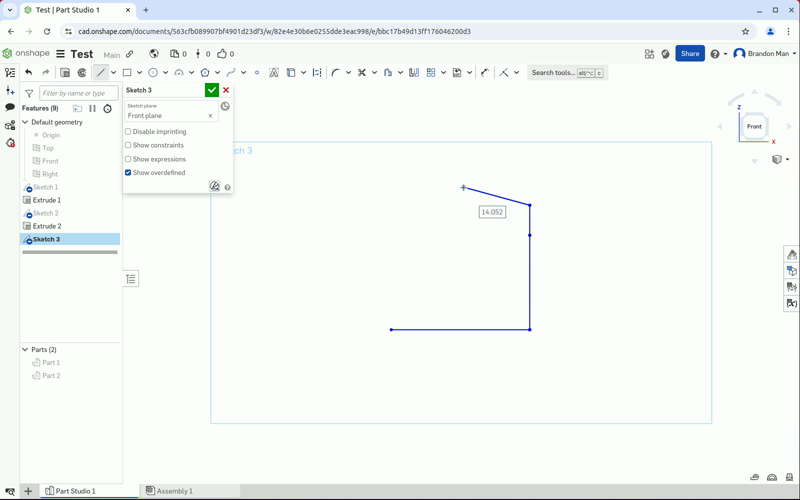
mouse_move(391, 209)
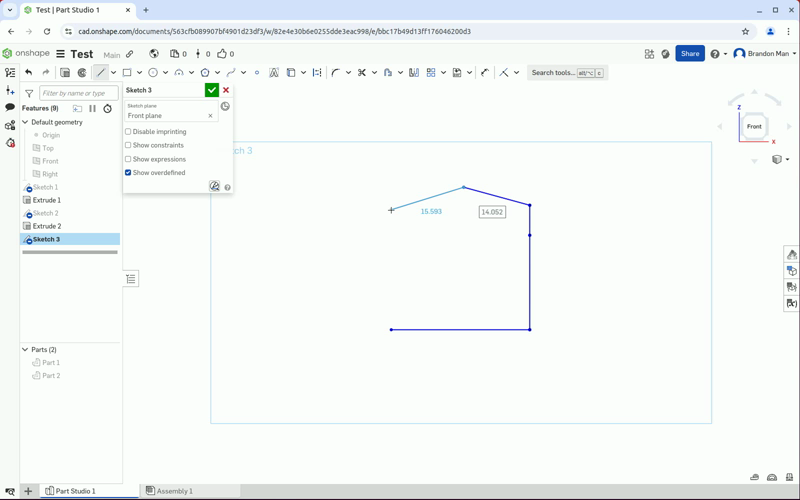
click(391, 209)
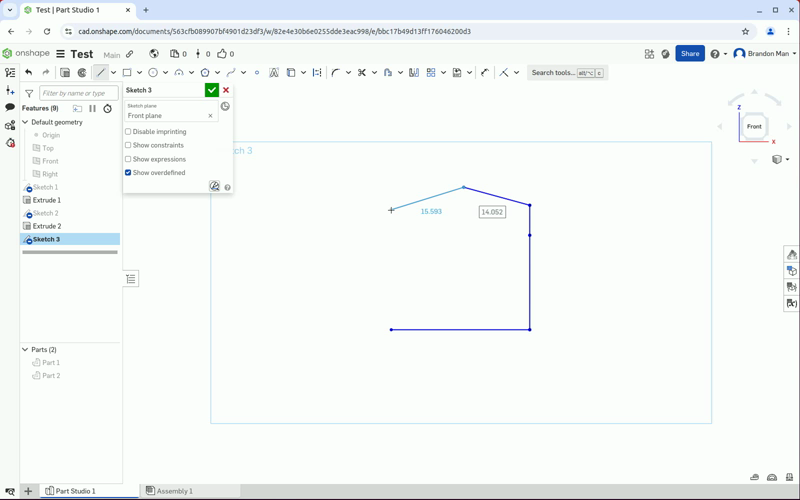
key_up(shift)
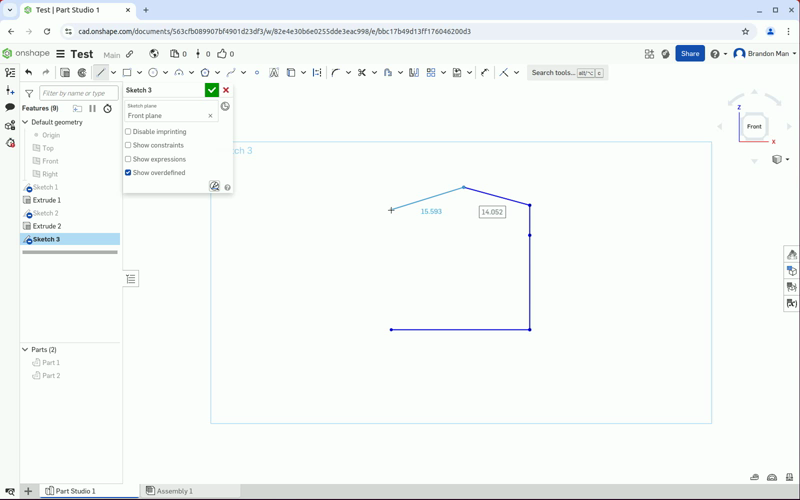
key_down(shift)
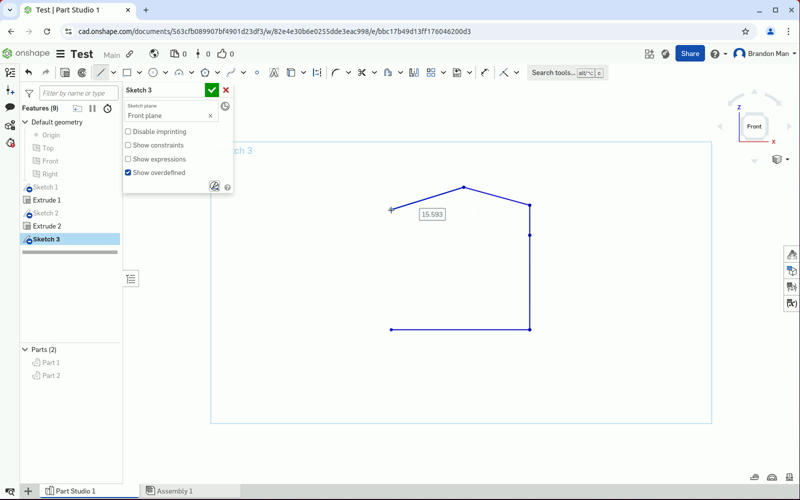
mouse_move(421, 209)
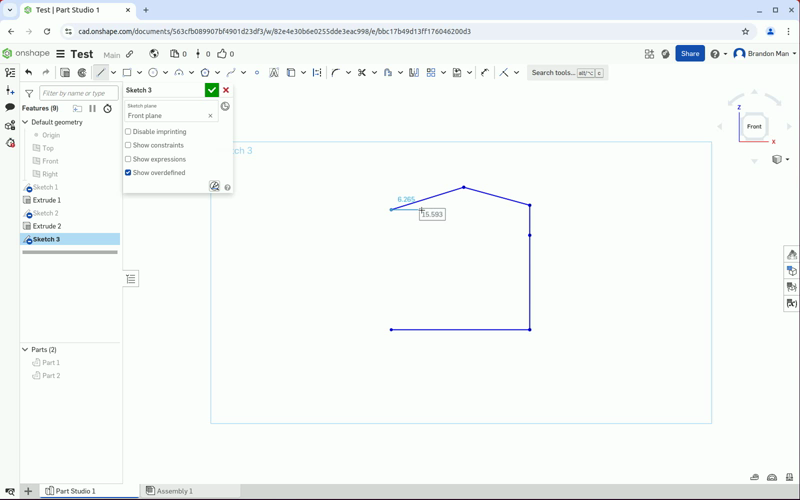
mouse_move(391, 235)
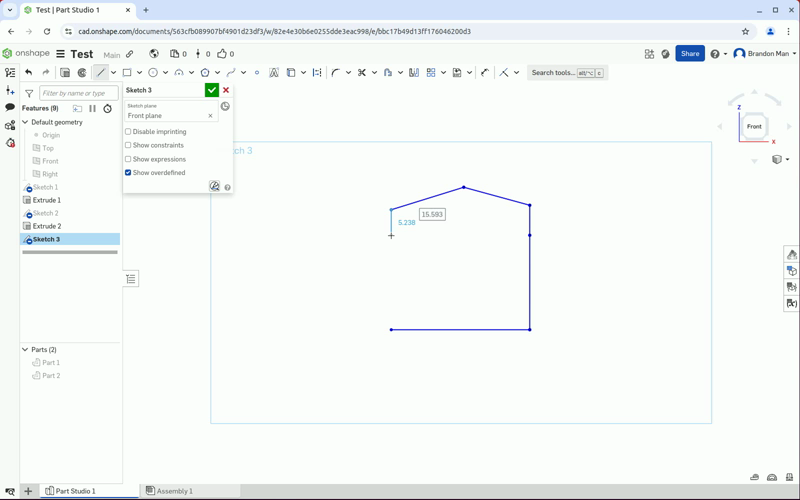
click(391, 235)
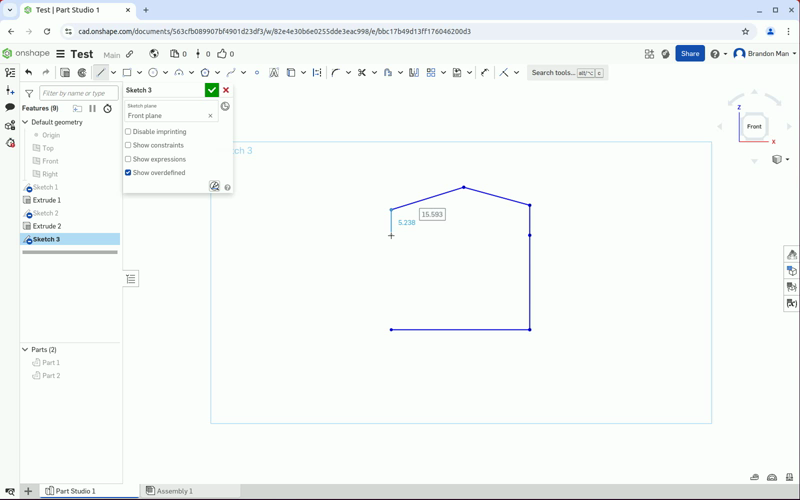
key_up(shift)
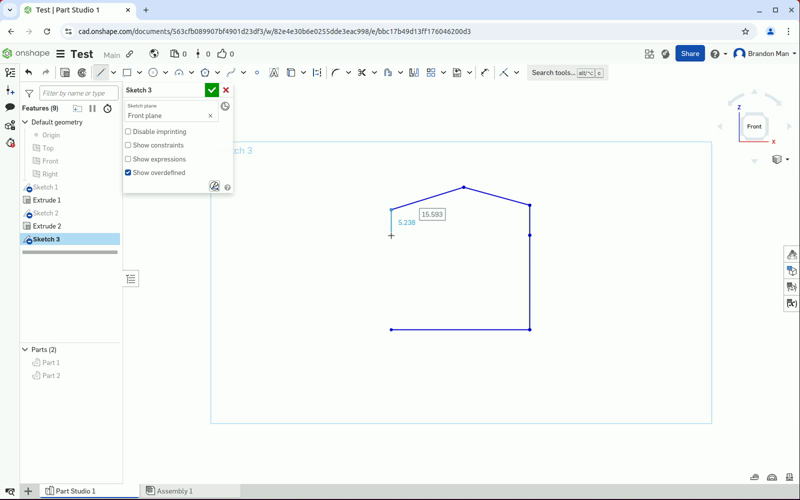
key_down(shift)
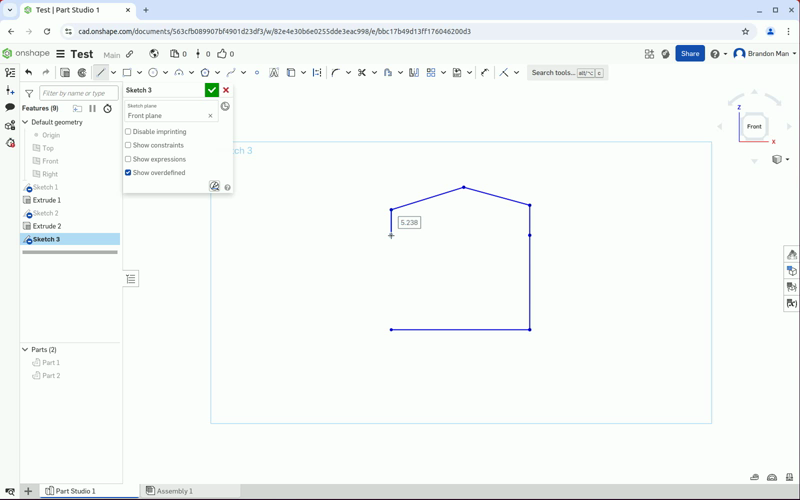
mouse_move(391, 329)
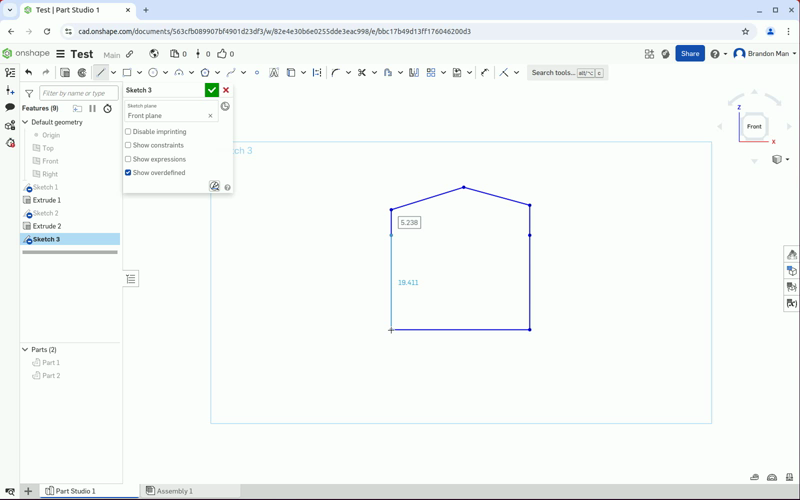
key_up(shift)
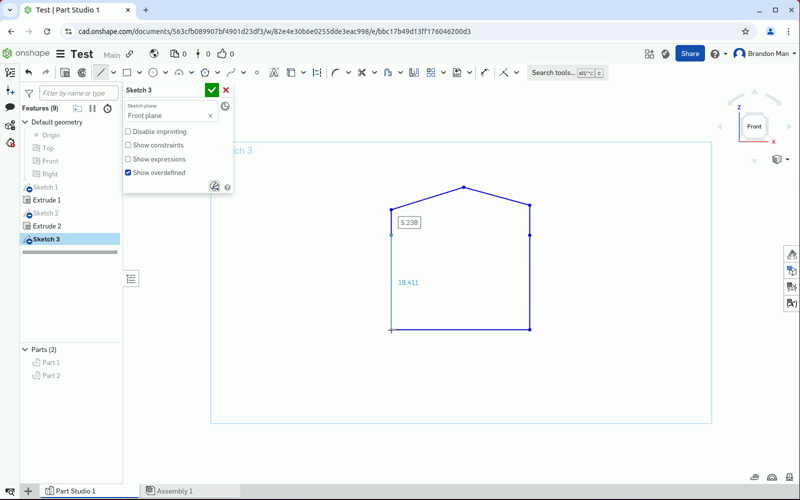
click(391, 329)
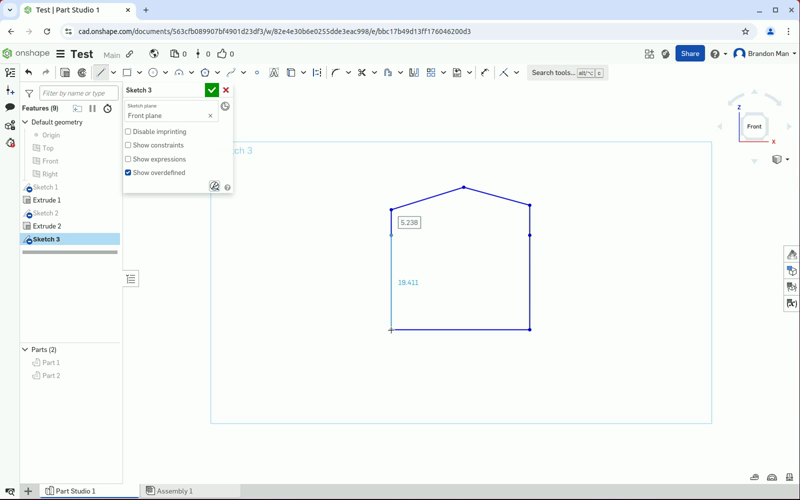
key(esc)
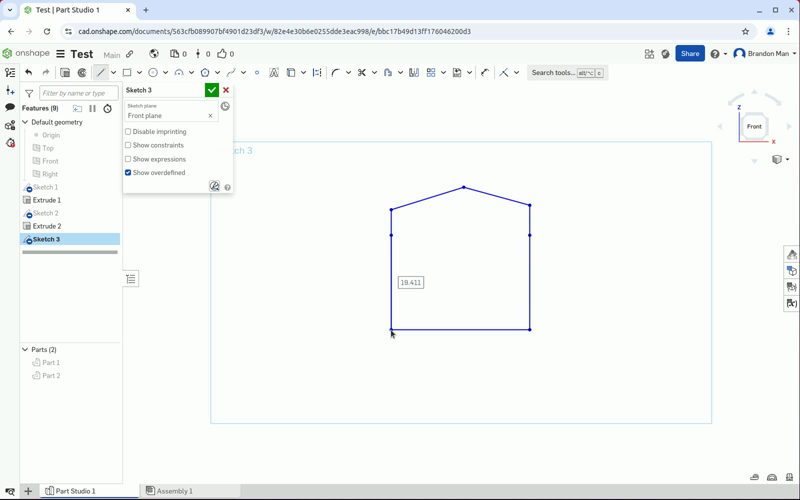
mouse_move(497, 242)
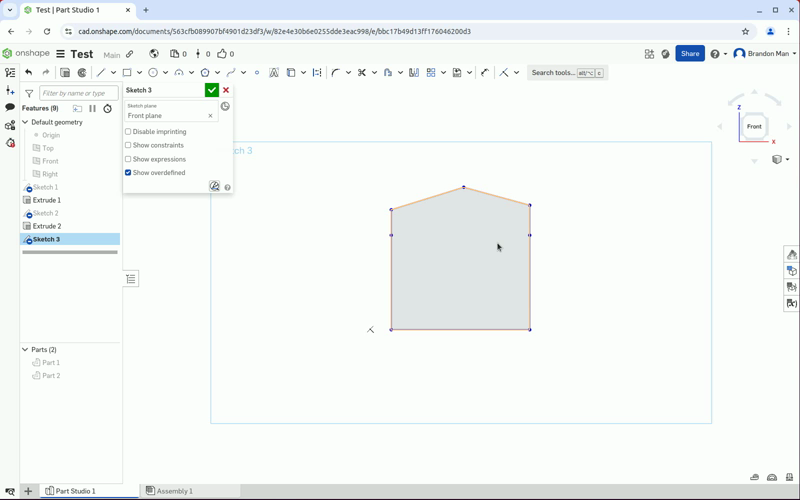
click(497, 242)
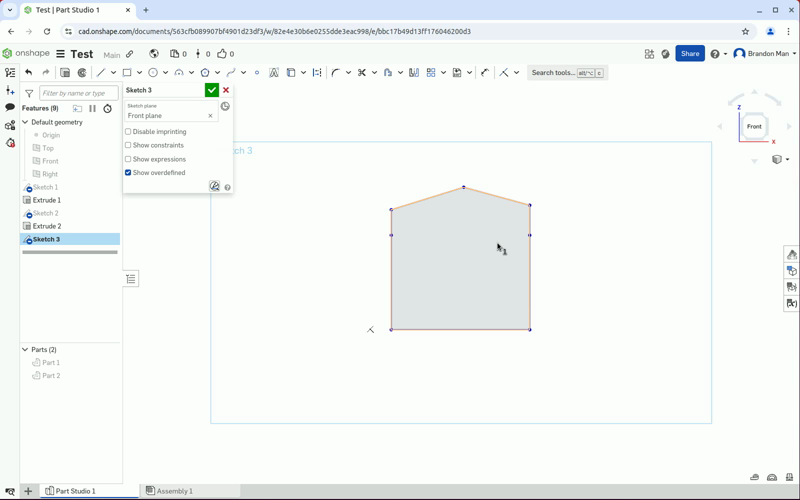
mouse_move(73, 352)
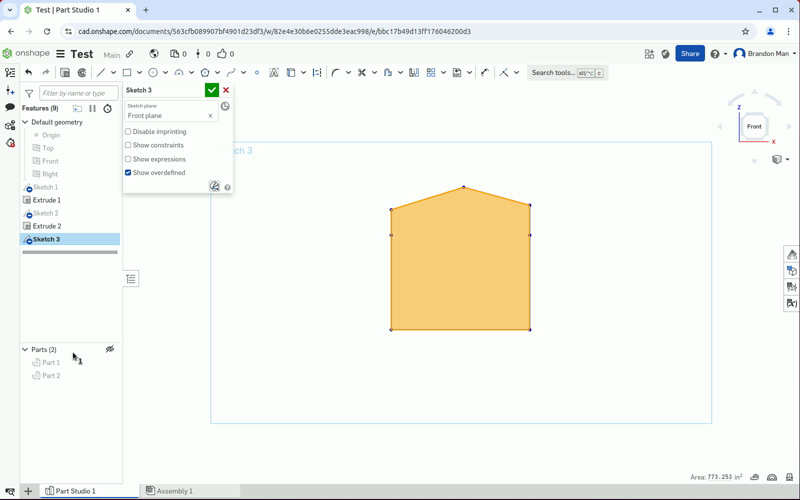
key(shift+y)
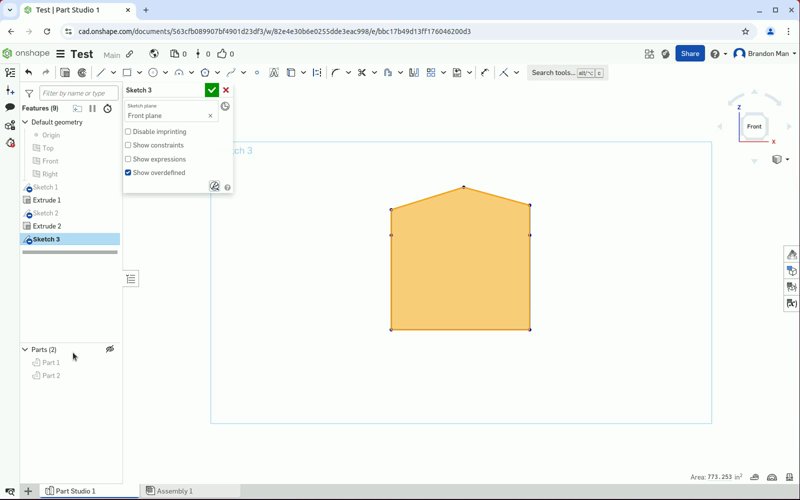
key(shift+e)
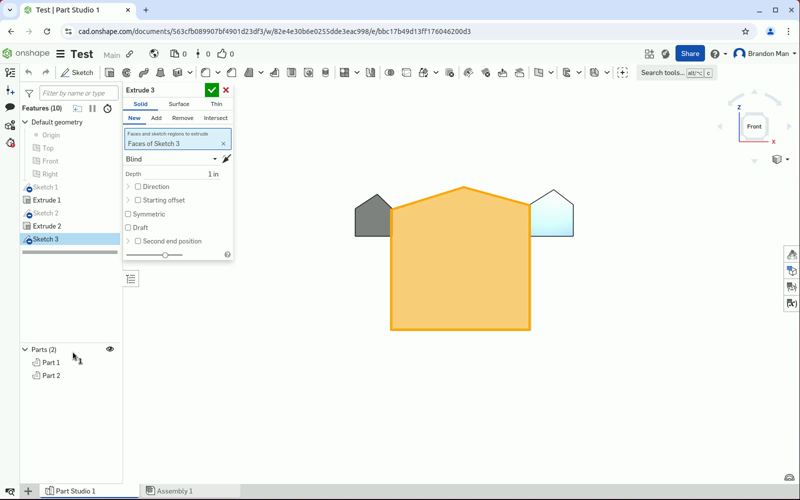
mouse_move(143, 106)
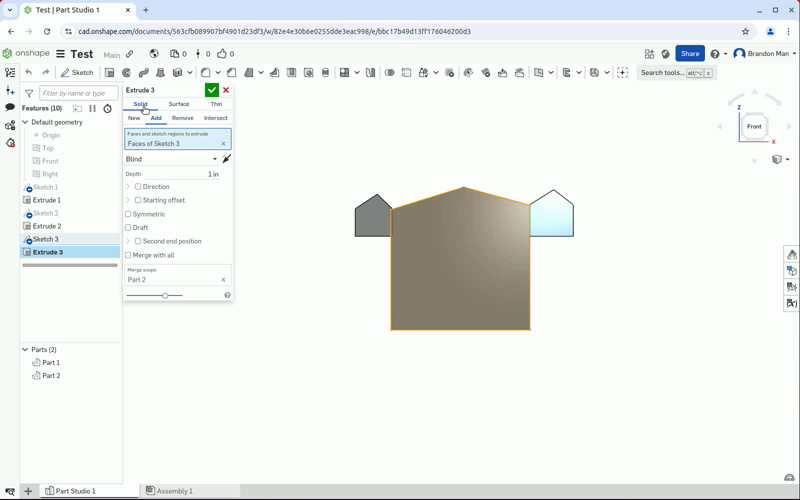
click(143, 106)
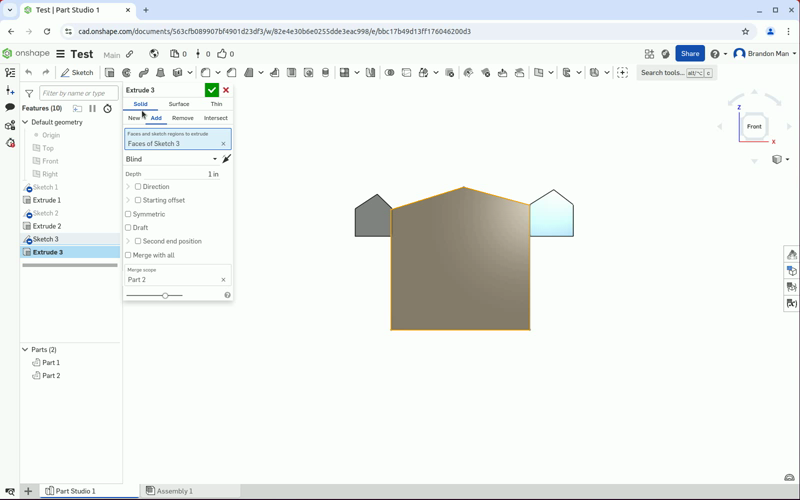
mouse_move(137, 120)
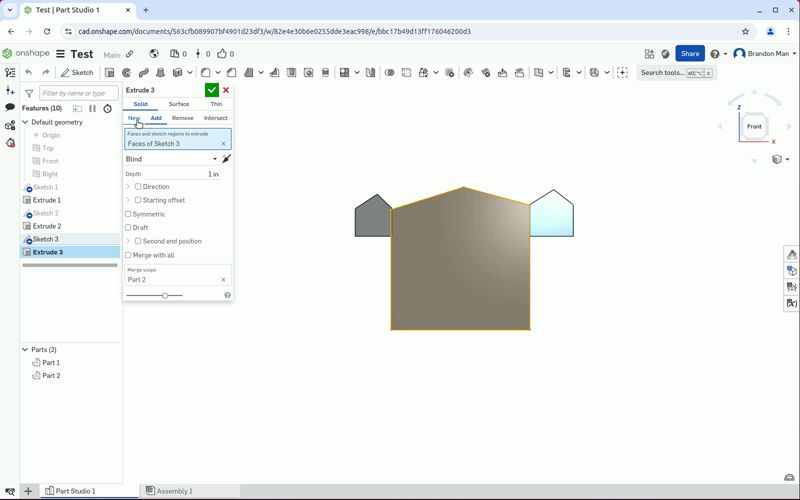
click(137, 120)
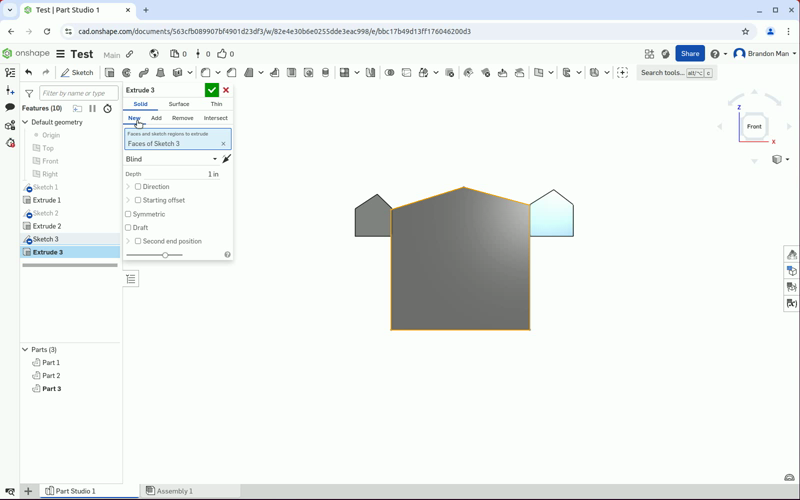
key(tab, 4)
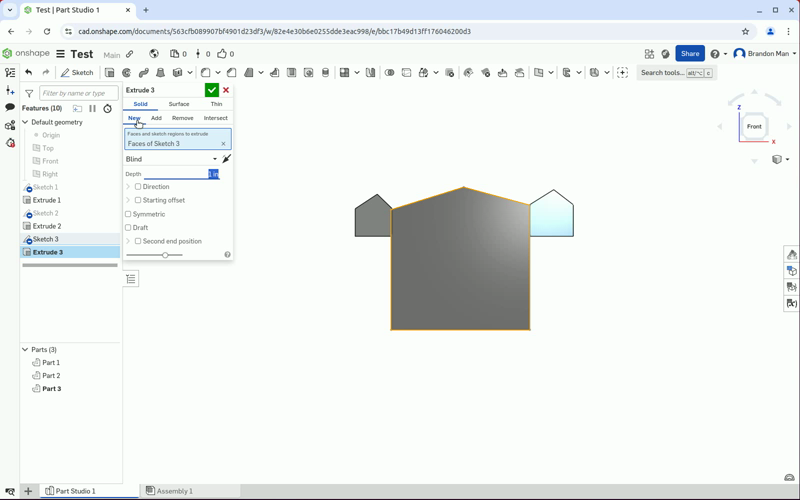
text(-8.906)
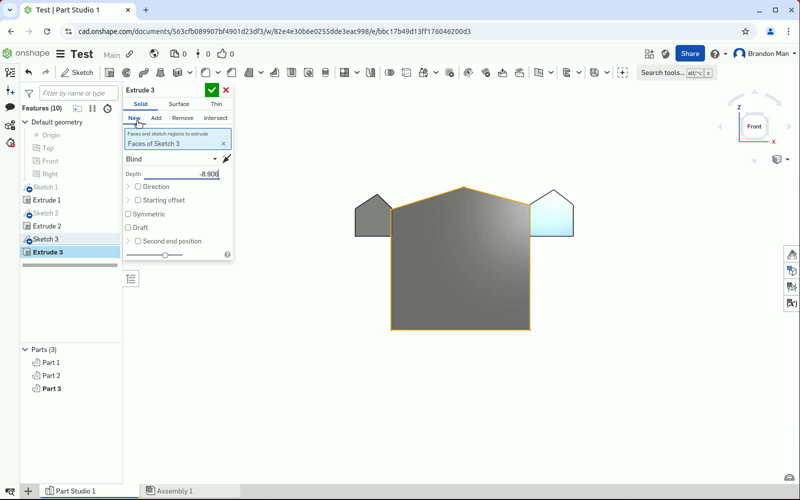
key(enter)
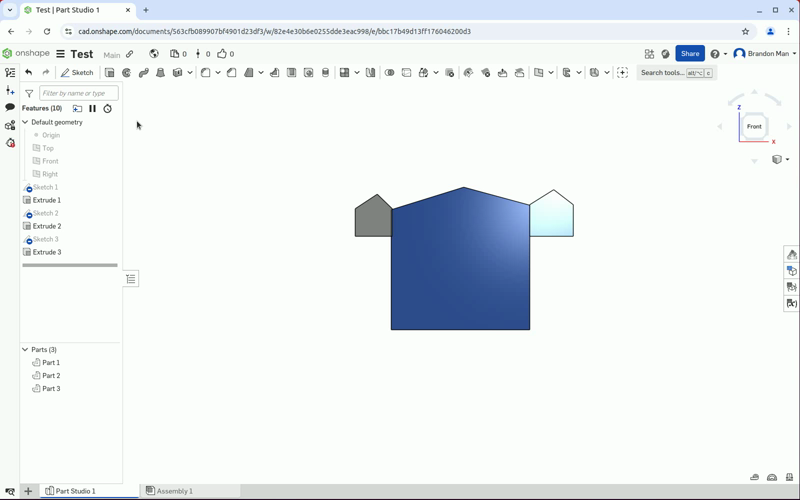
key(shift+h)
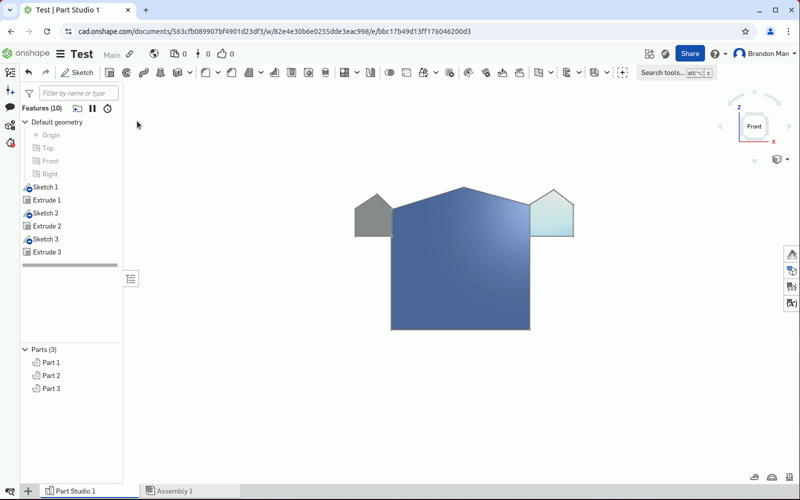
key(shift+h)
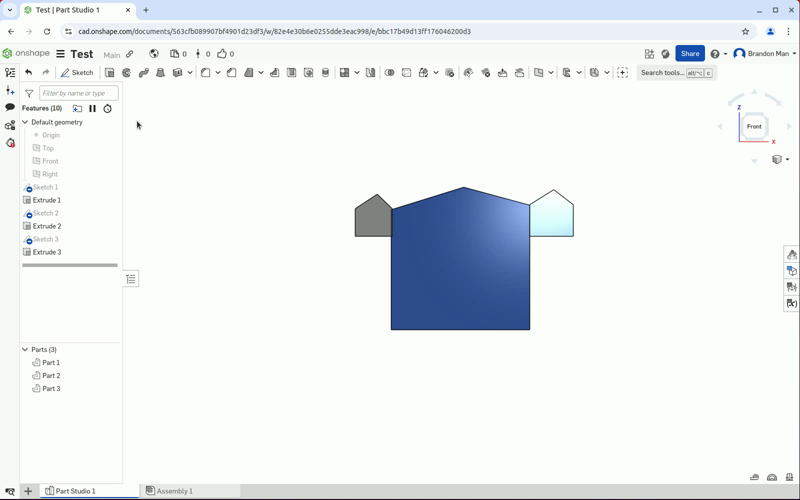
mouse_move(73, 189)
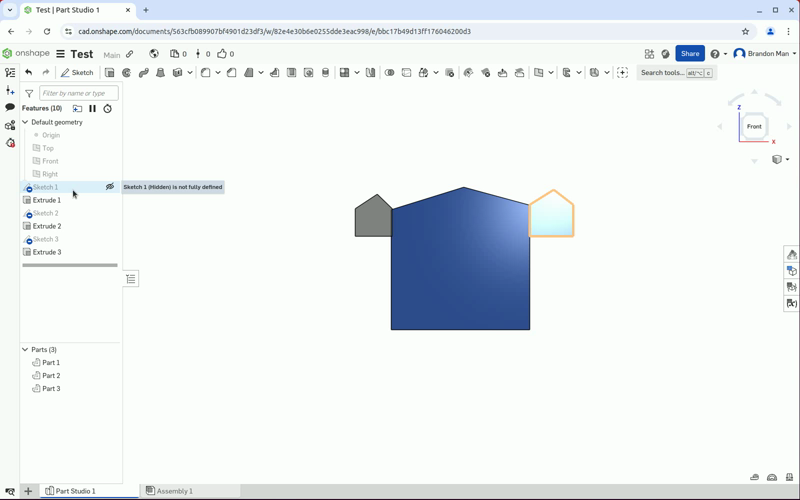
click(73, 189)
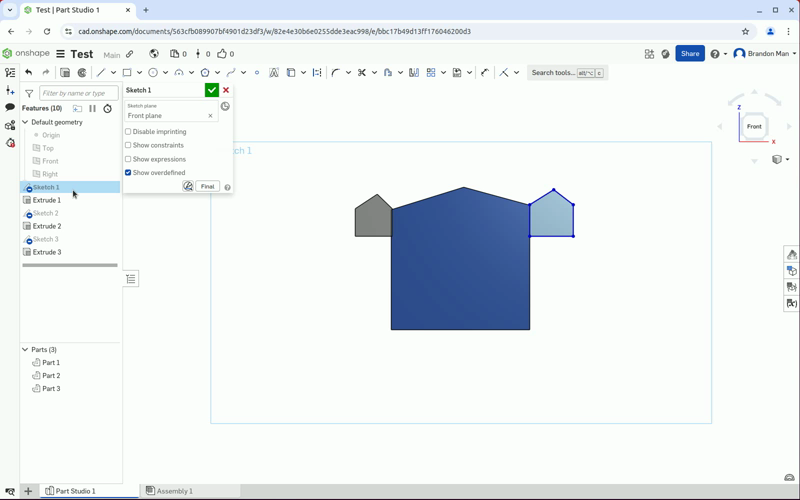
mouse_move(229, 92)
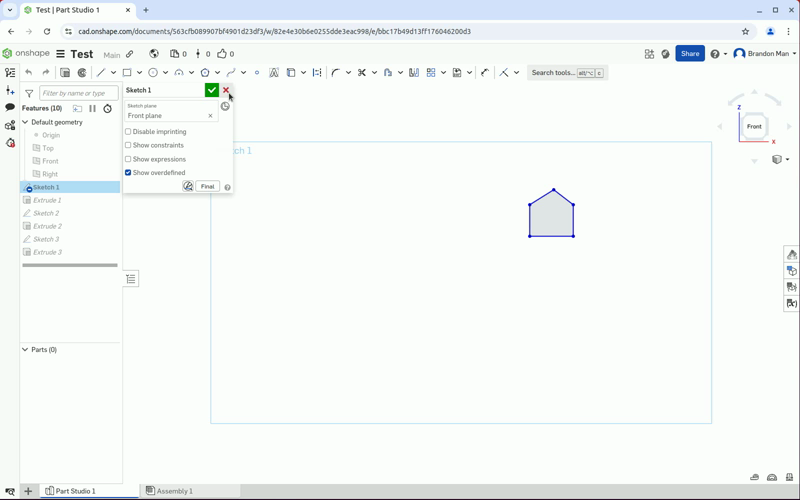
click(229, 92)
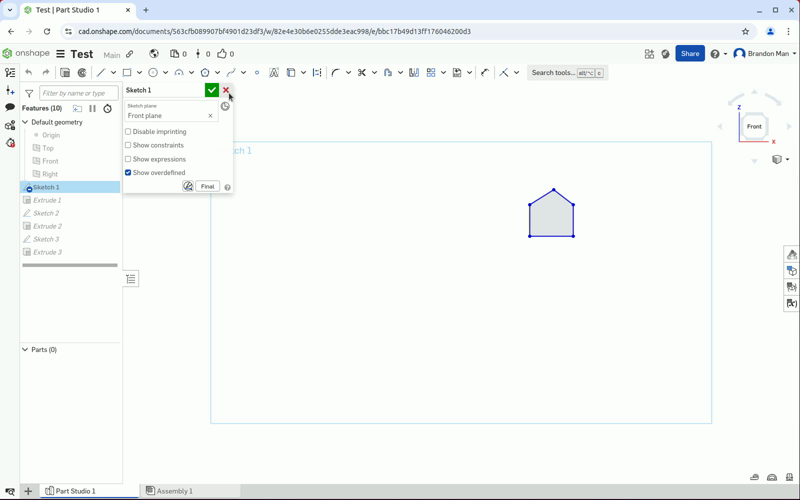
key(shift+s)
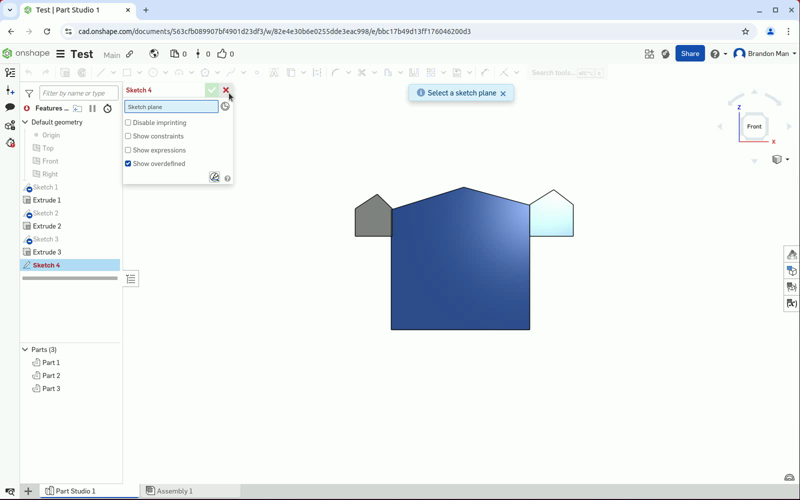
mouse_move(73, 163)
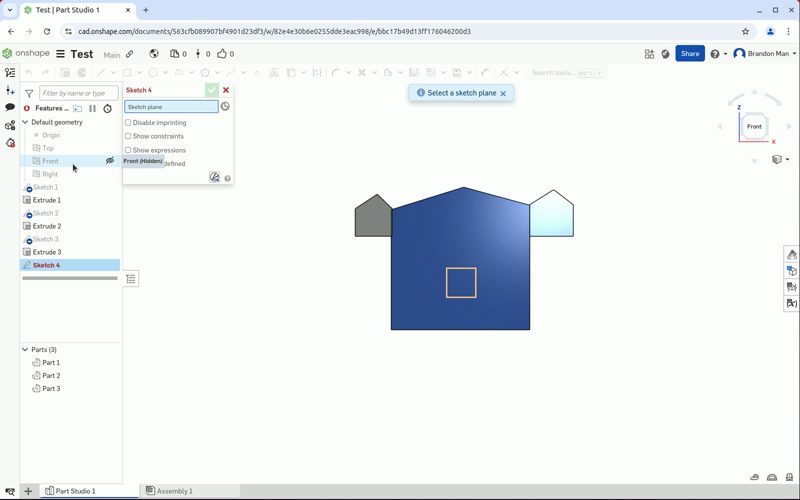
click(73, 163)
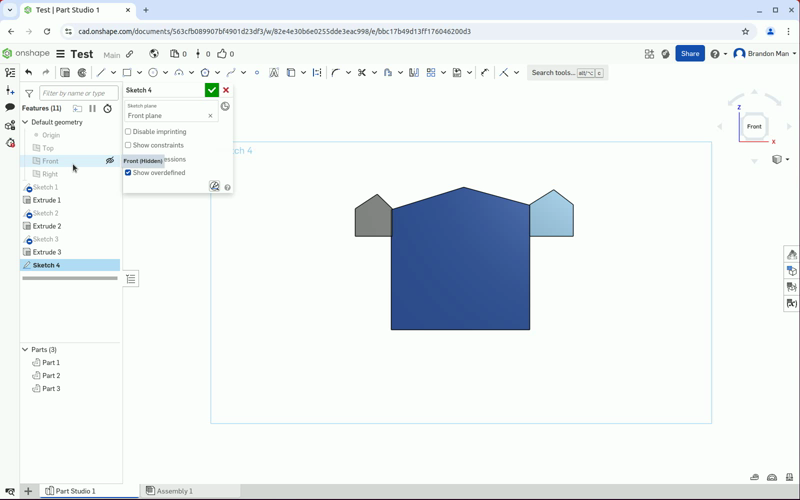
mouse_move(73, 352)
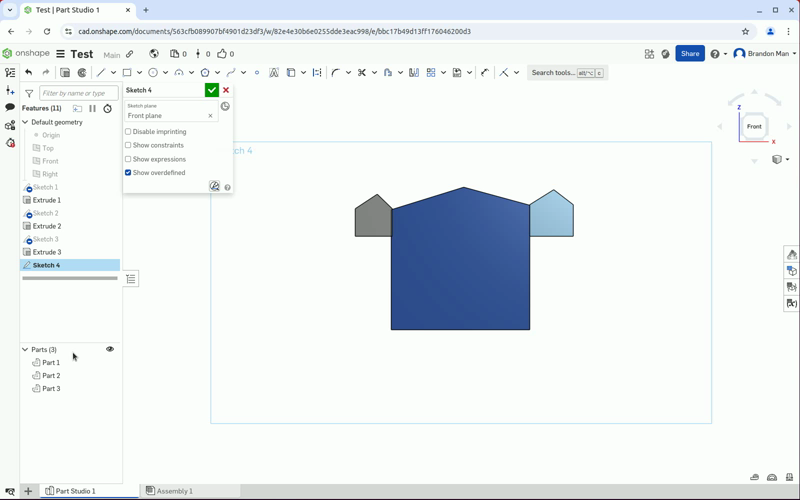
key(y)
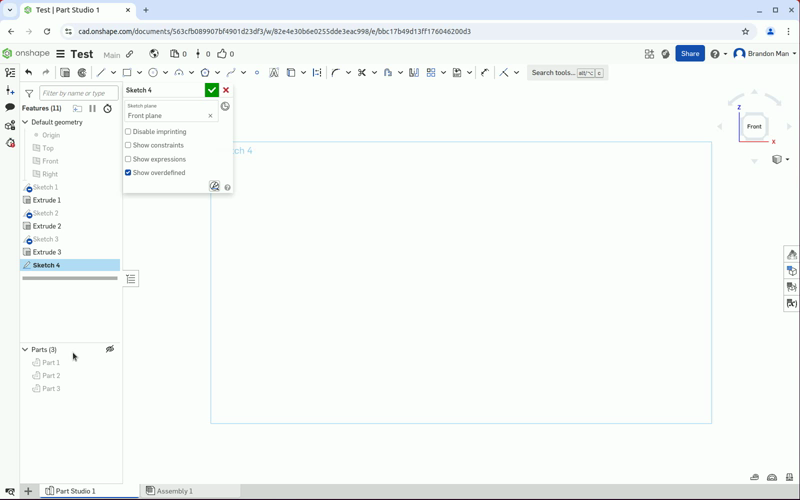
key(l)
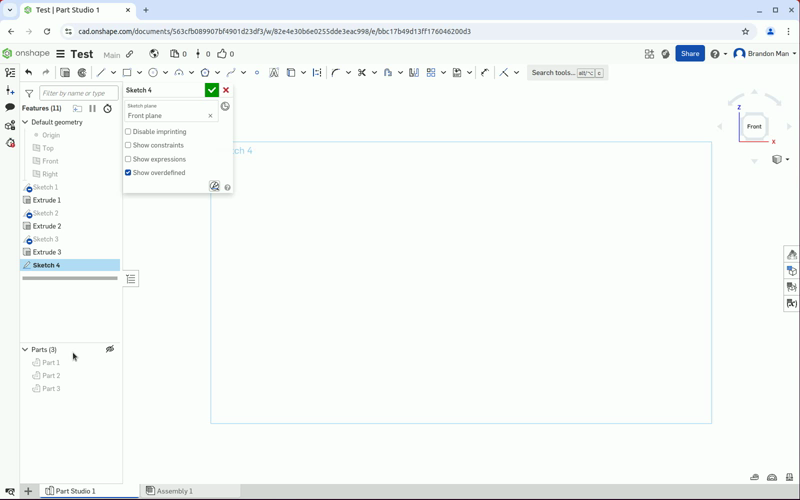
key_down(shift)
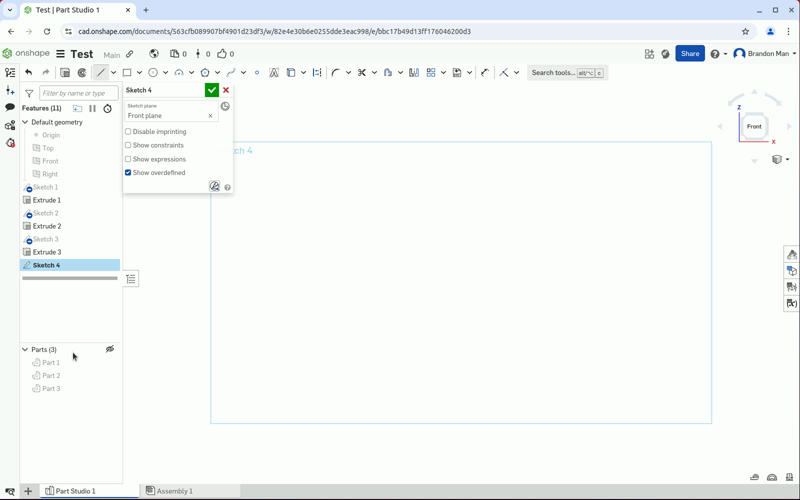
mouse_move(450, 301)
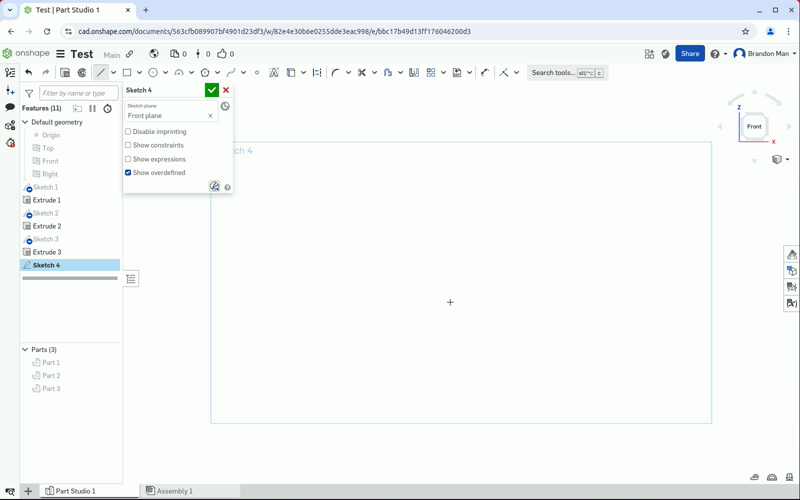
click(450, 301)
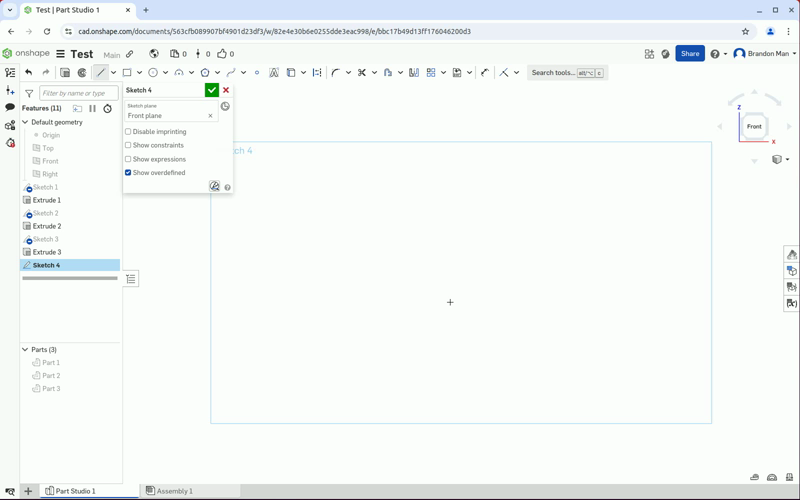
key_up(shift)
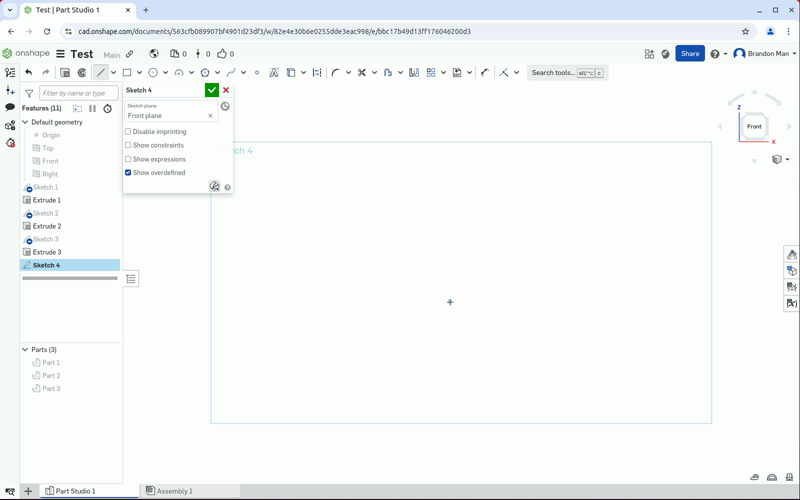
key_down(shift)
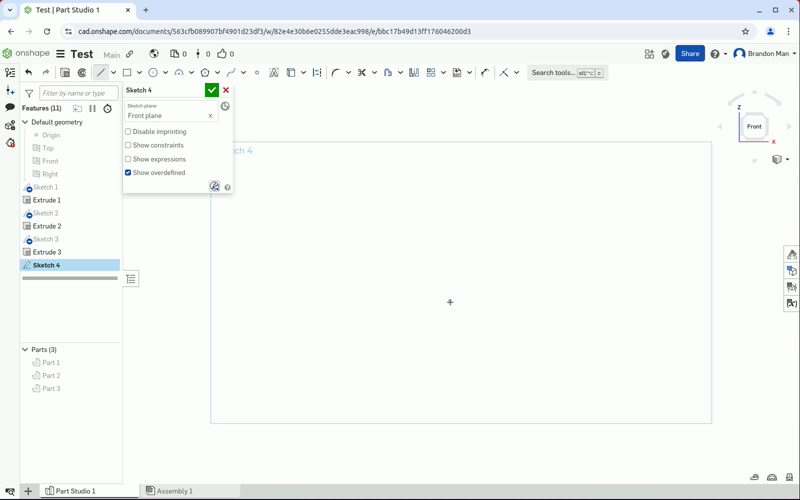
mouse_move(480, 301)
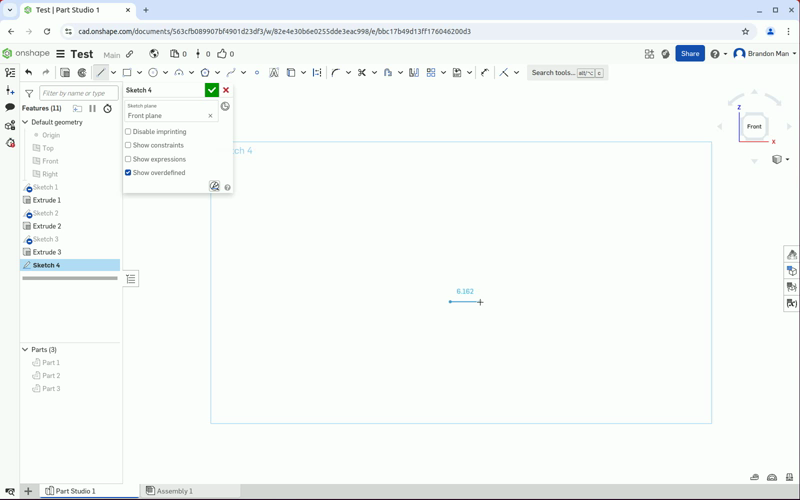
mouse_move(483, 282)
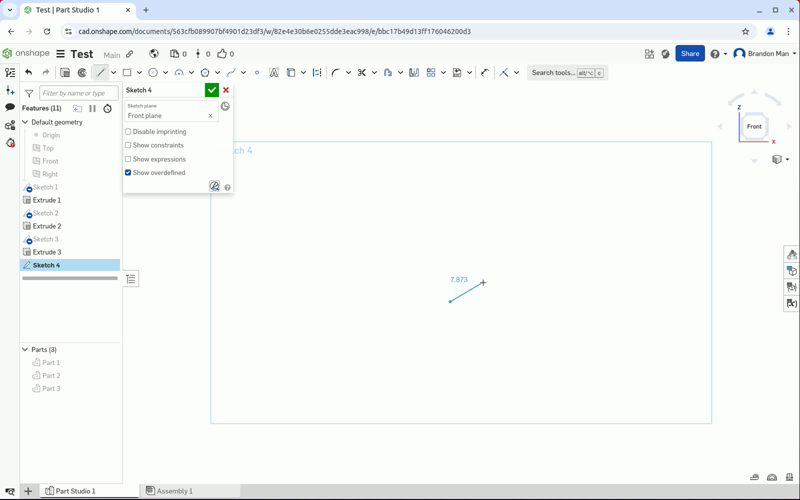
click(483, 282)
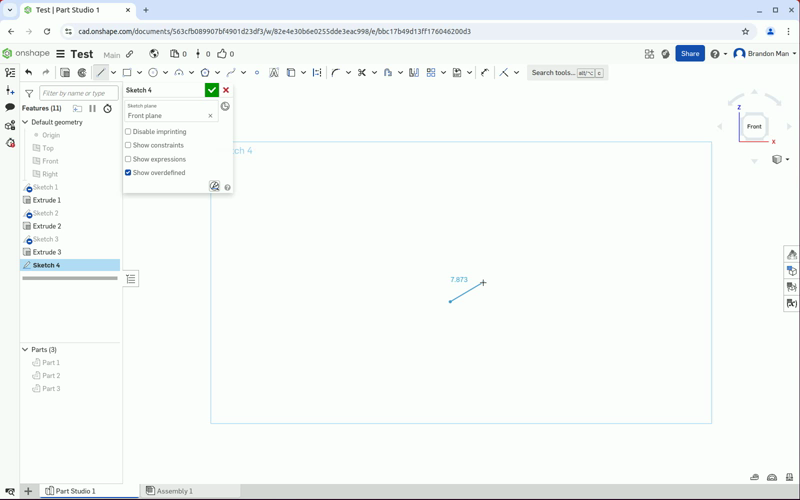
key_up(shift)
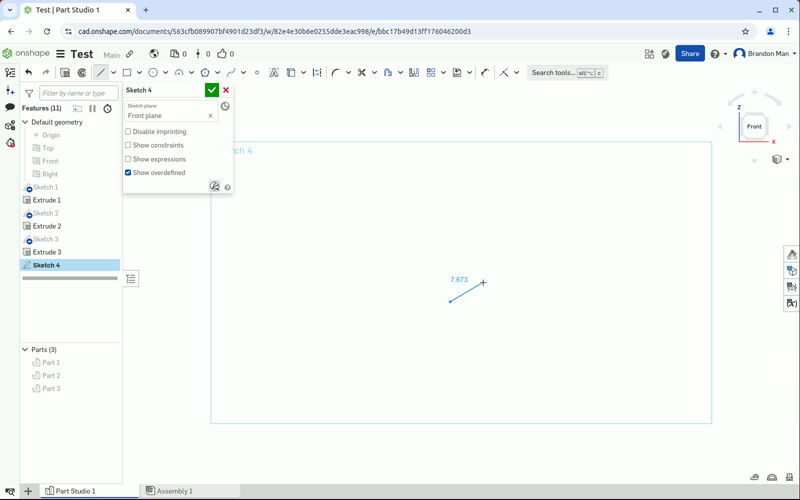
key_down(shift)
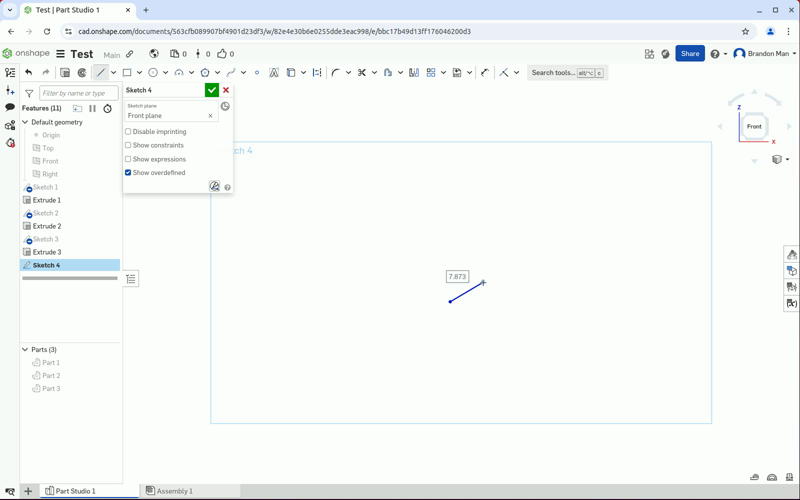
mouse_move(513, 282)
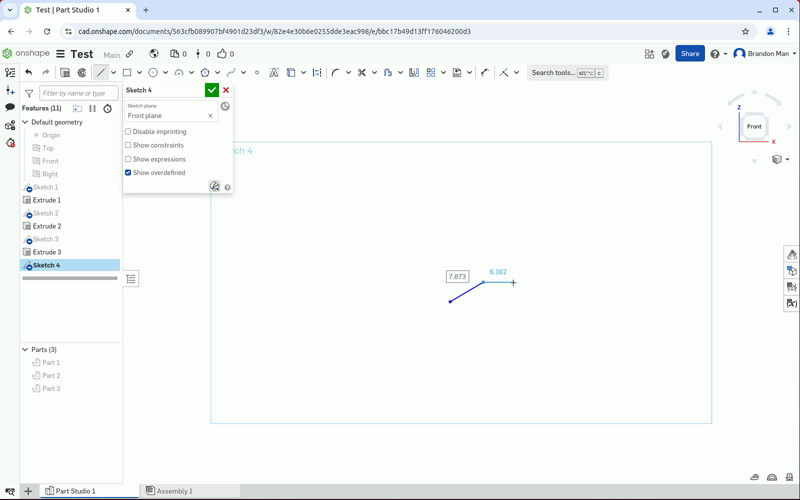
mouse_move(450, 263)
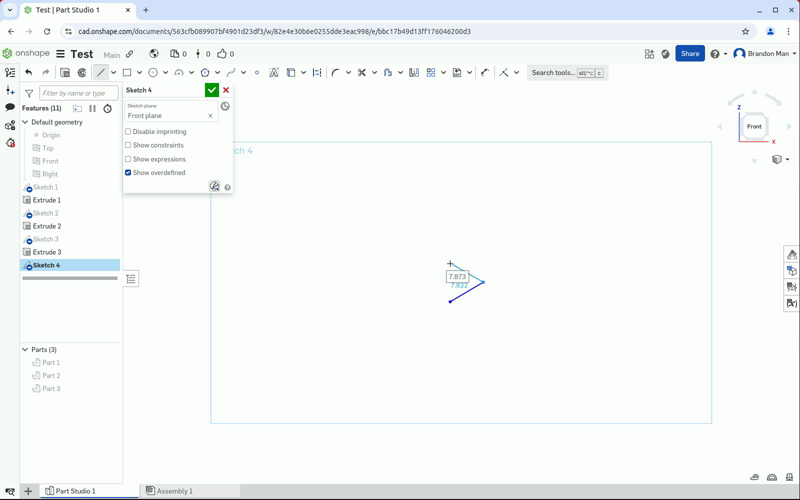
click(450, 263)
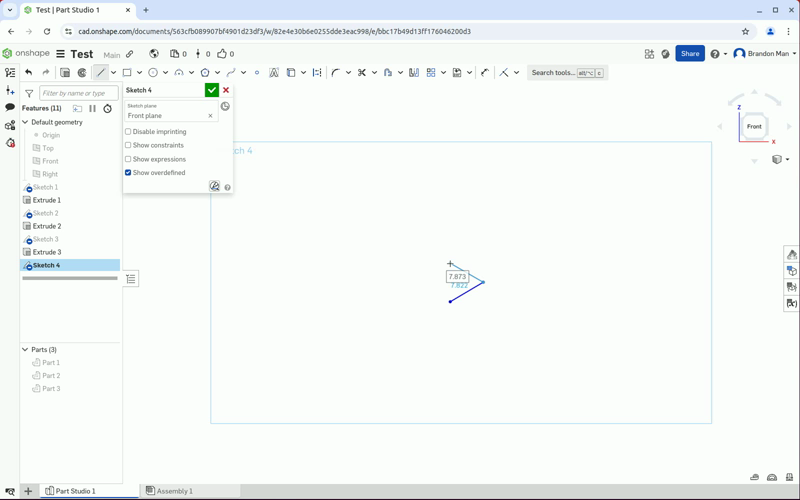
key_up(shift)
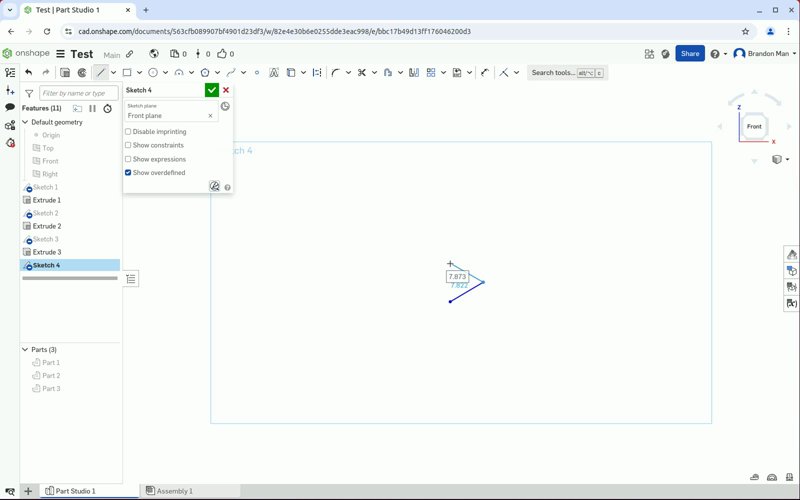
mouse_move(480, 263)
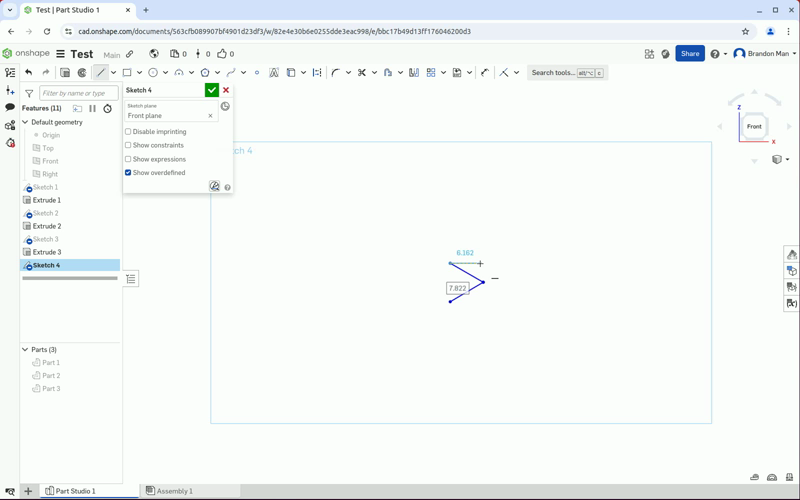
key_down(shift)
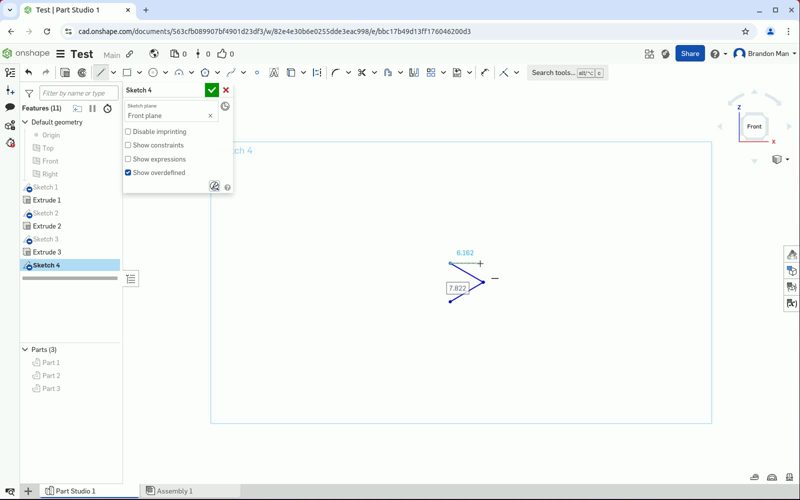
mouse_move(450, 301)
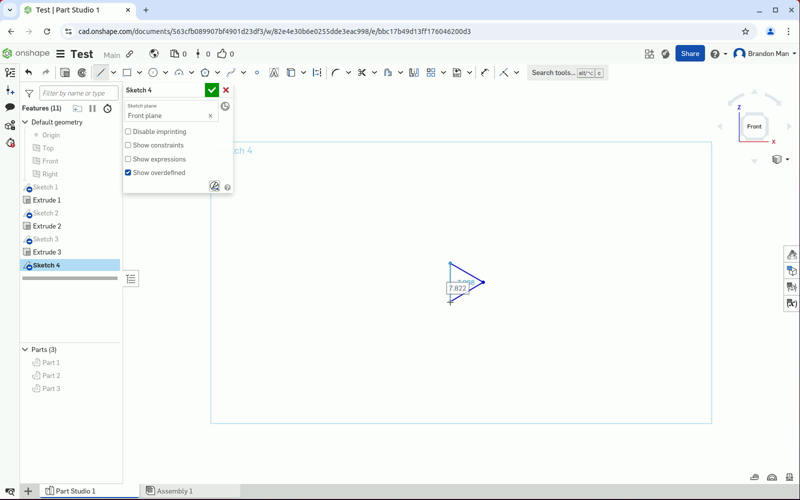
key_up(shift)
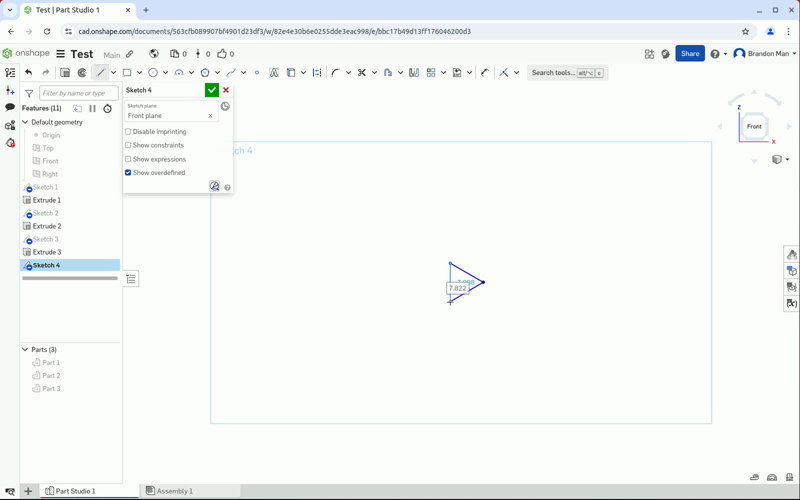
click(450, 301)
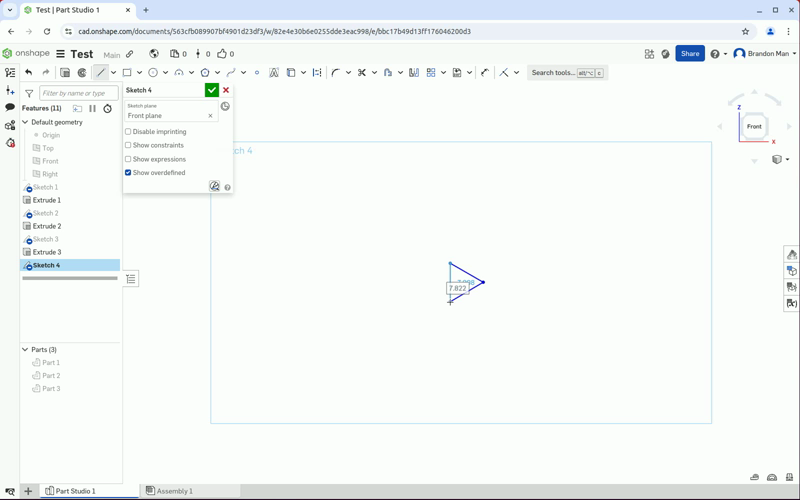
key(esc)
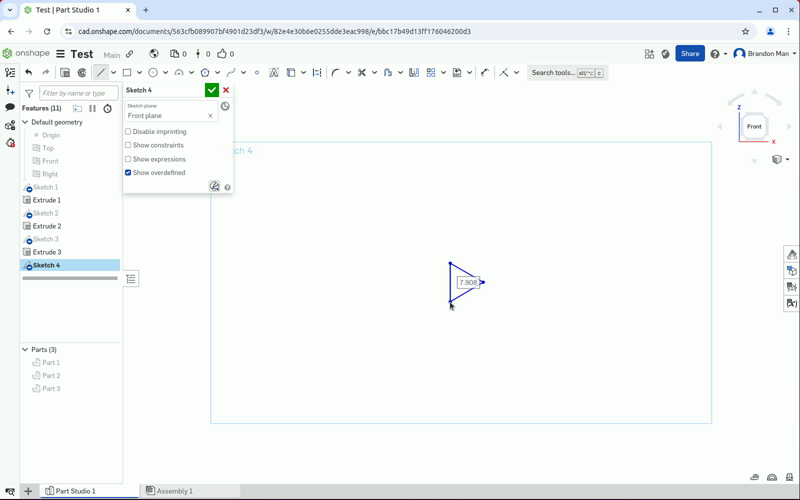
key(c)
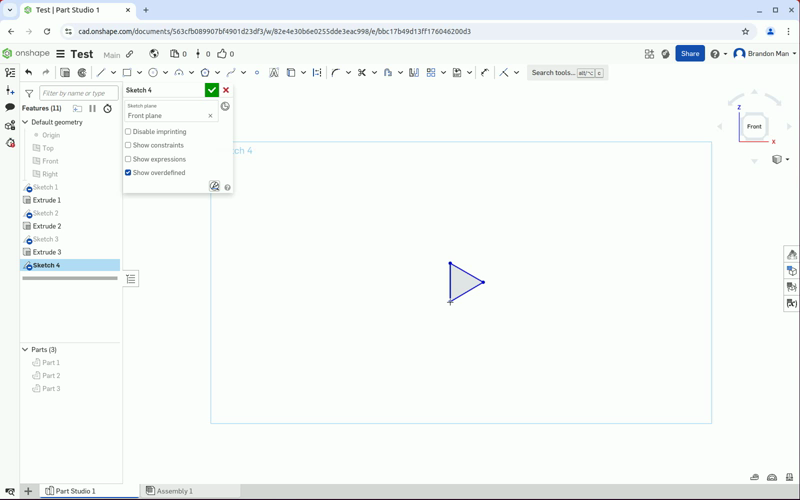
key_down(shift)
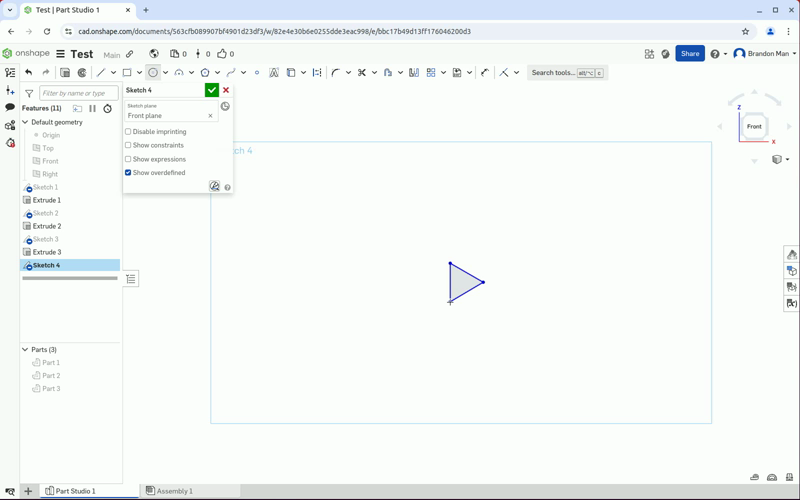
mouse_move(461, 282)
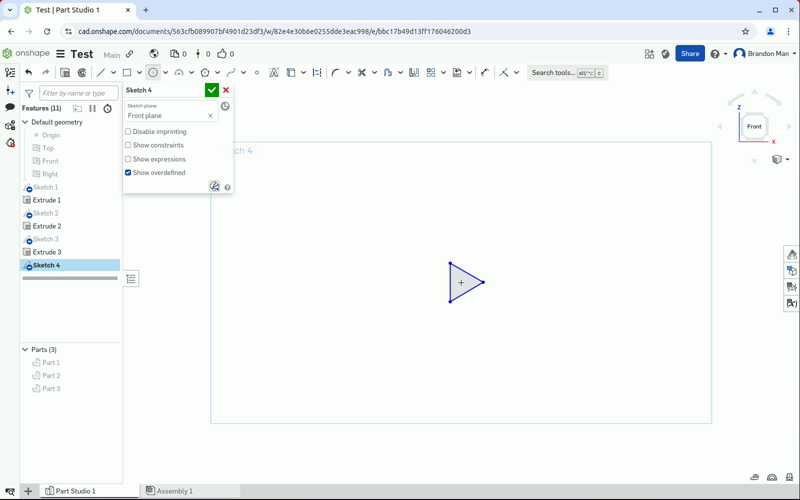
click(461, 282)
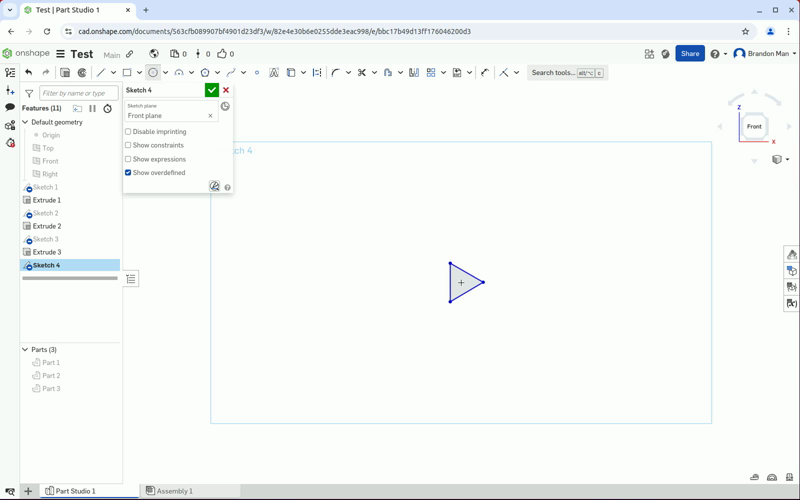
key_up(shift)
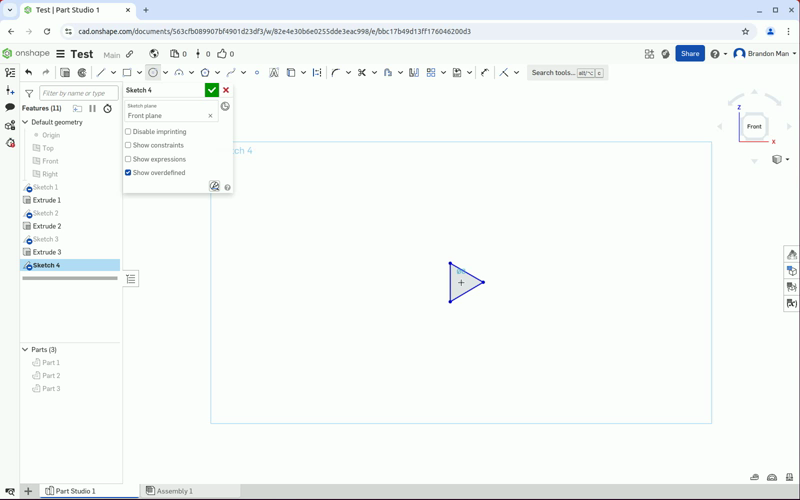
mouse_move(471, 282)
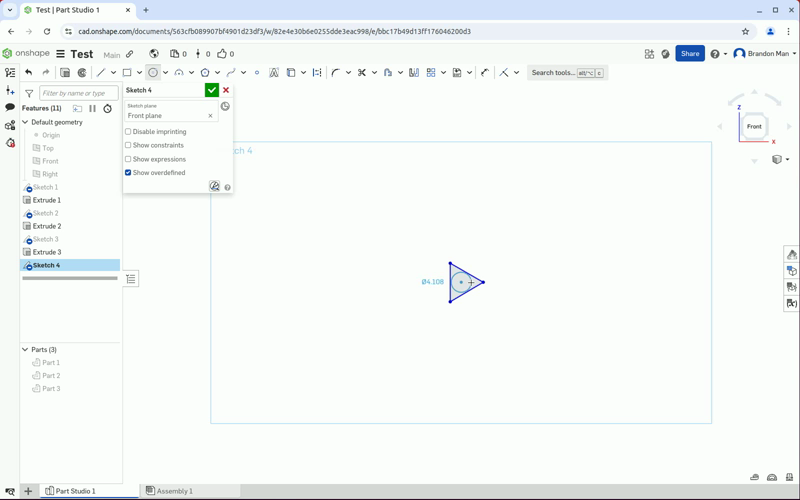
click(471, 282)
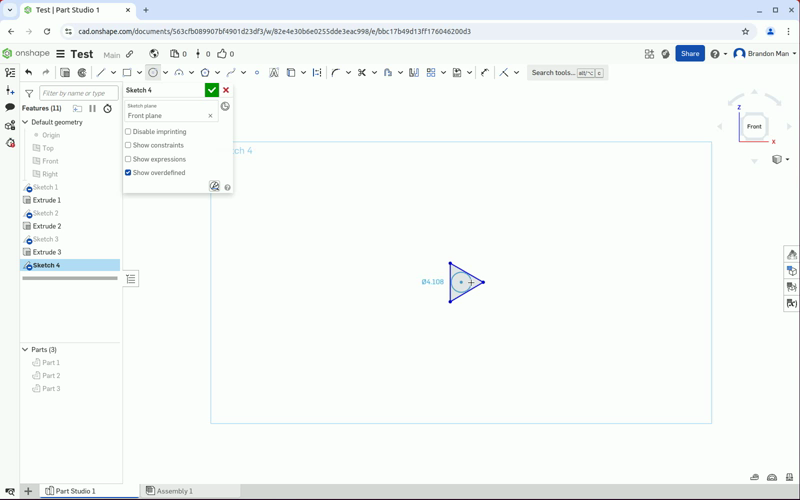
key(esc)
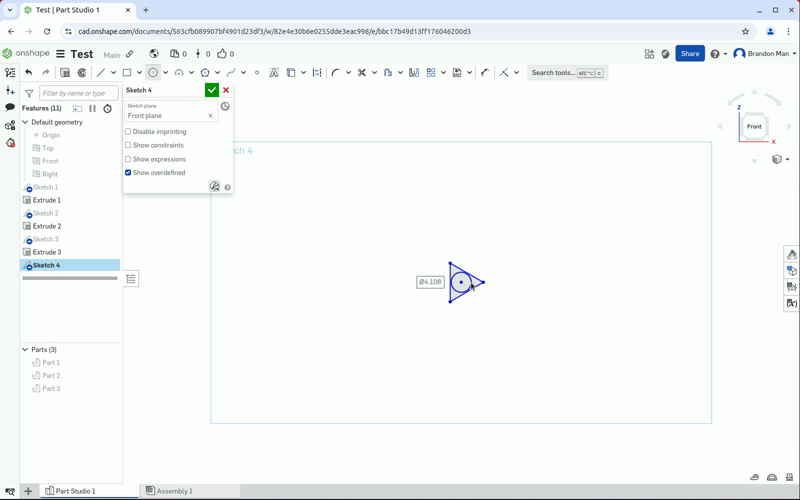
mouse_move(452, 271)
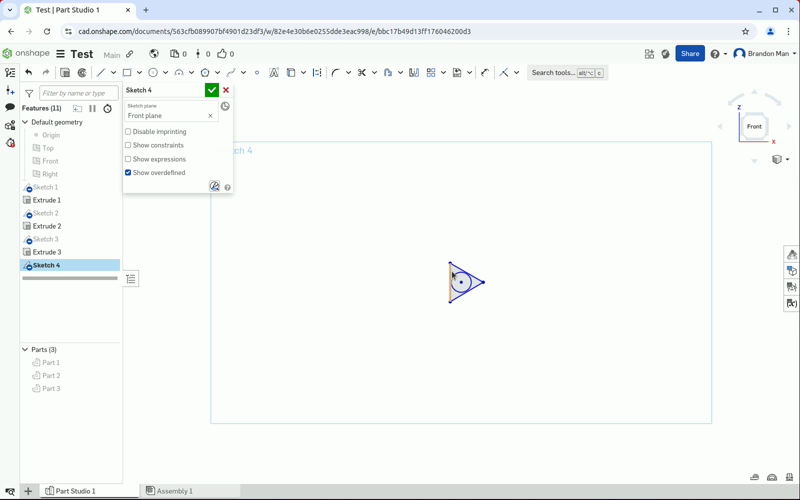
scroll(6)
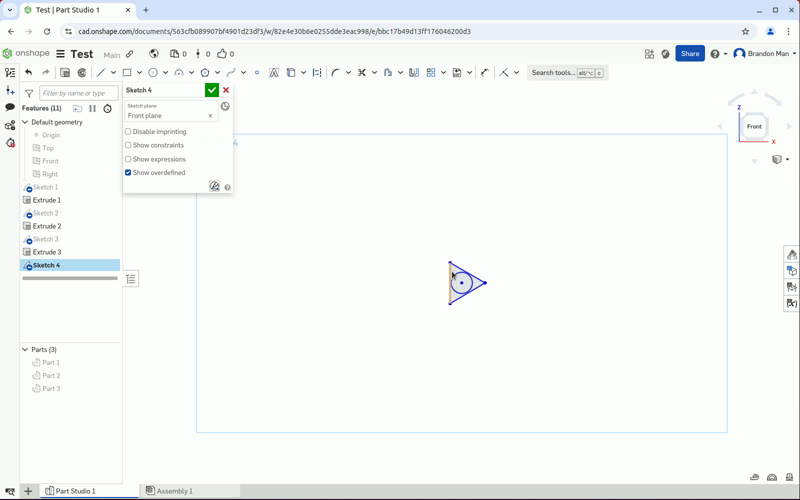
scroll(6)
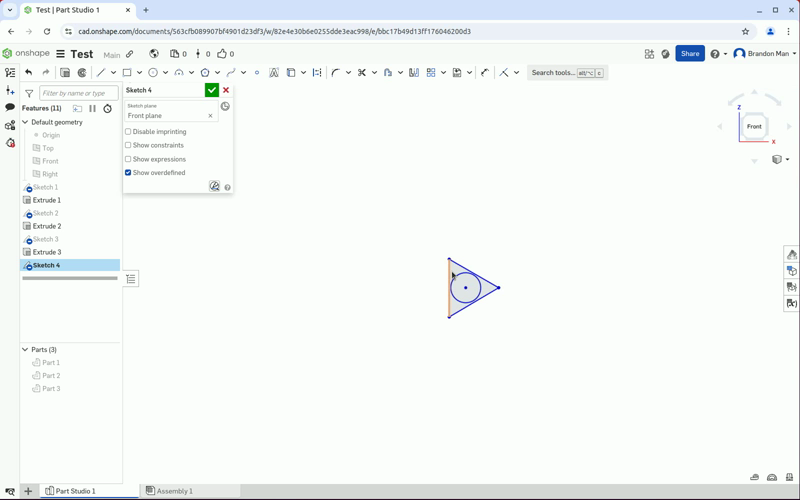
scroll(6)
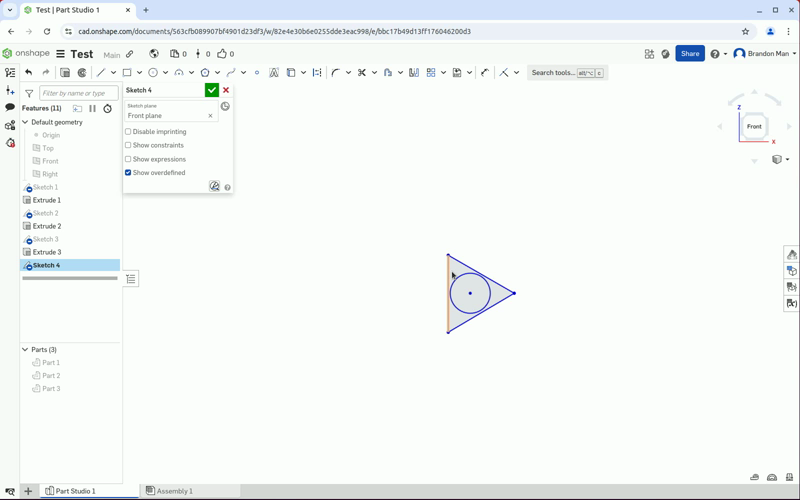
scroll(6)
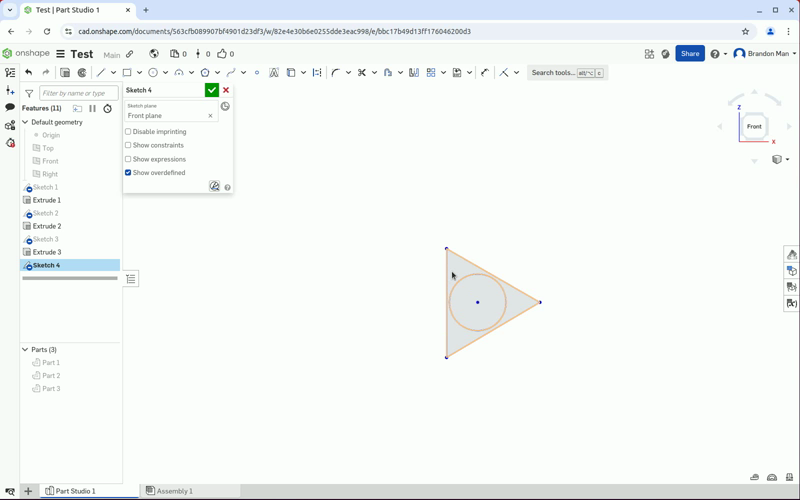
scroll(6)
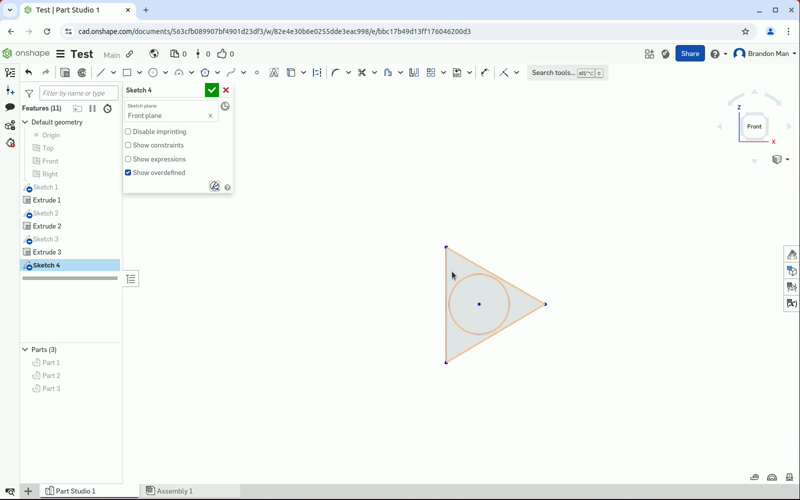
scroll(6)
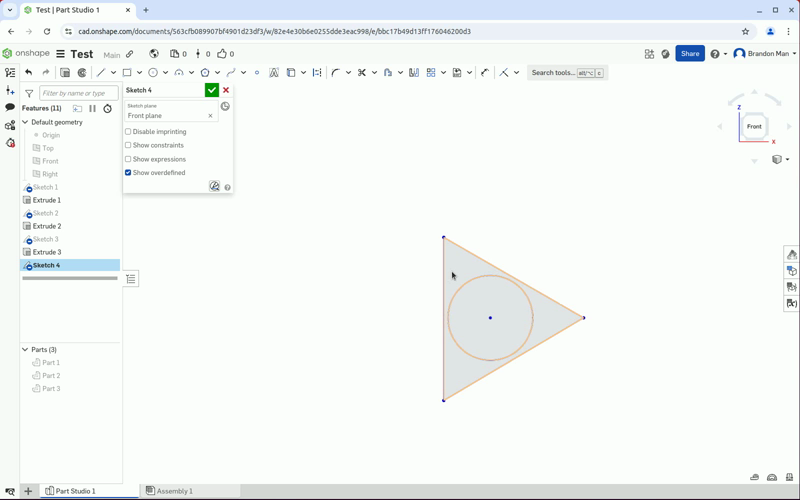
scroll(6)
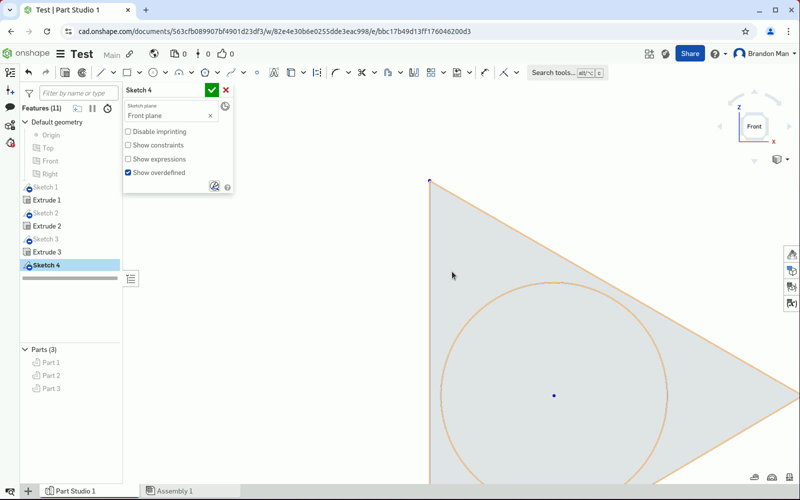
click(452, 271)
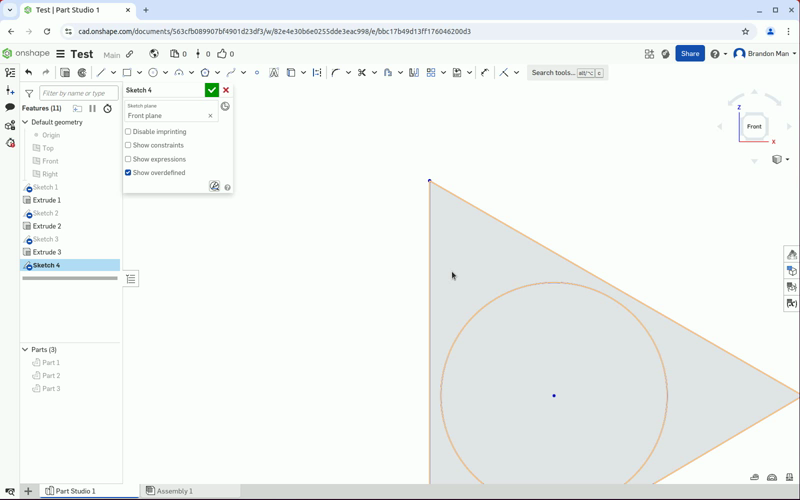
scroll(-6)
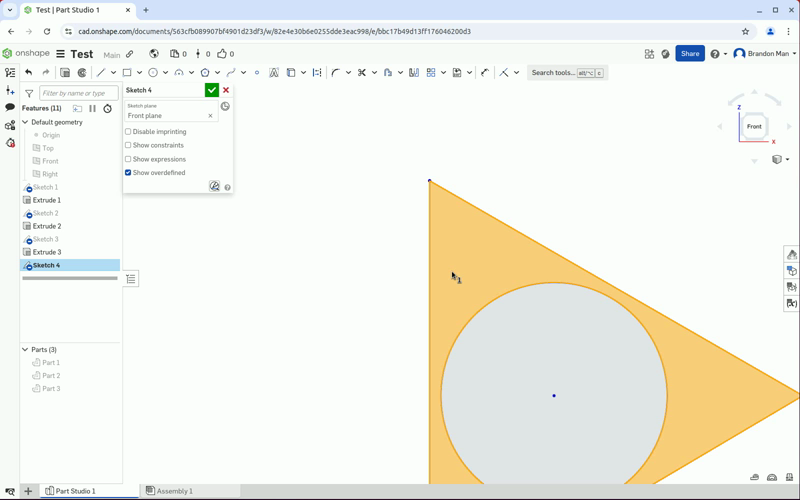
scroll(-6)
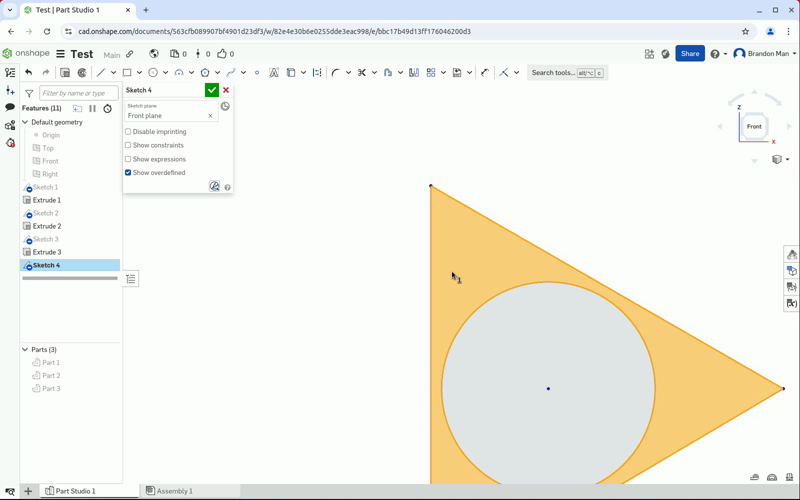
scroll(-6)
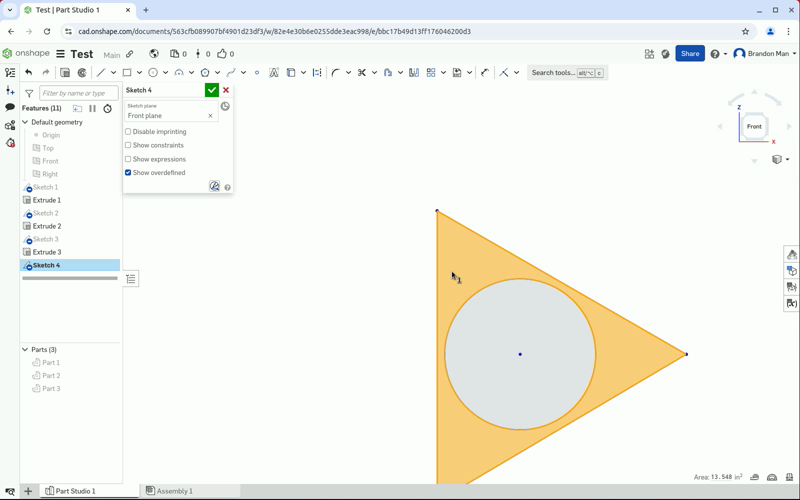
scroll(-6)
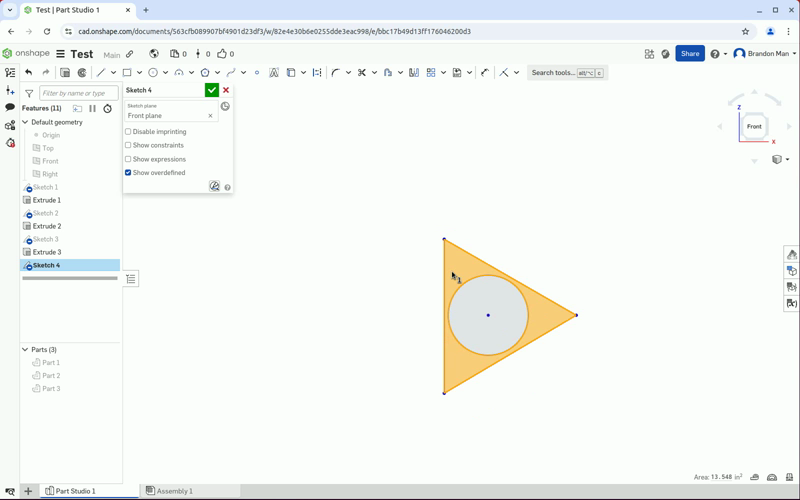
scroll(-6)
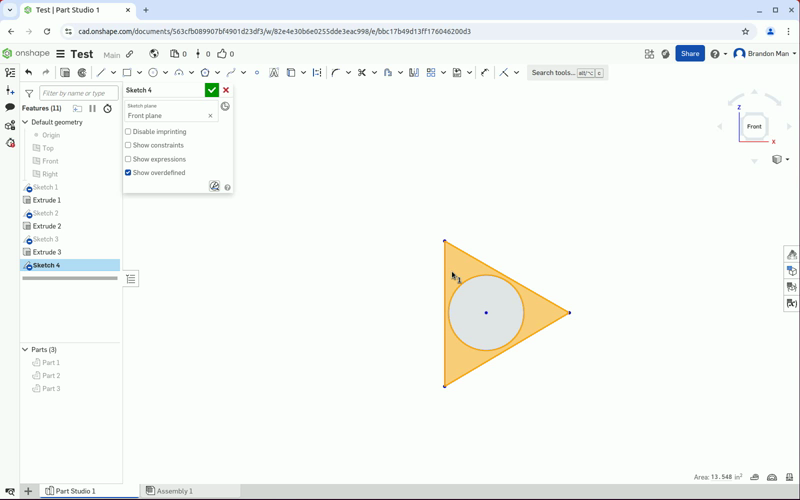
scroll(-6)
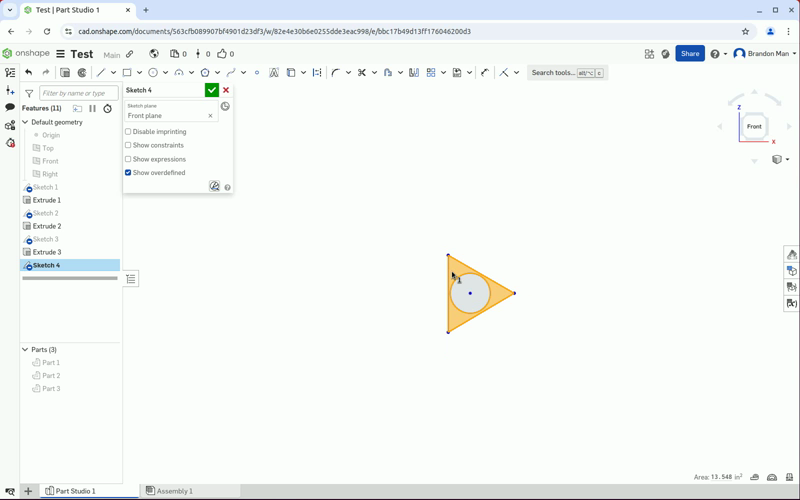
scroll(-6)
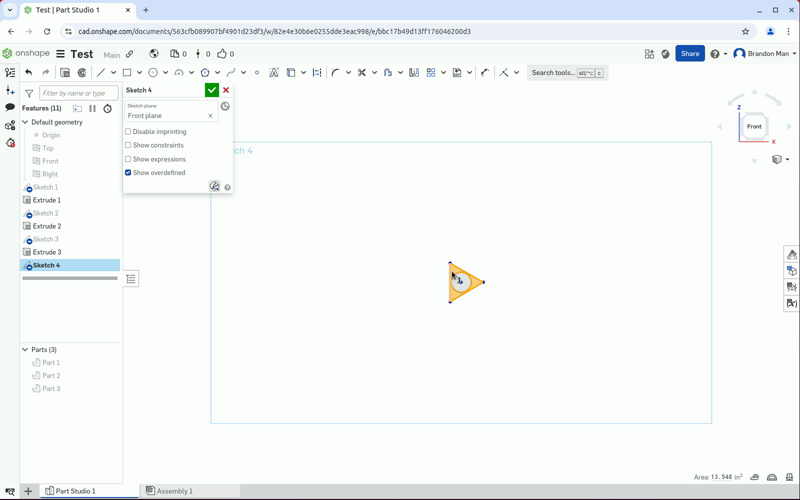
mouse_move(73, 352)
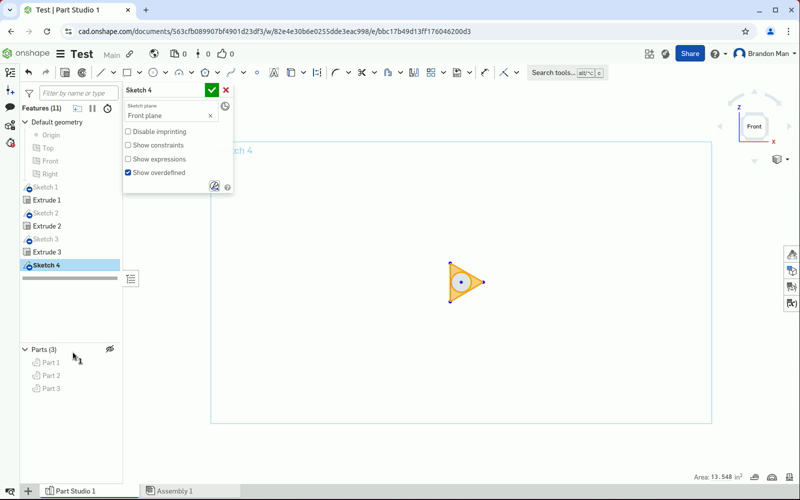
key(shift+y)
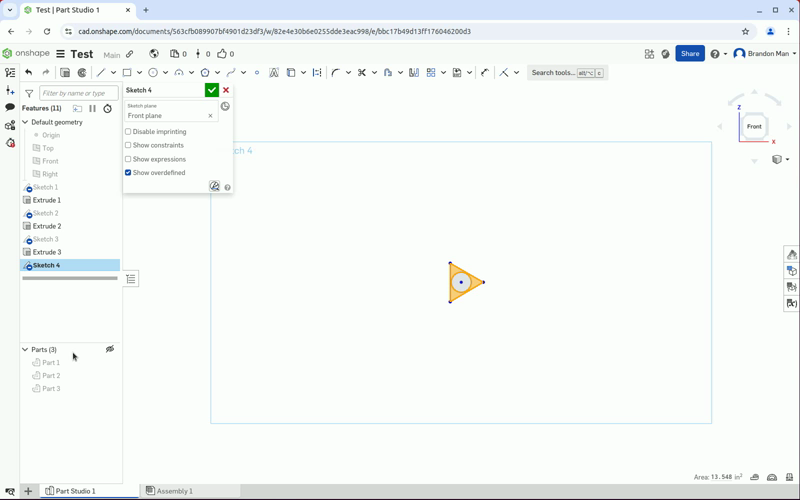
key(shift+e)
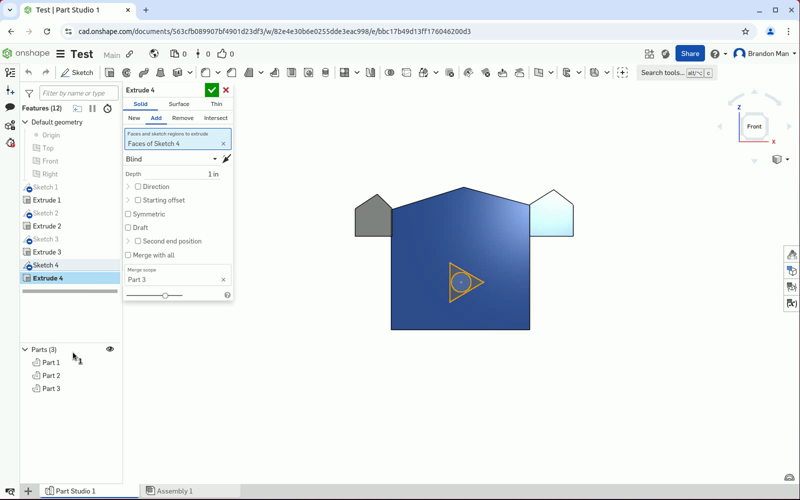
mouse_move(143, 106)
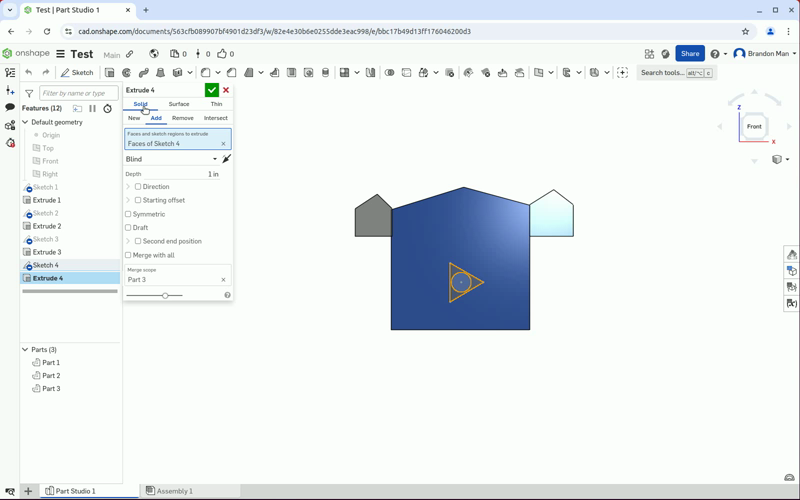
click(143, 106)
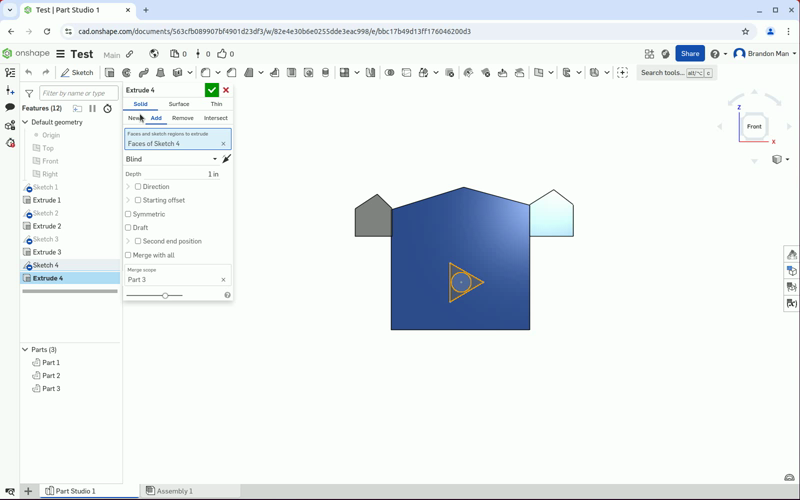
mouse_move(137, 120)
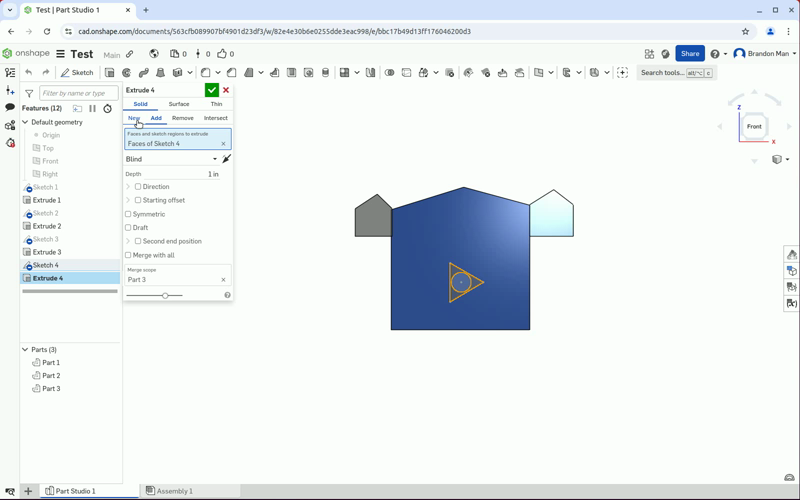
click(137, 120)
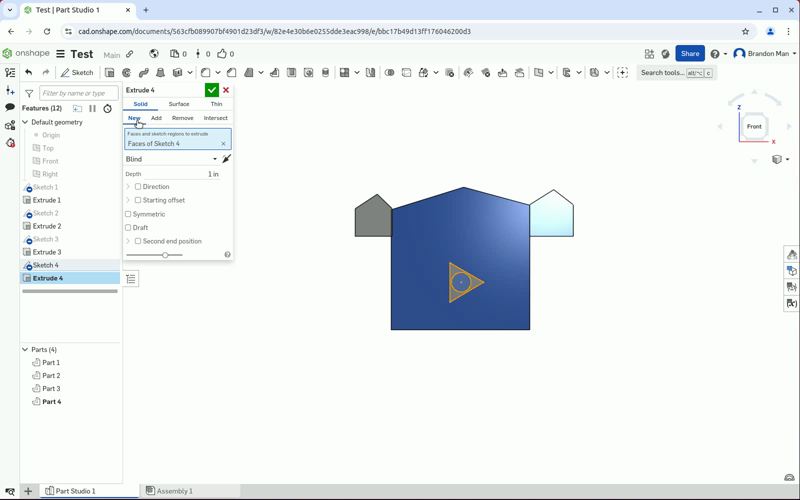
key(tab, 4)
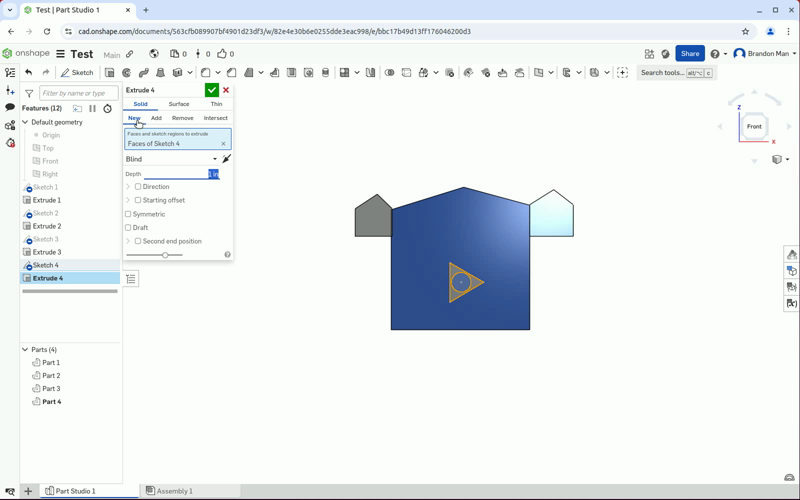
text(1.444)
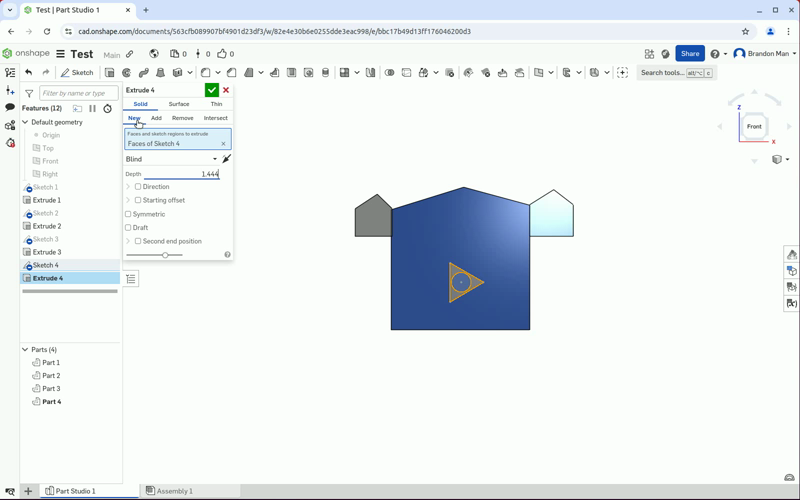
key(enter)
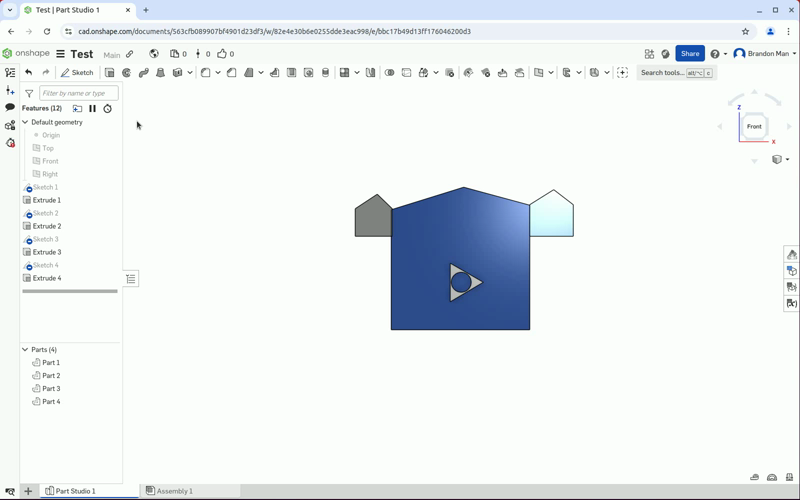
key(shift+h)
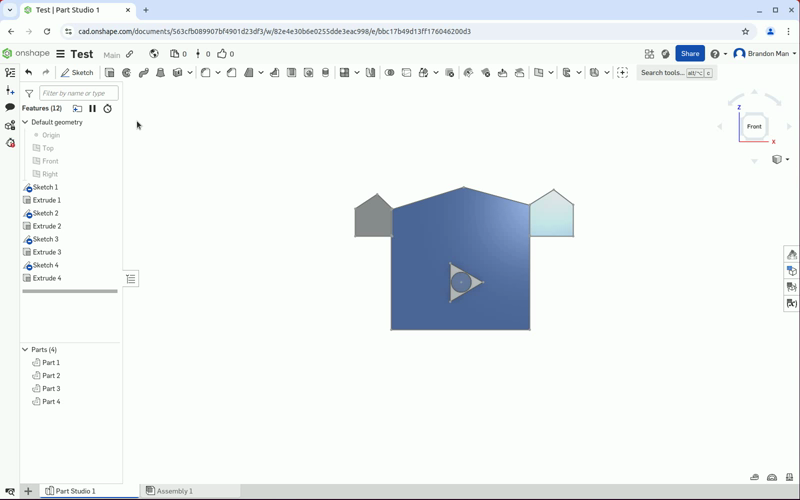
key(shift+h)
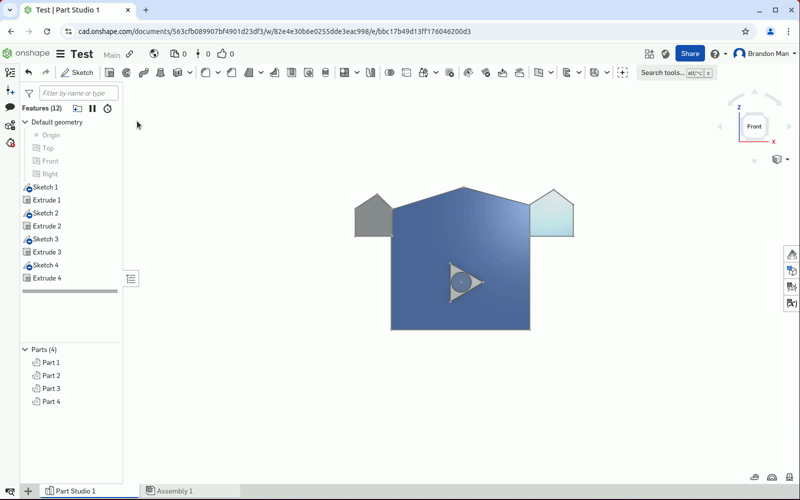
key(shift+7)
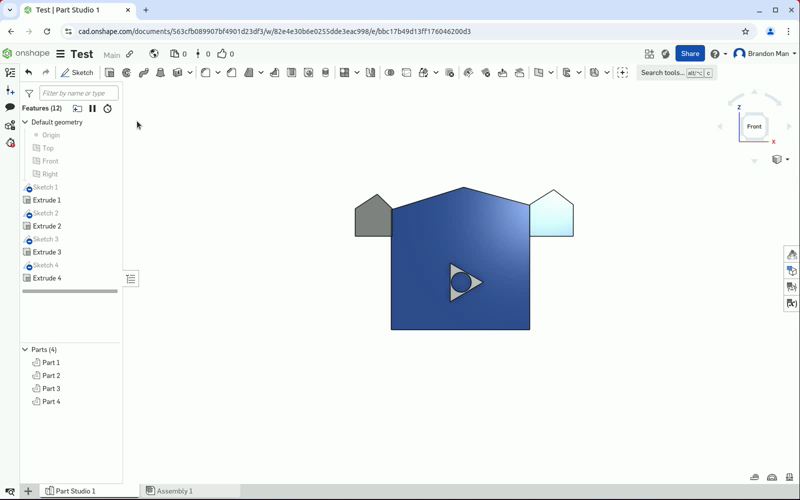
key(left, 2)
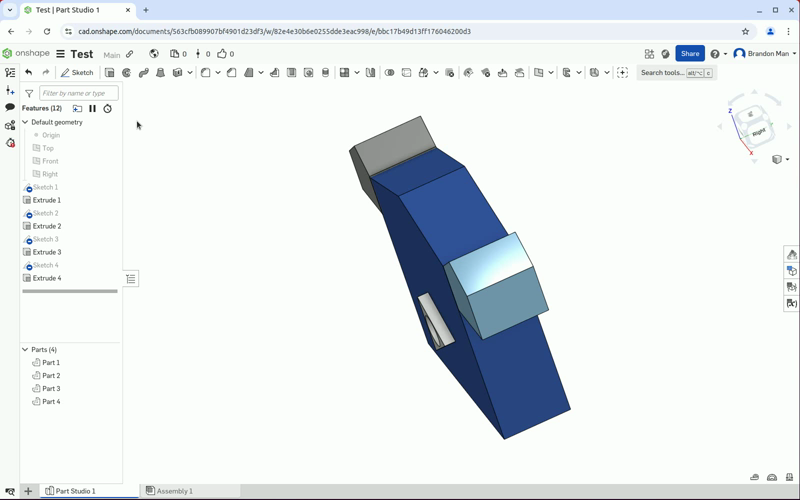
key(down, 2)
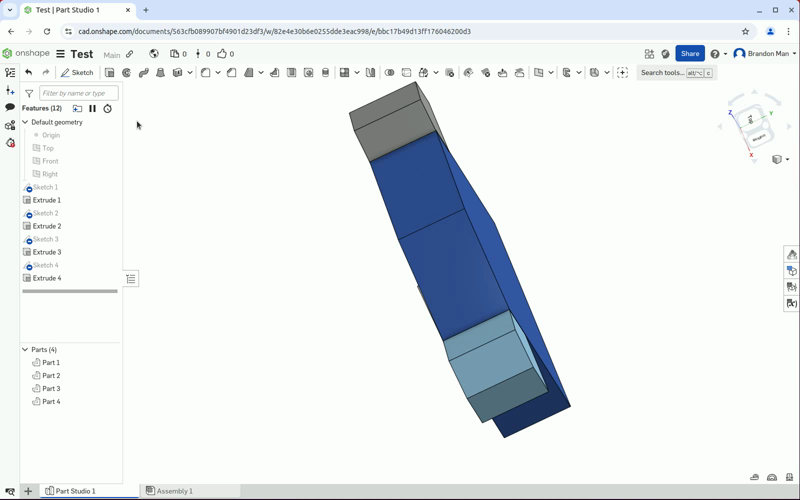
key(up, 2)
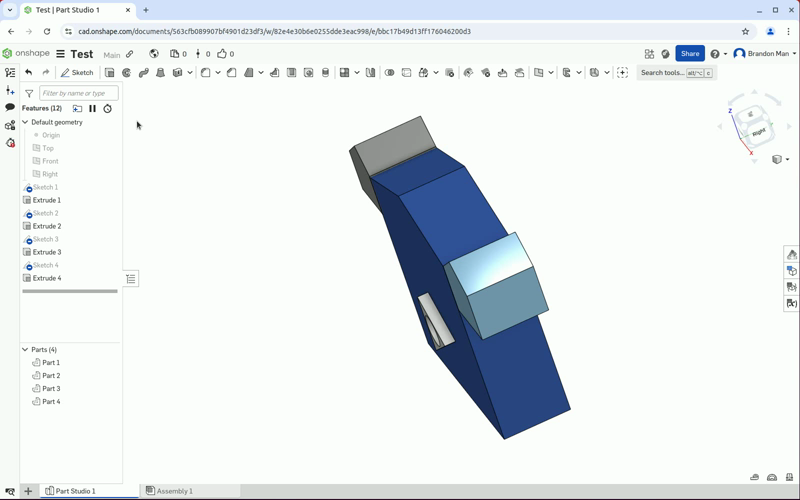
key(right, 2)
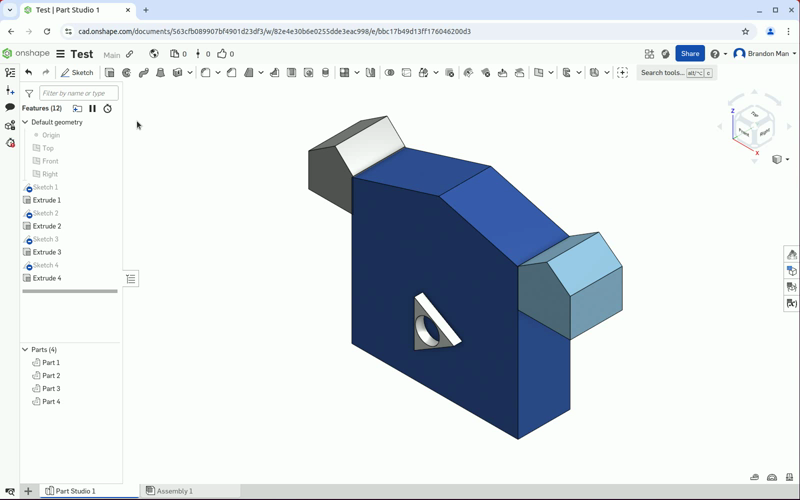
mouse_move(73, 189)
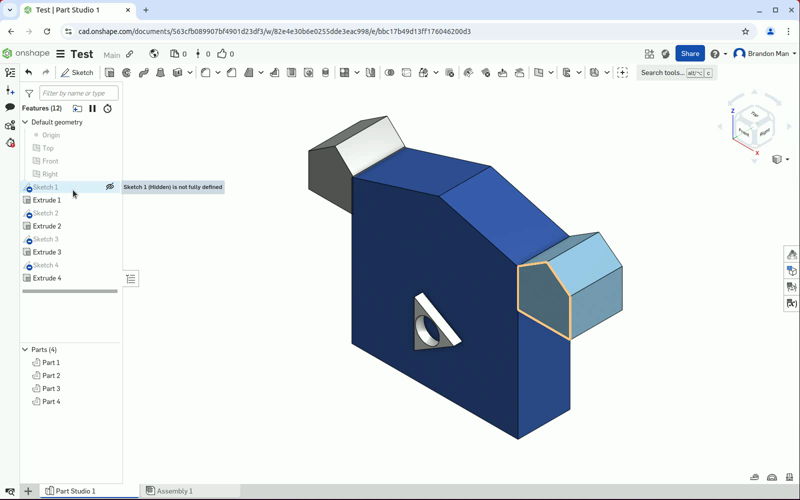
click(73, 189)